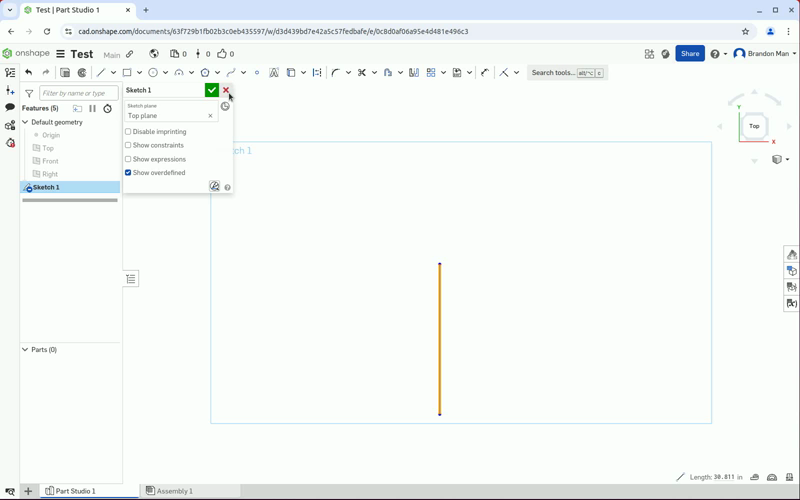
key(shift+h)
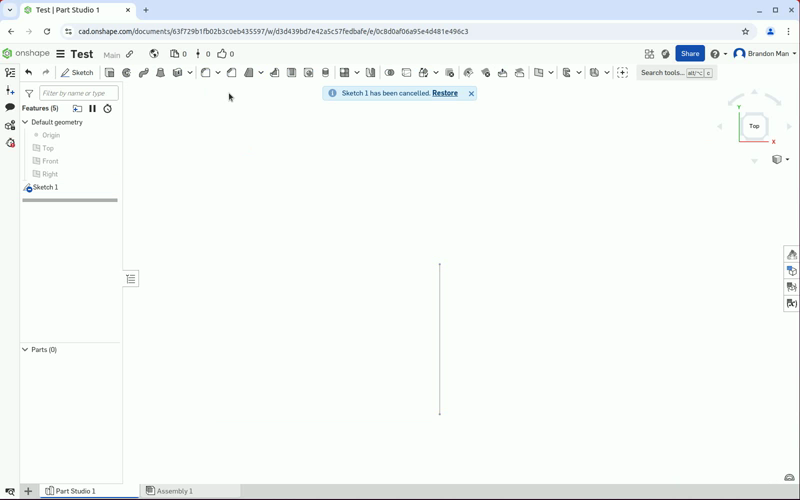
key(shift+s)
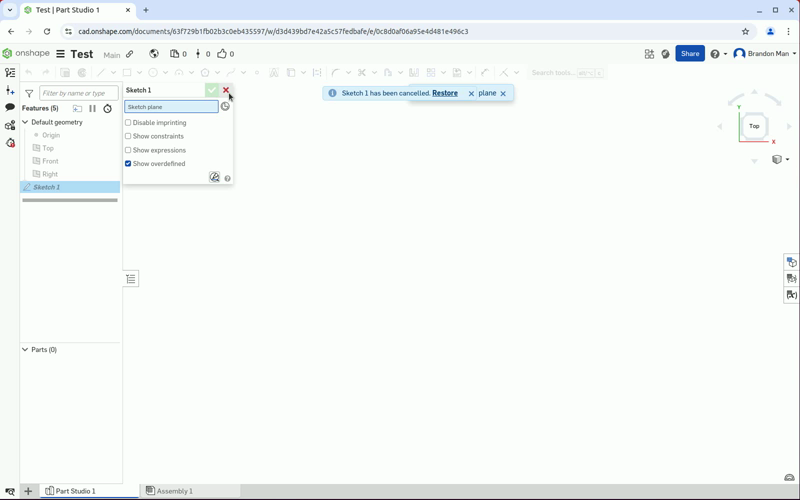
mouse_move(73, 150)
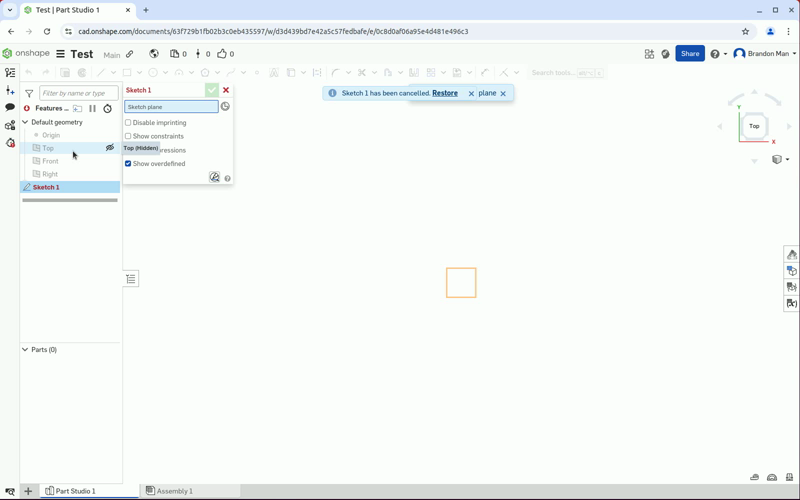
click(73, 150)
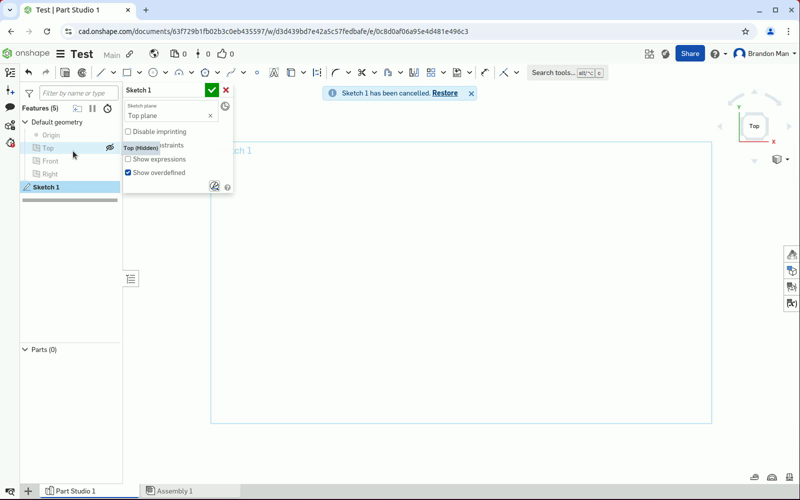
mouse_move(73, 352)
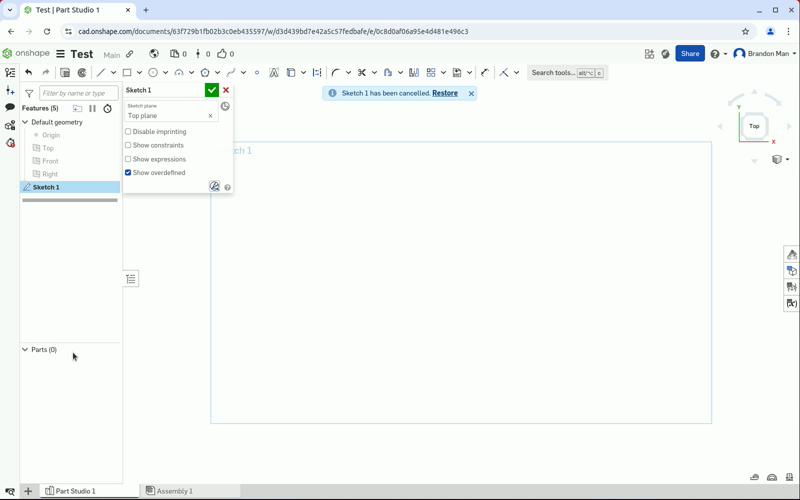
key(y)
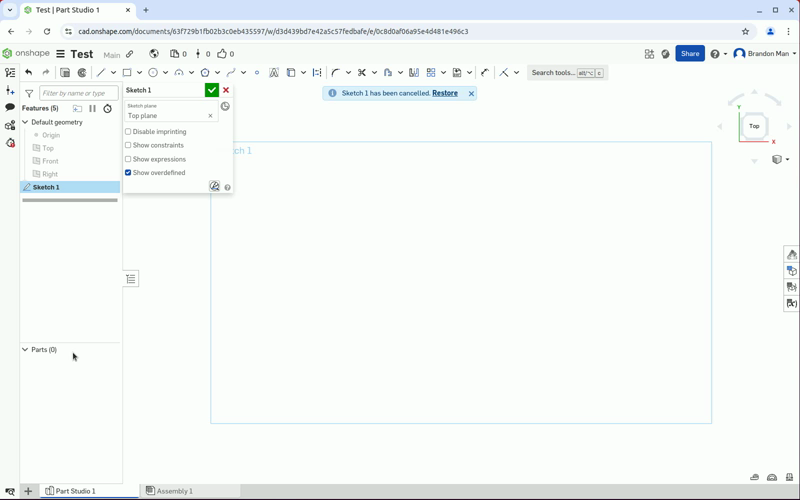
key(l)
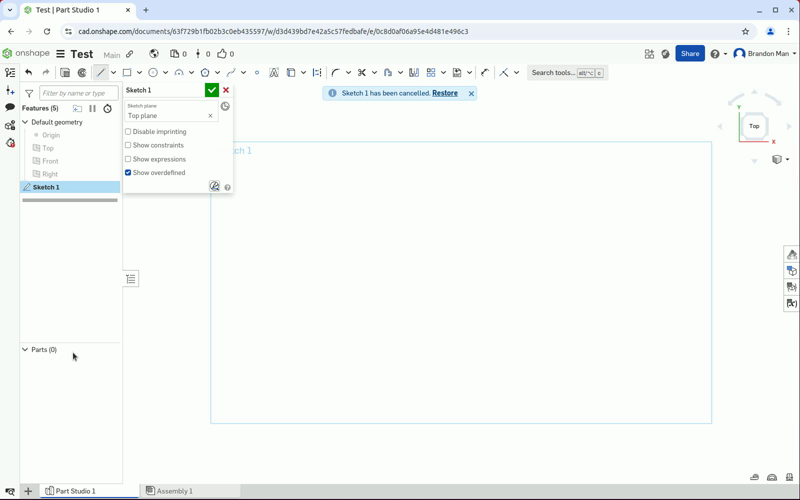
key_down(shift)
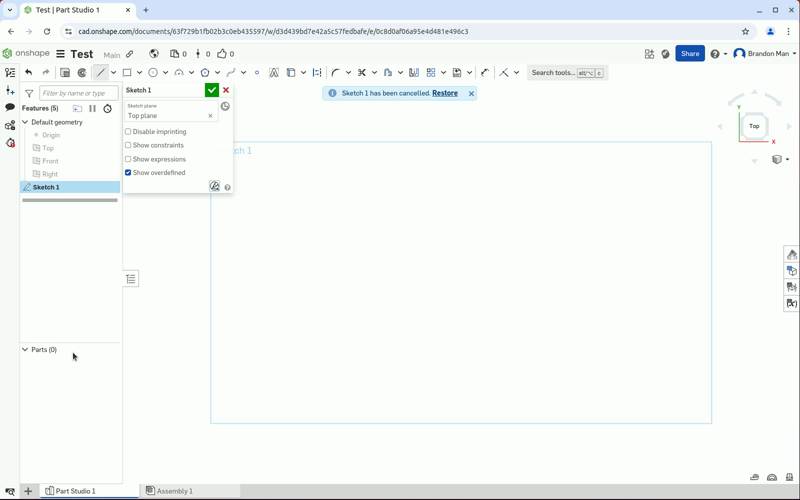
mouse_move(376, 339)
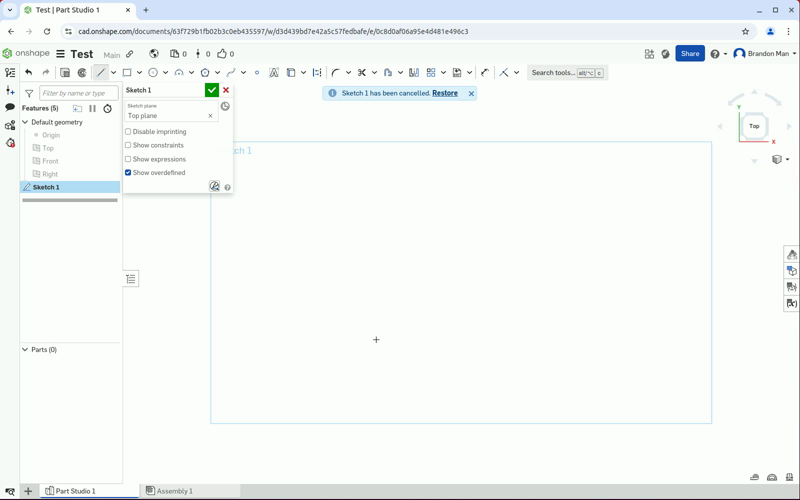
click(376, 339)
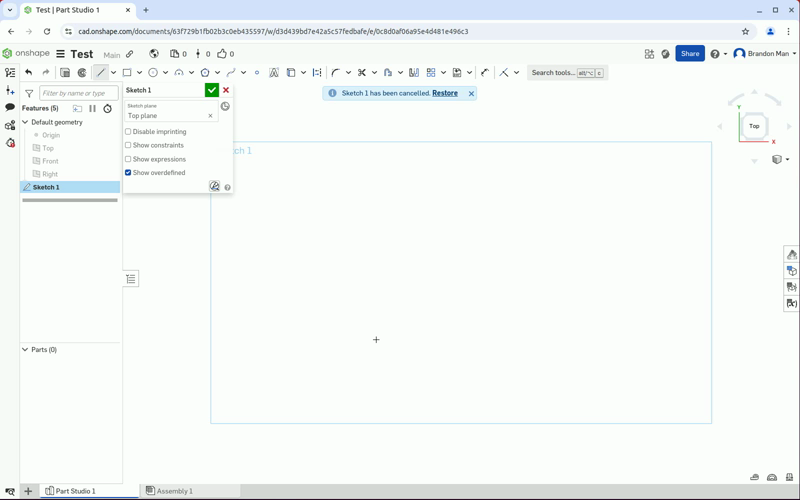
key_up(shift)
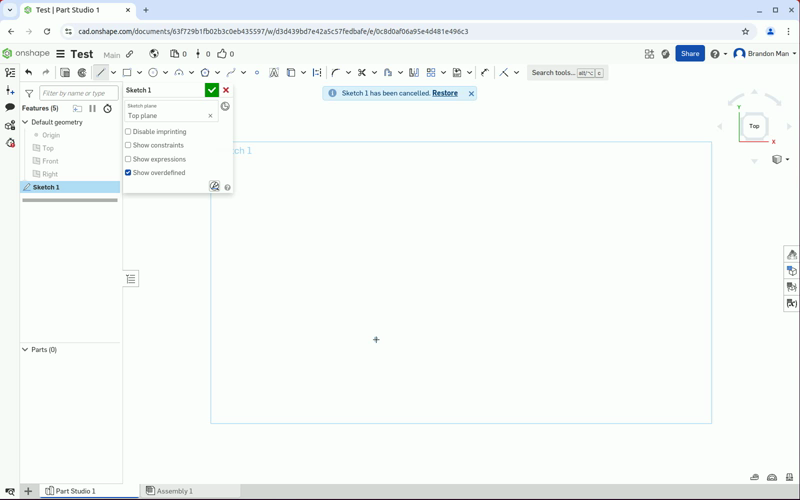
key_down(shift)
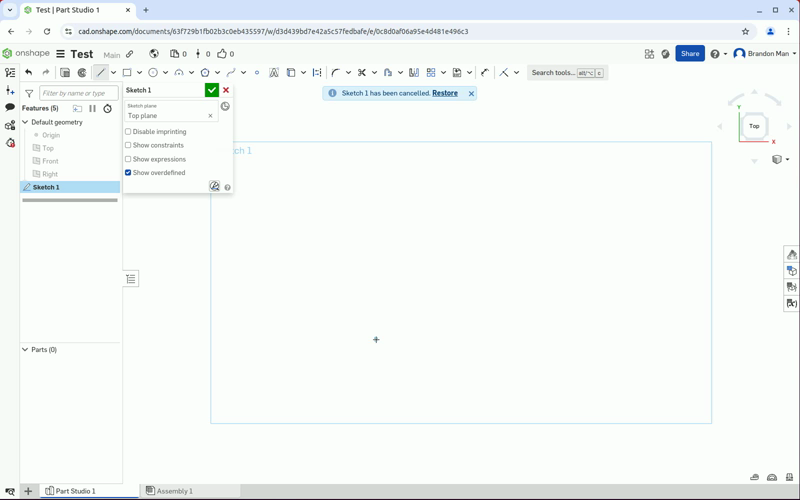
mouse_move(544, 339)
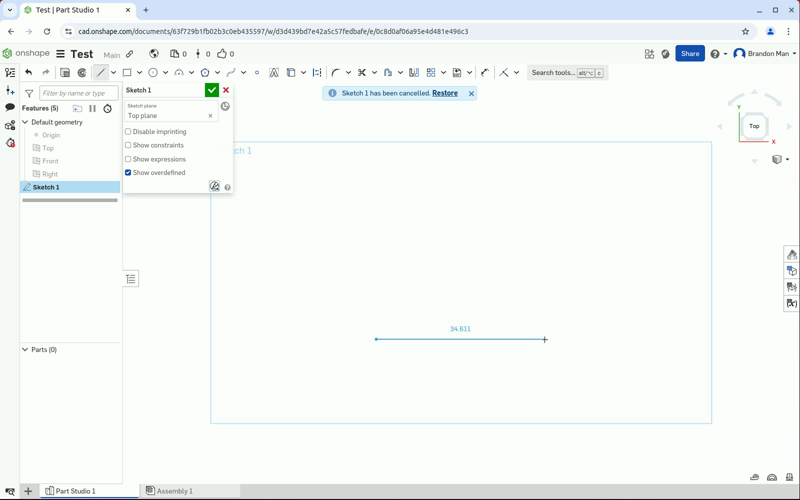
click(544, 339)
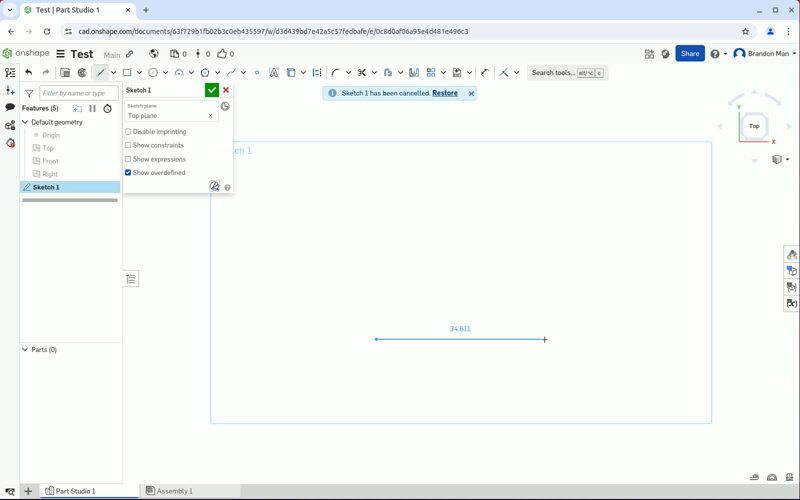
key_up(shift)
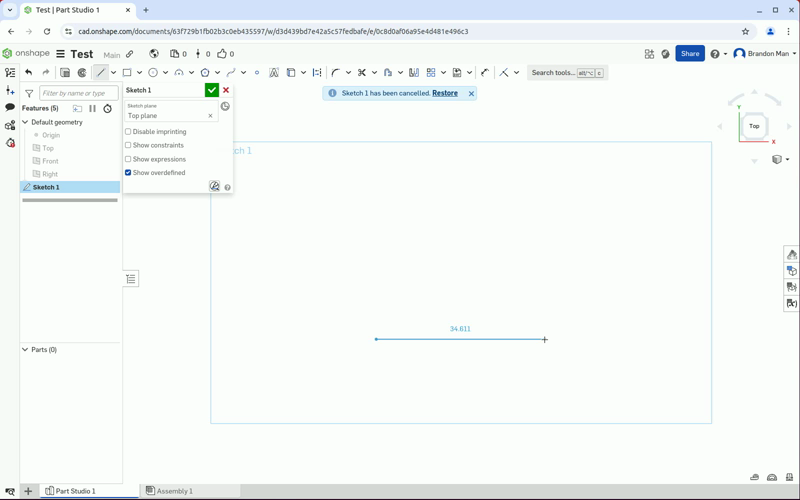
key_down(shift)
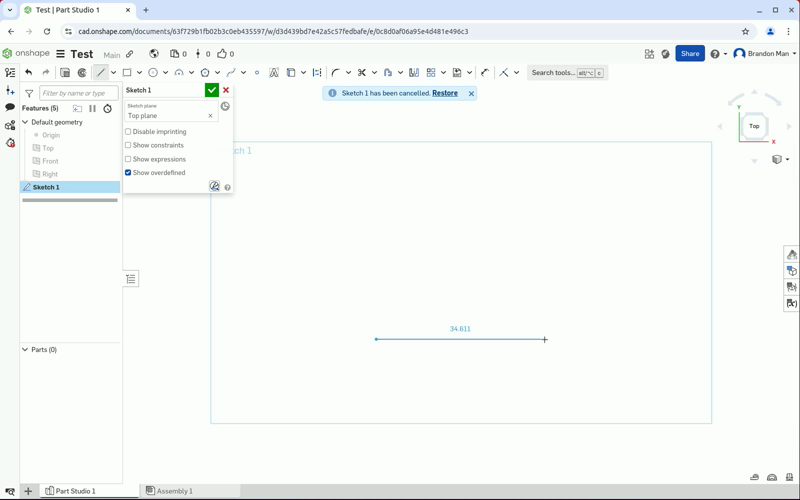
mouse_move(544, 227)
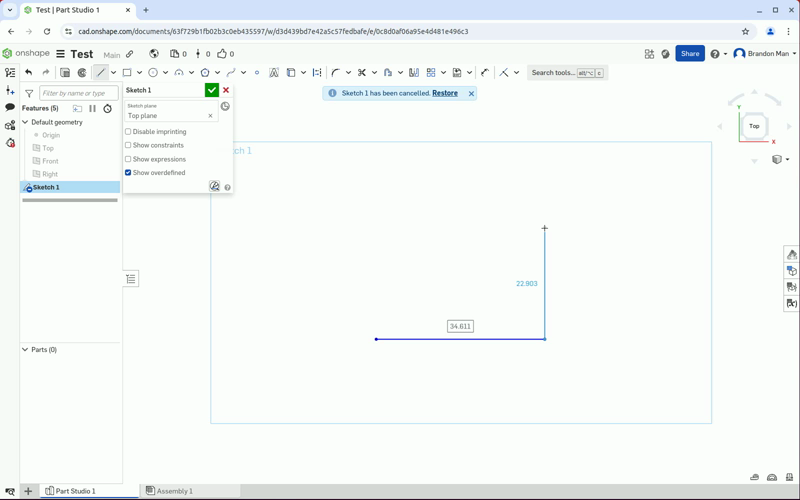
click(544, 227)
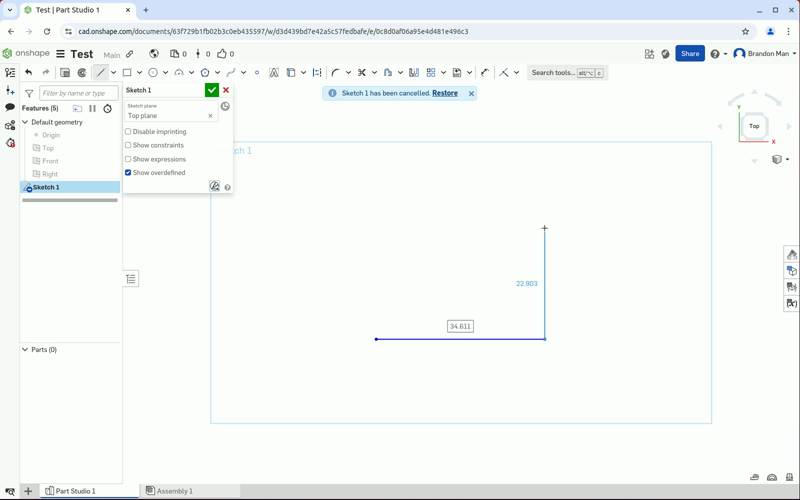
key_up(shift)
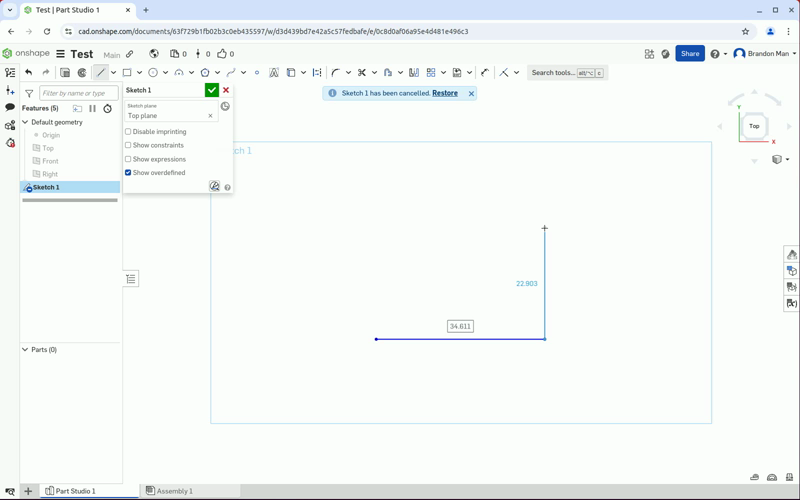
key_down(shift)
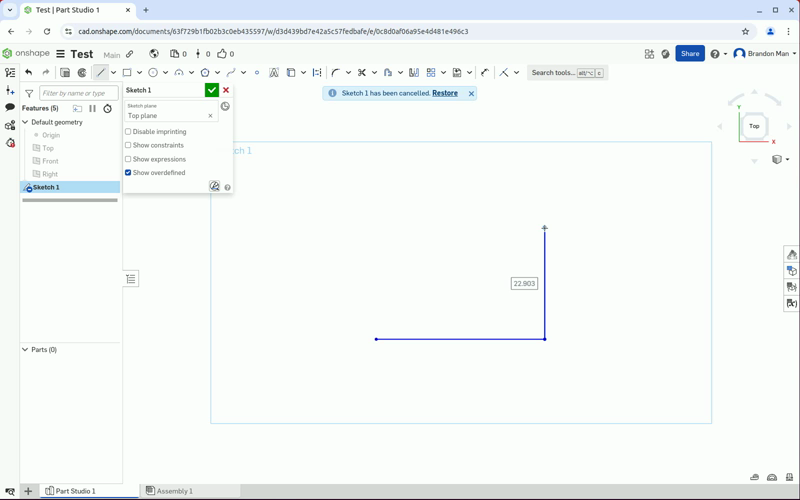
mouse_move(376, 227)
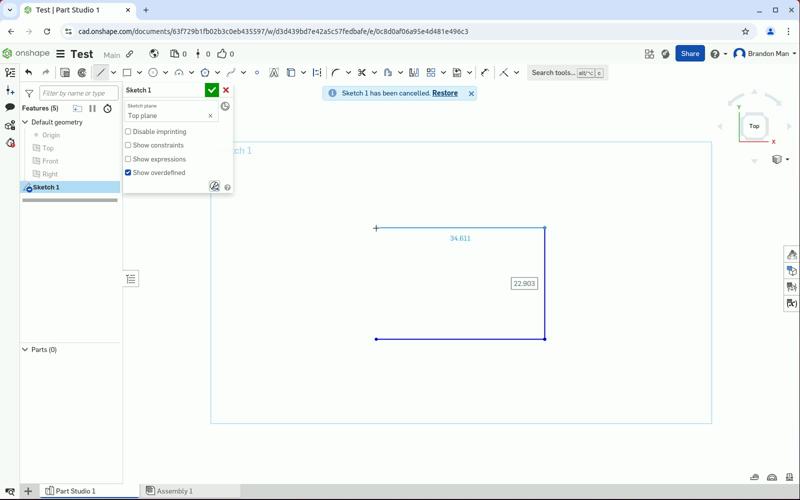
click(376, 227)
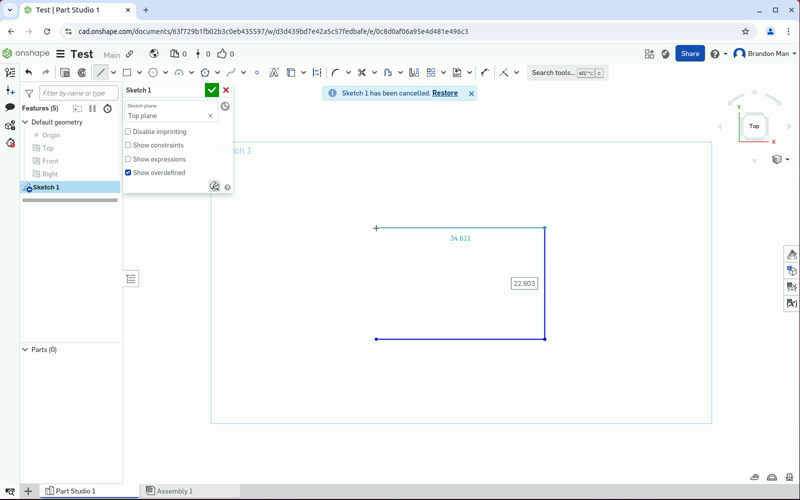
key_up(shift)
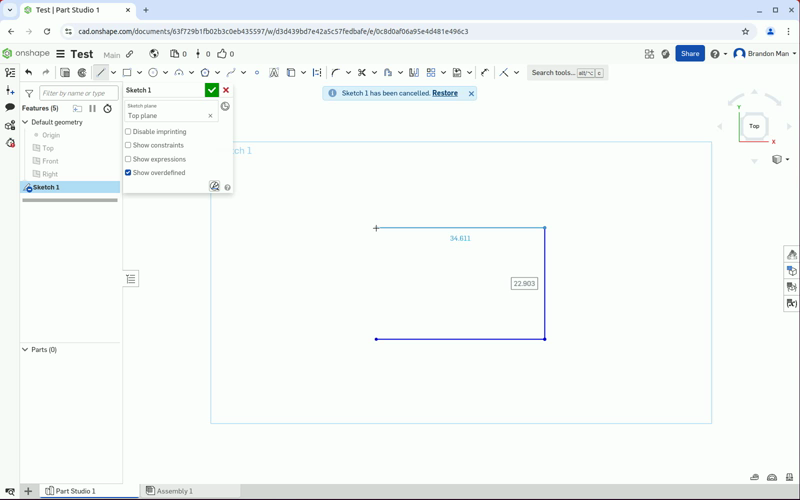
key_down(shift)
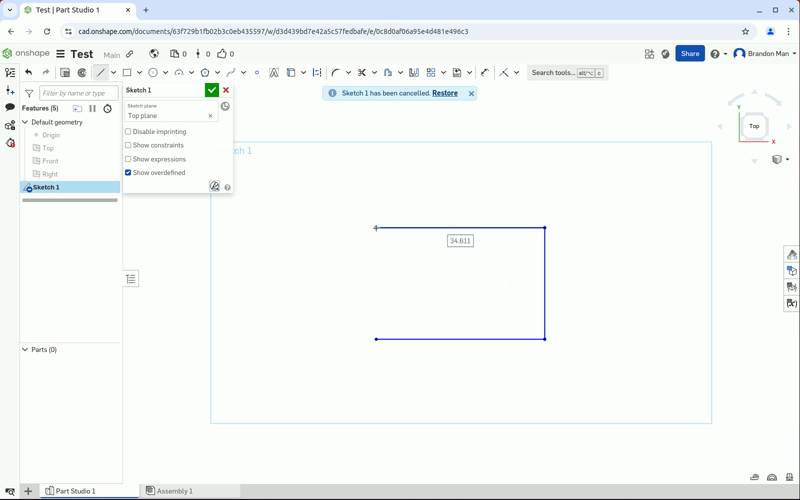
mouse_move(376, 339)
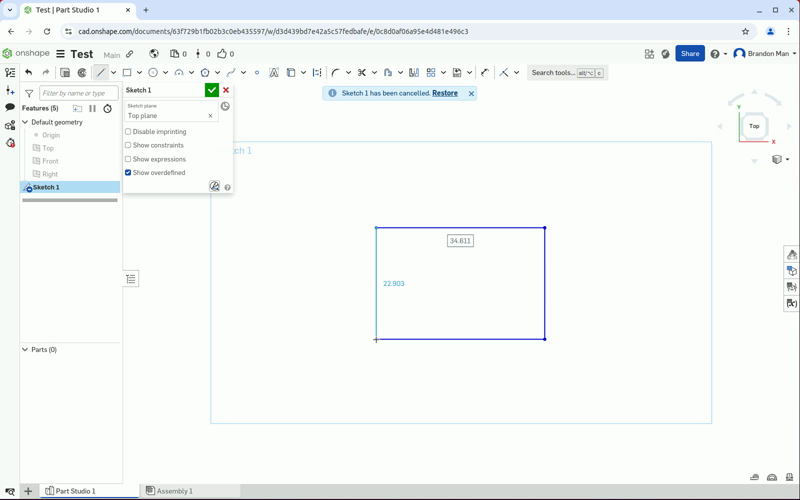
key_up(shift)
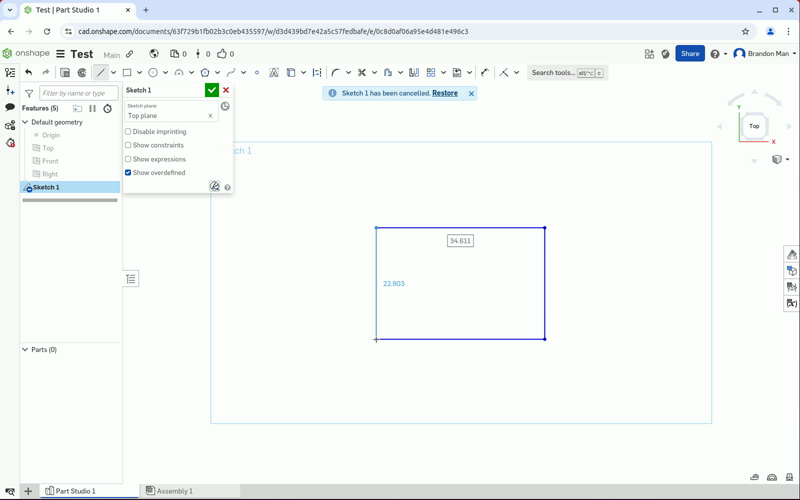
click(376, 339)
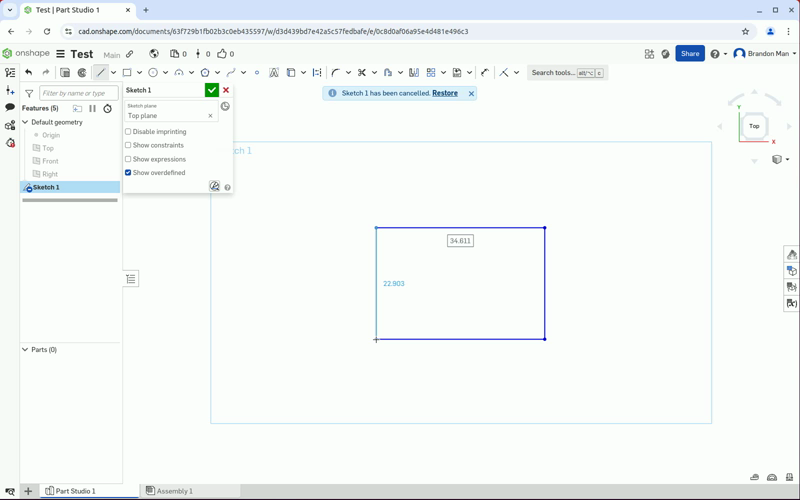
key(esc)
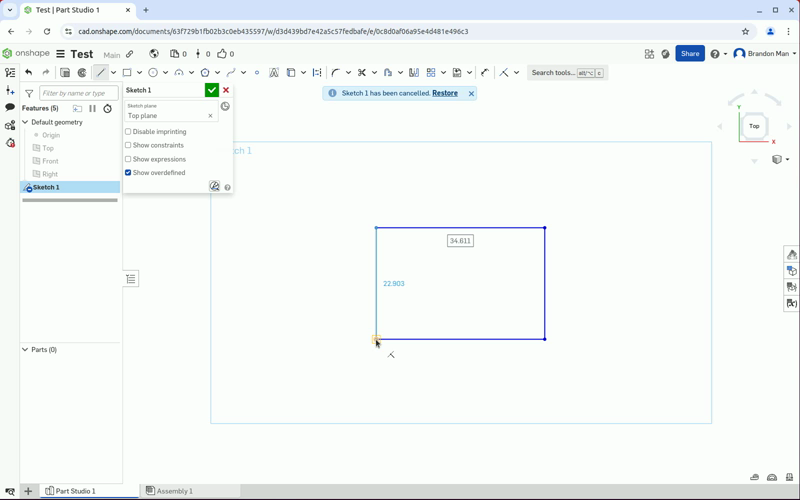
key(c)
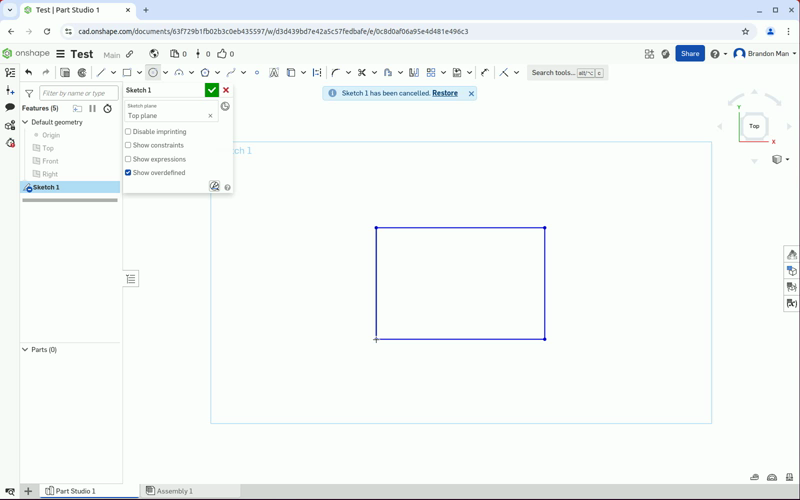
key_down(shift)
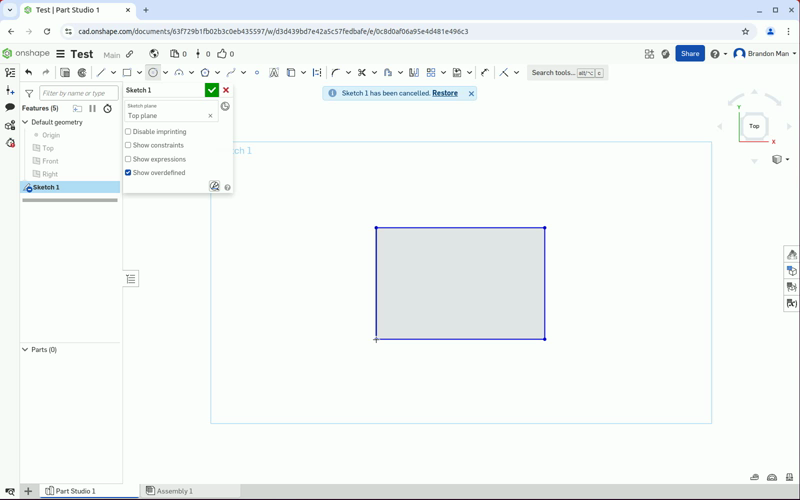
mouse_move(461, 282)
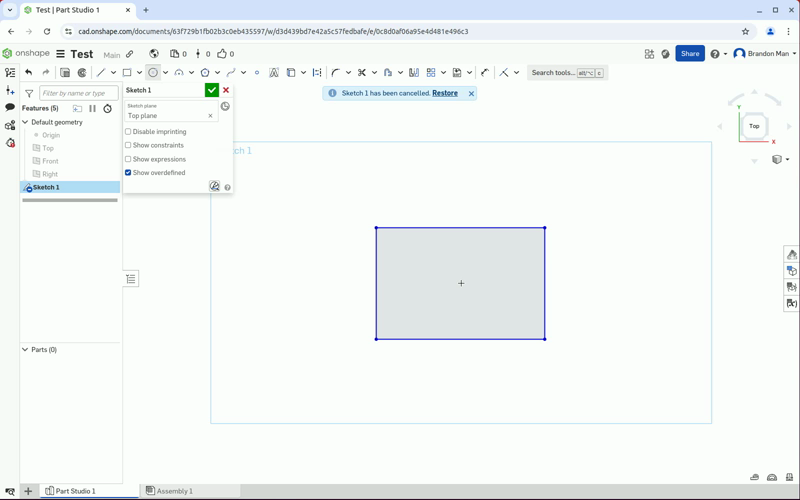
click(461, 282)
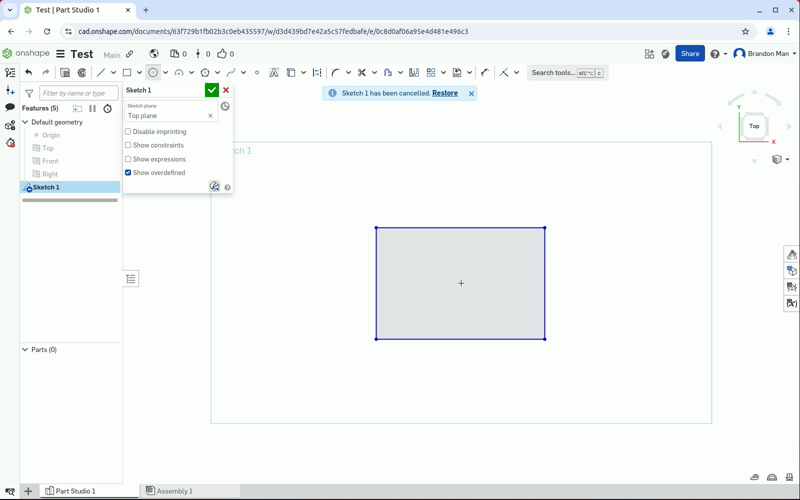
key_up(shift)
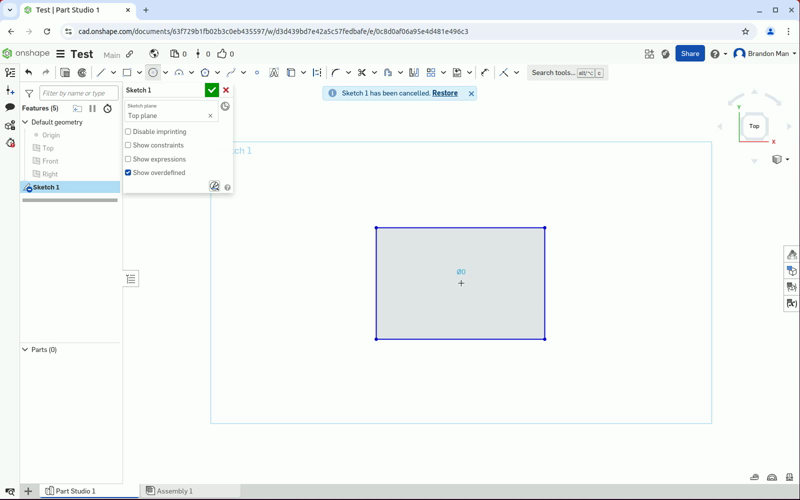
mouse_move(489, 282)
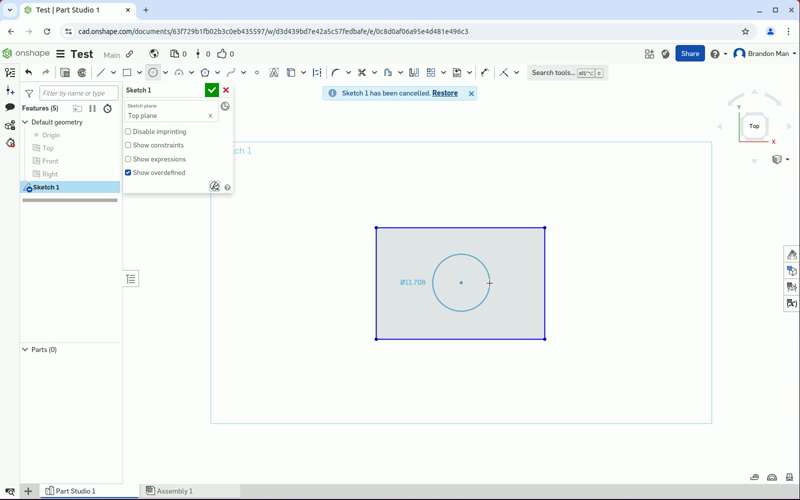
click(489, 282)
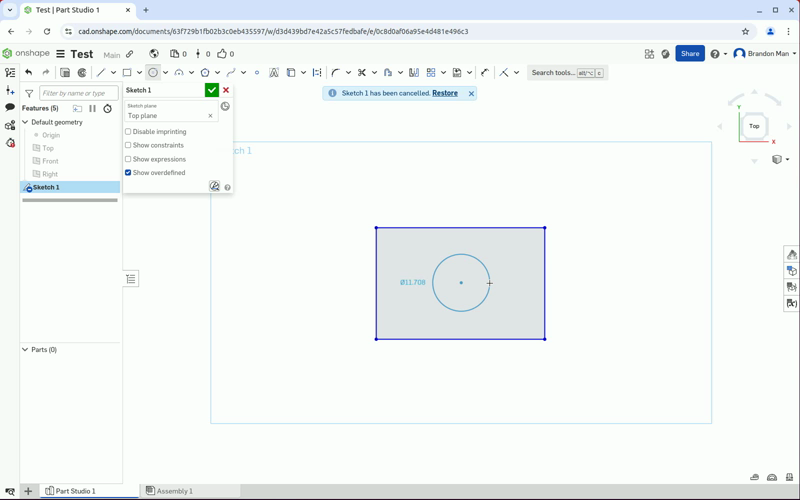
key(esc)
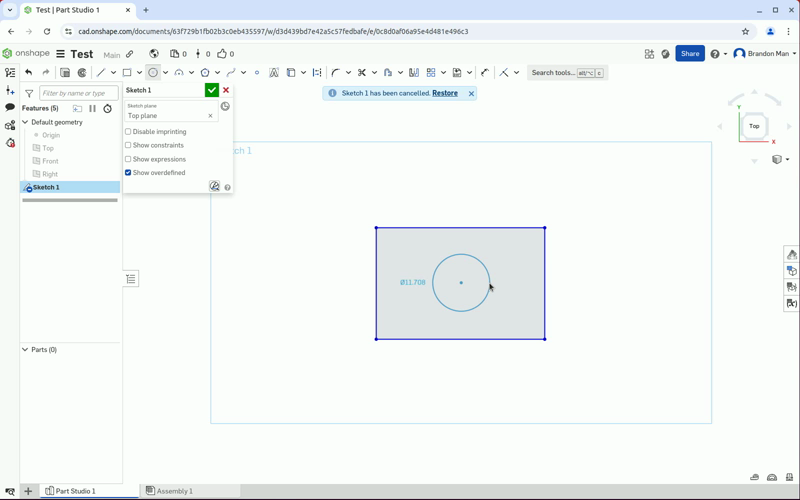
mouse_move(419, 300)
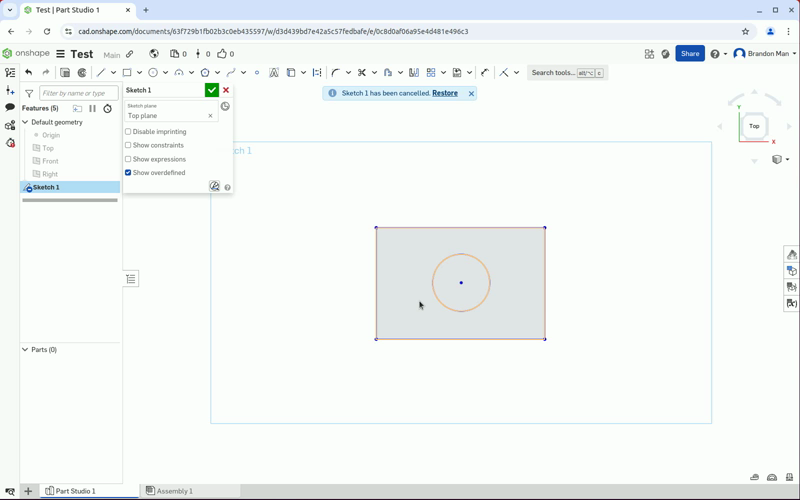
click(419, 300)
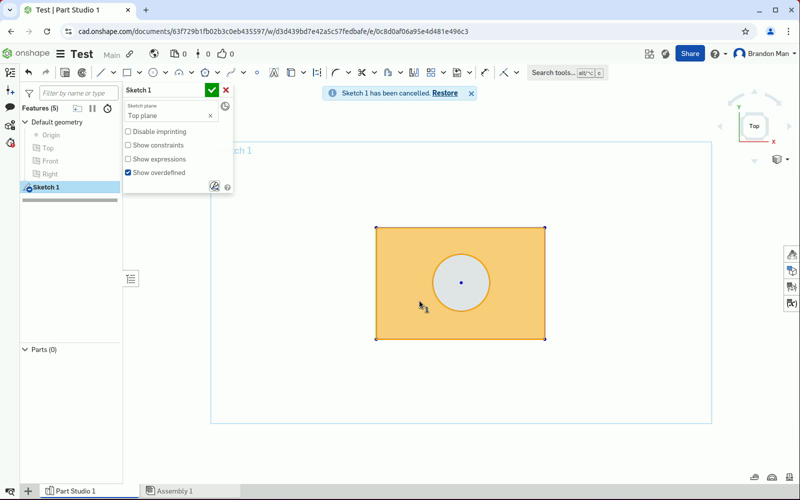
mouse_move(73, 352)
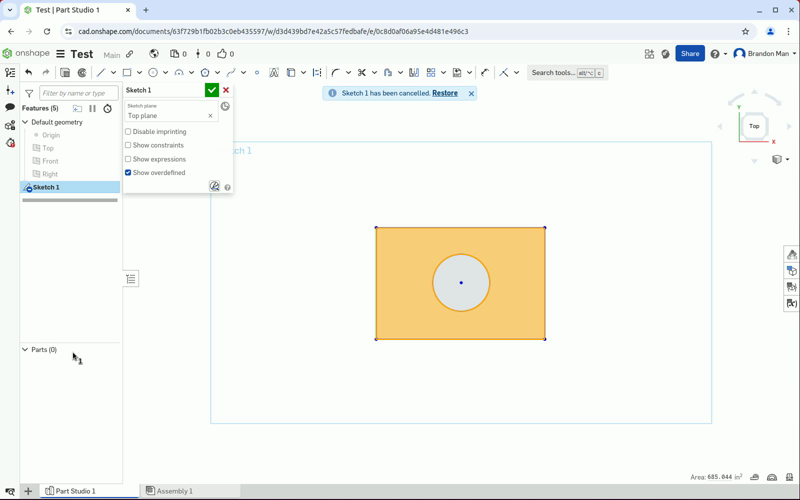
key(shift+y)
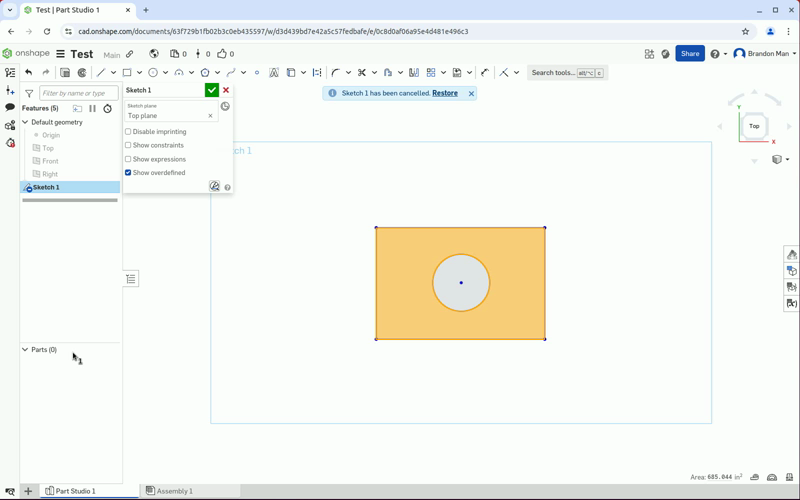
key(shift+e)
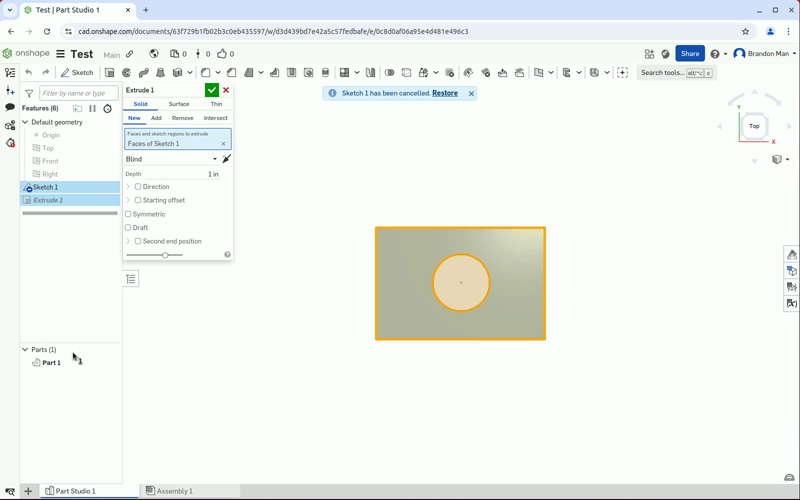
mouse_move(143, 106)
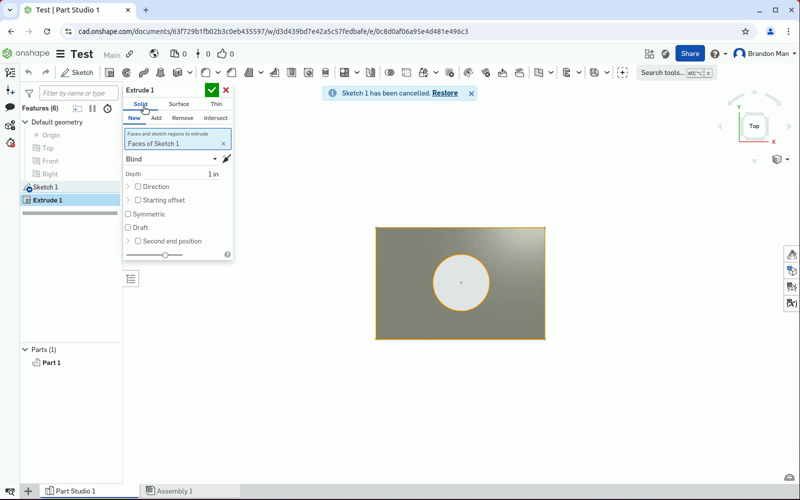
click(143, 106)
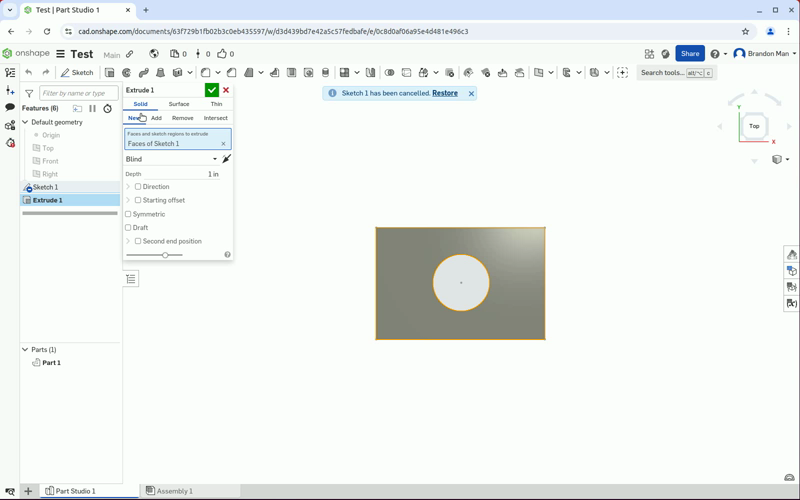
mouse_move(137, 120)
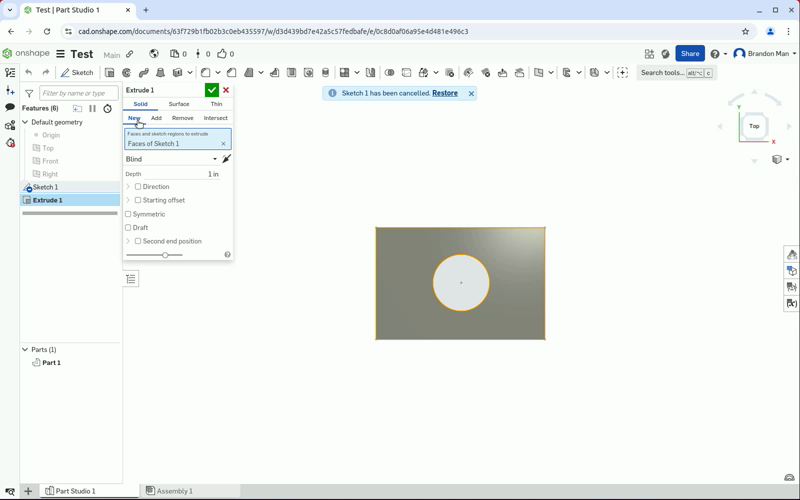
click(137, 120)
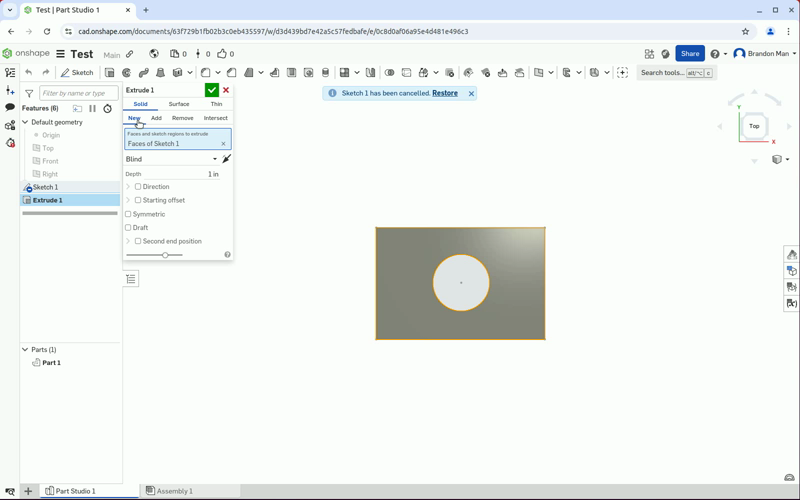
key(tab, 4)
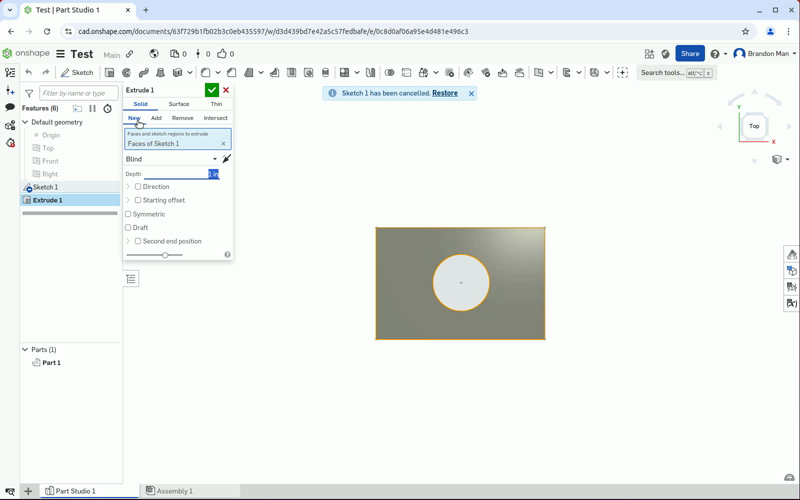
text(5.777)
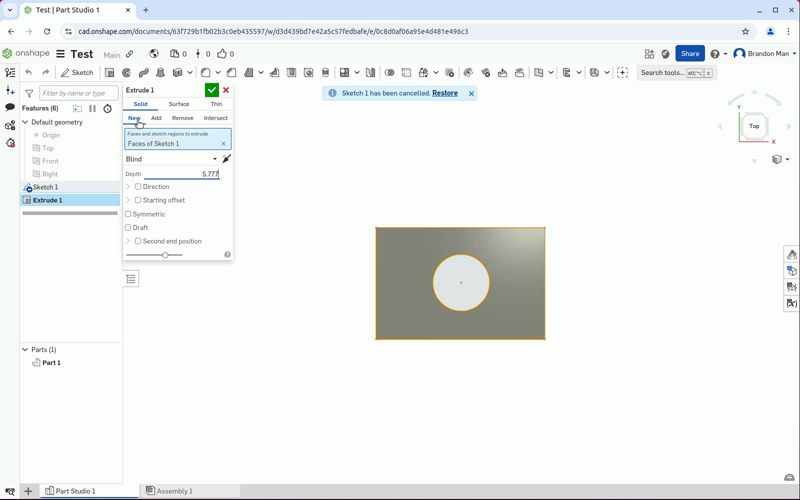
key(enter)
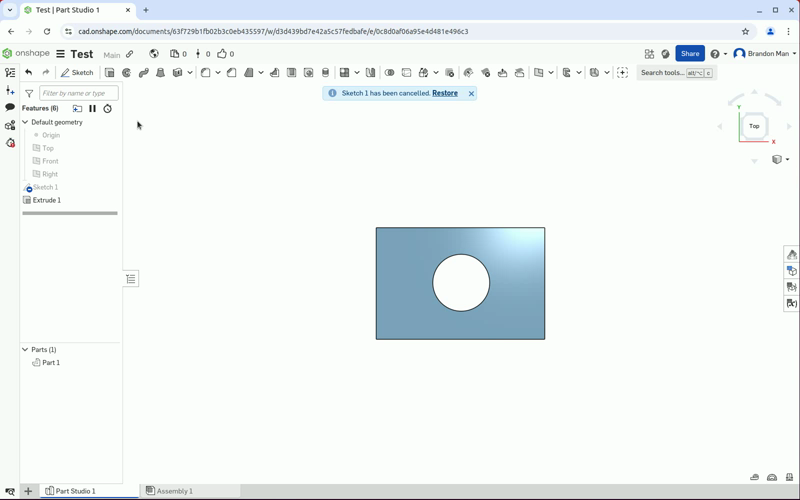
key(shift+h)
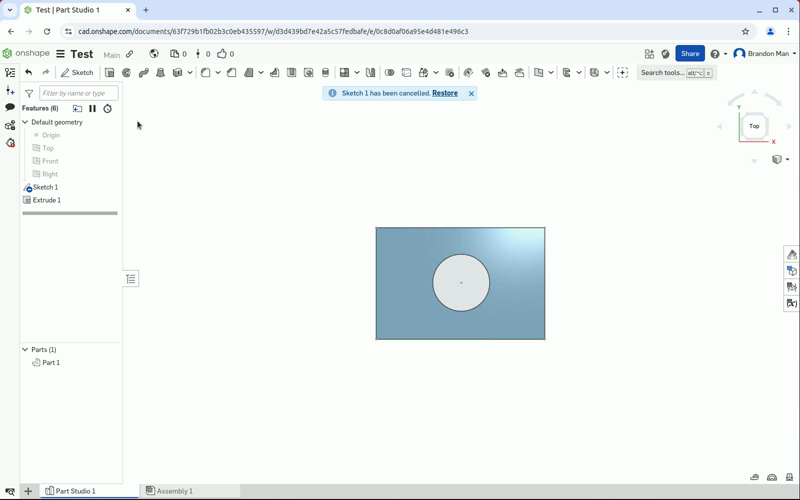
key(shift+h)
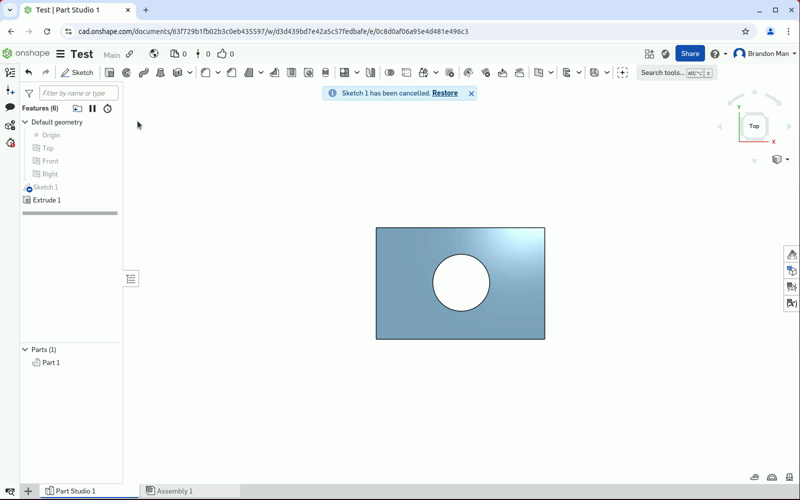
mouse_move(73, 189)
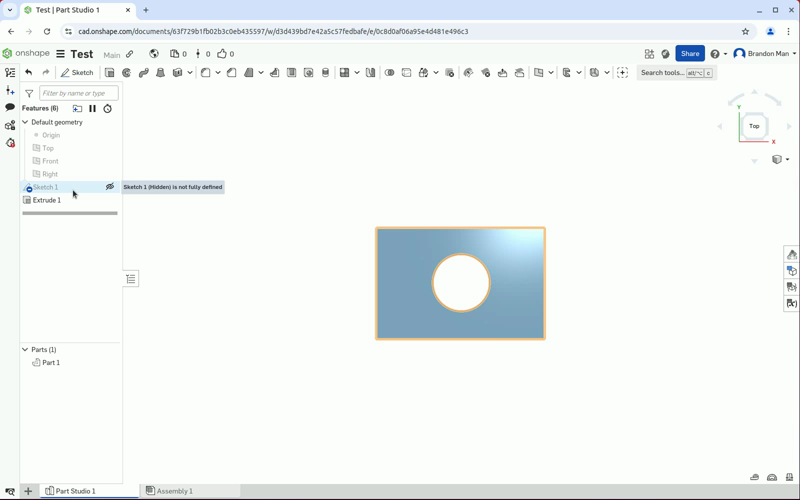
click(73, 189)
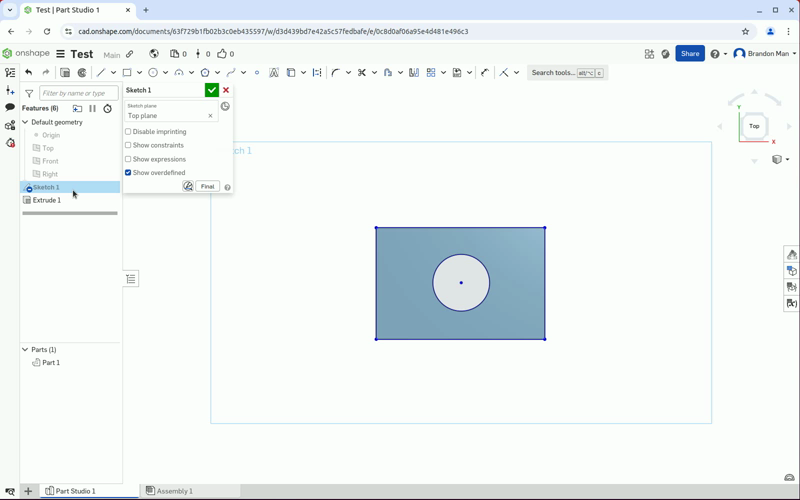
mouse_move(229, 92)
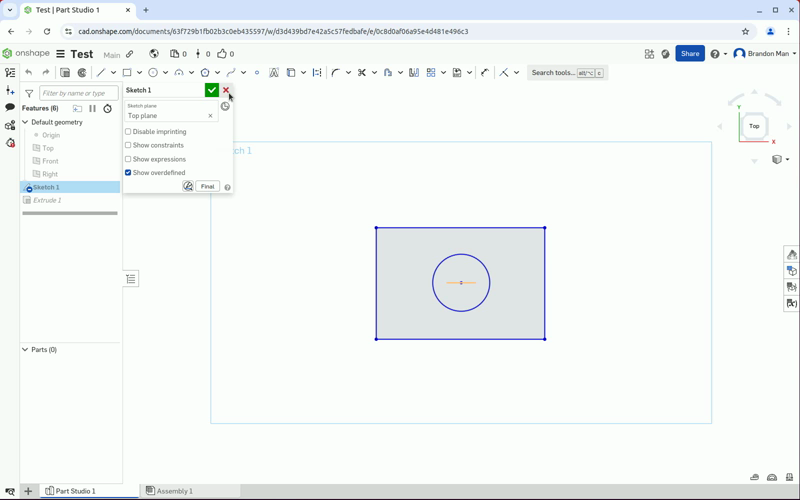
click(229, 92)
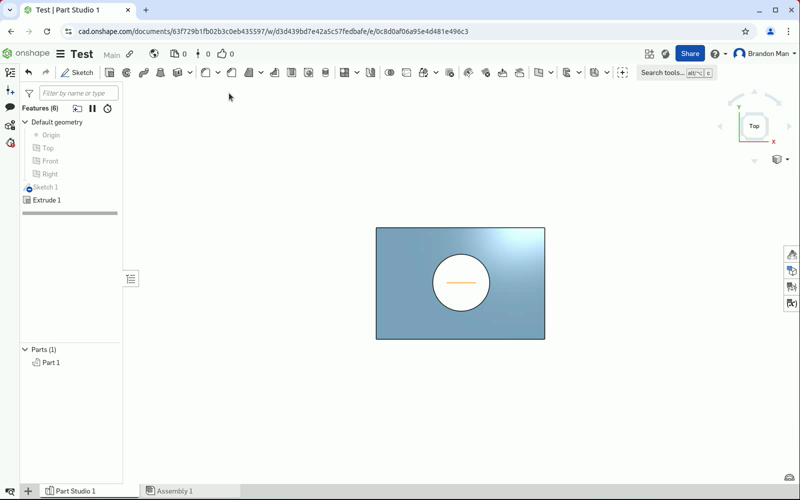
mouse_move(541, 75)
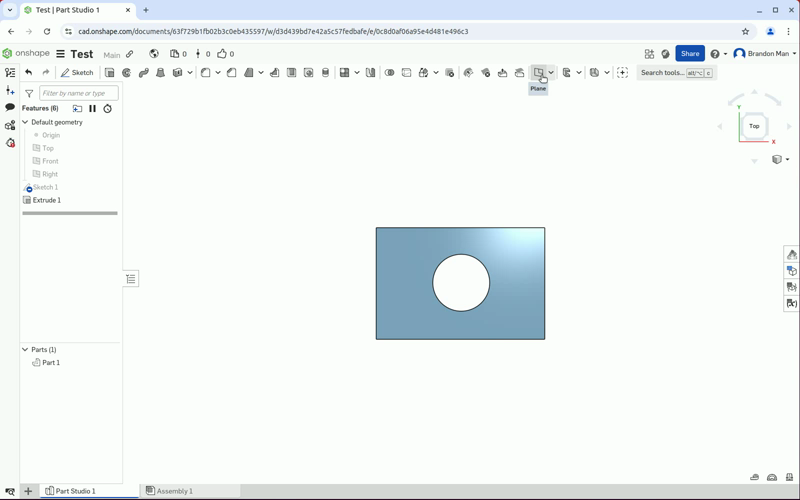
click(541, 75)
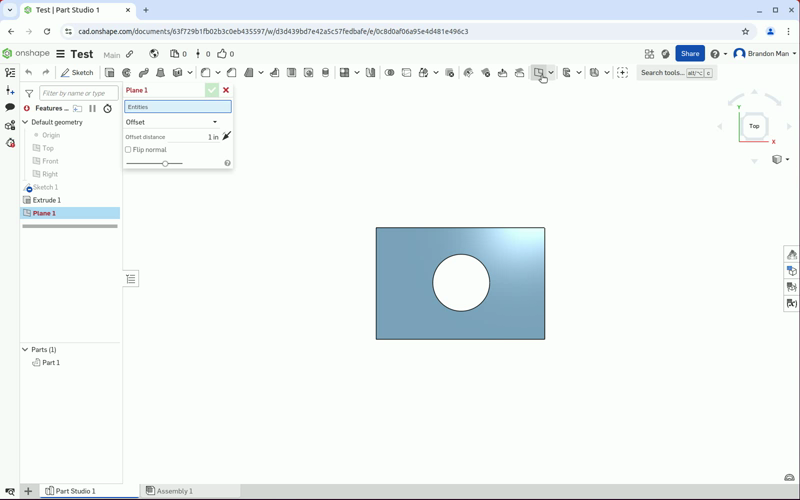
mouse_move(73, 150)
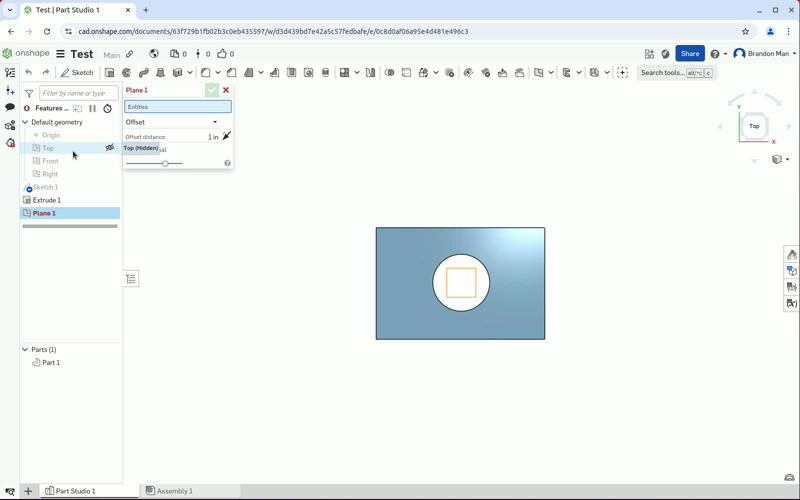
click(73, 150)
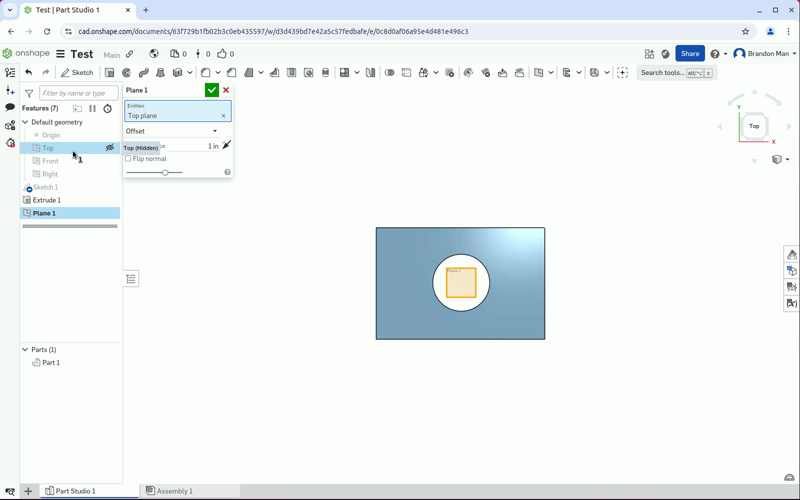
key(tab, 2)
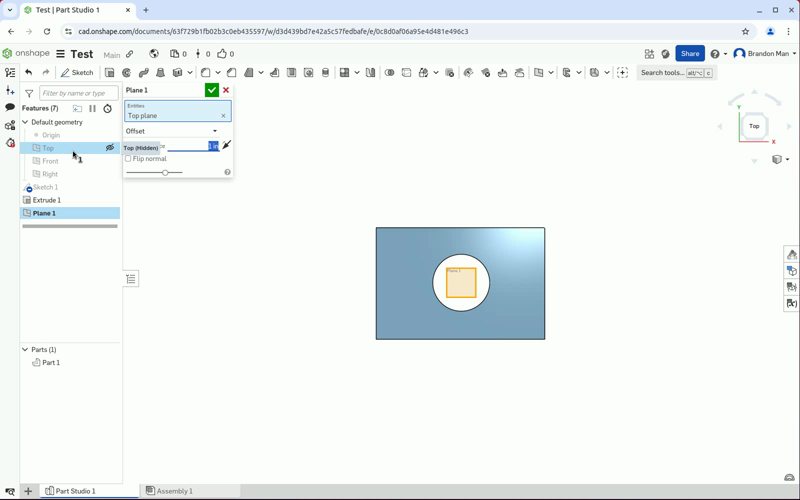
text(5.792)
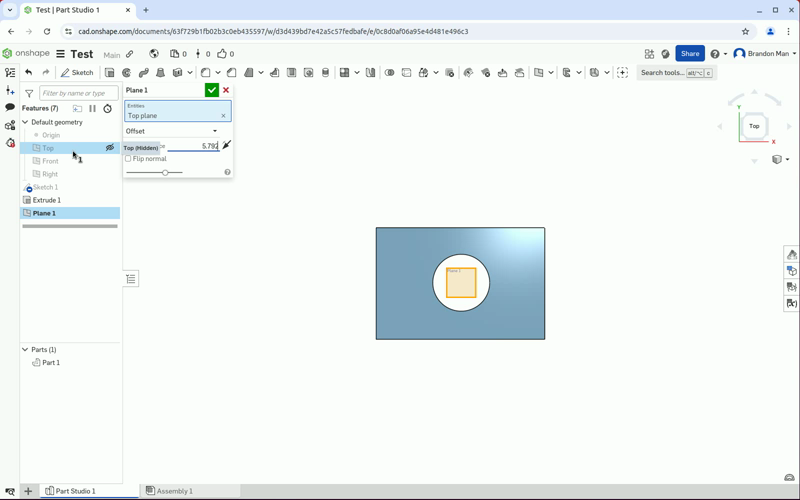
key(enter, 2)
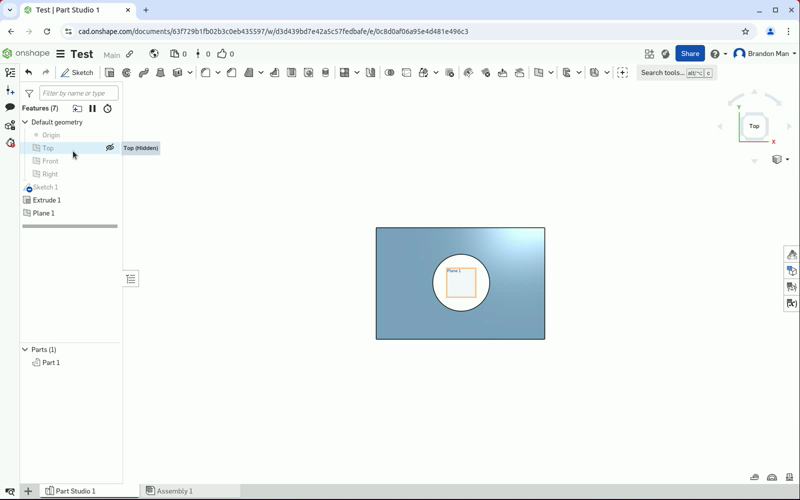
key(shift+s)
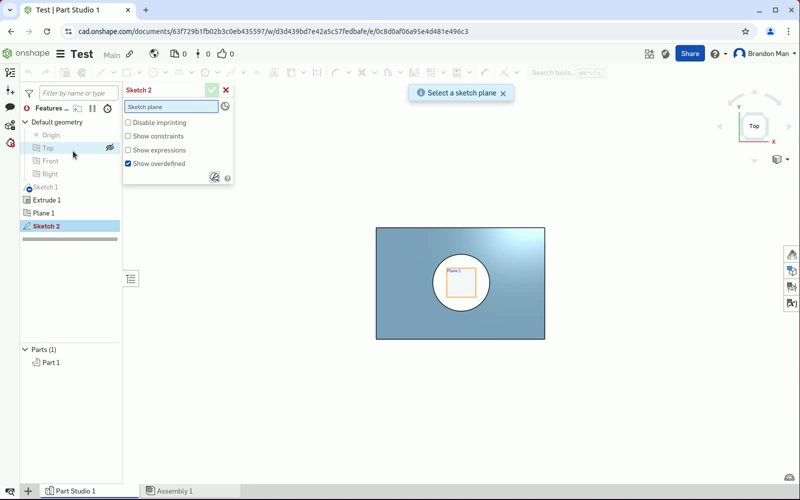
mouse_move(73, 215)
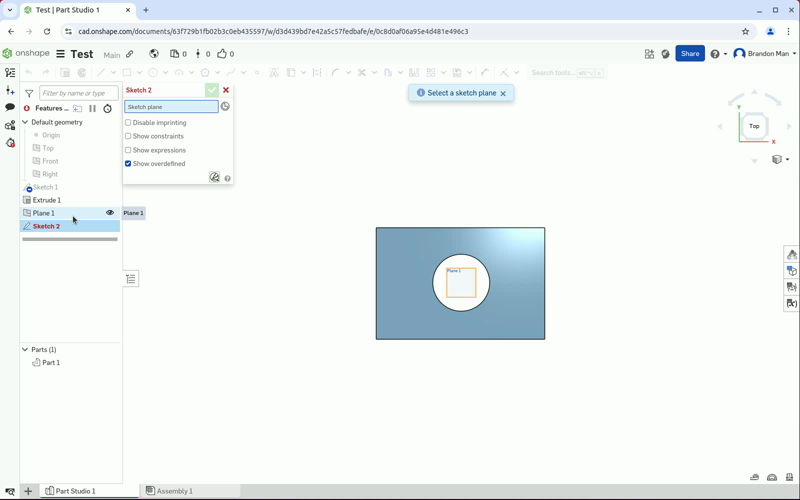
click(73, 215)
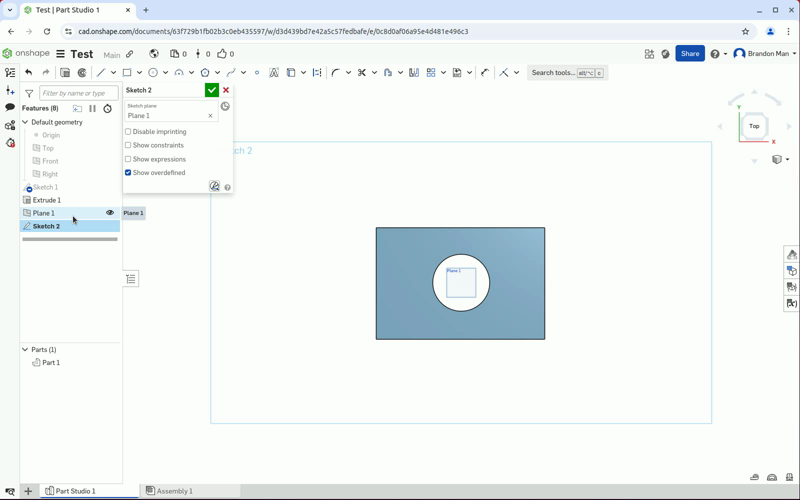
mouse_move(73, 352)
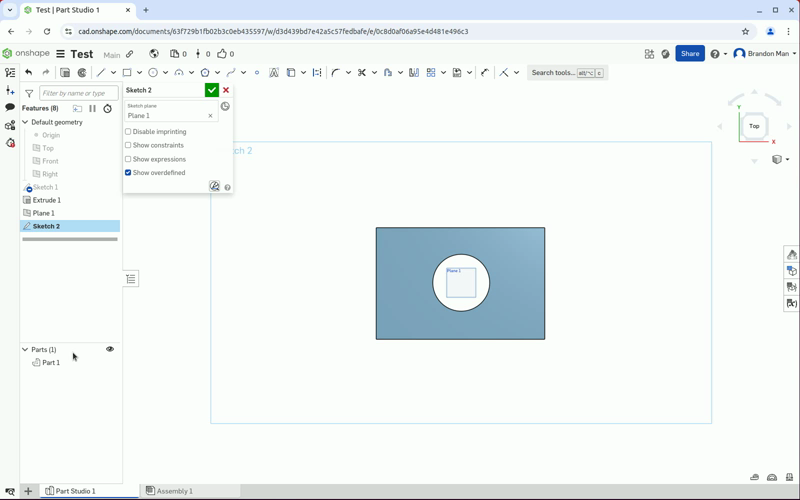
key(y)
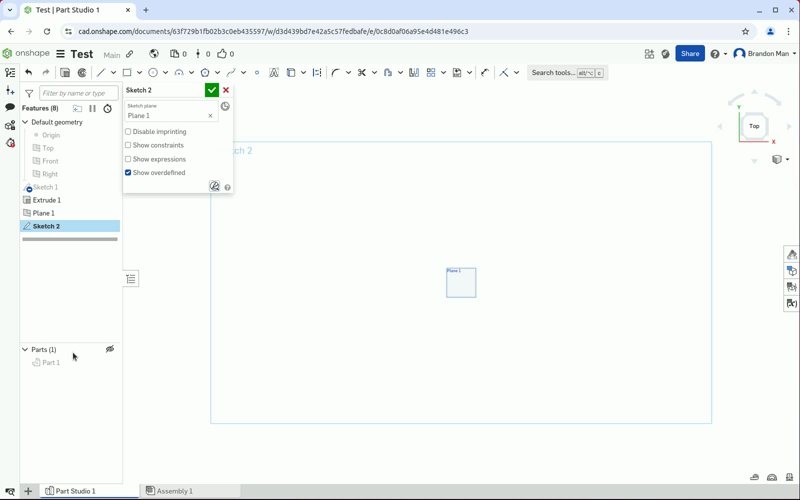
key(l)
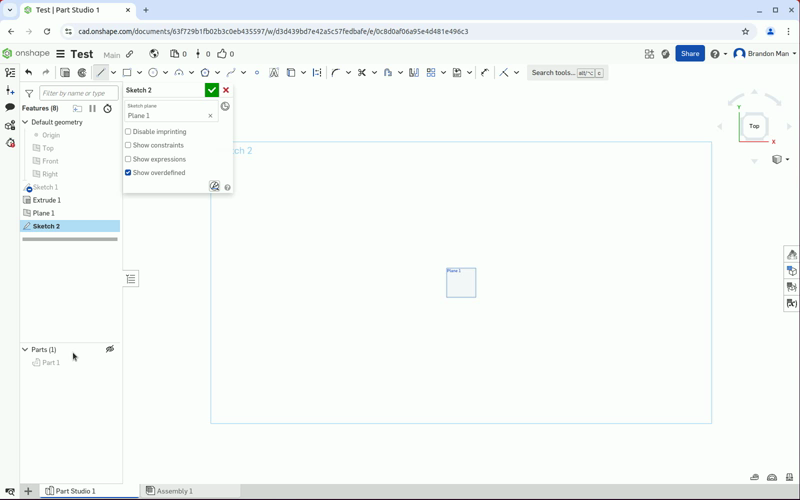
key_down(shift)
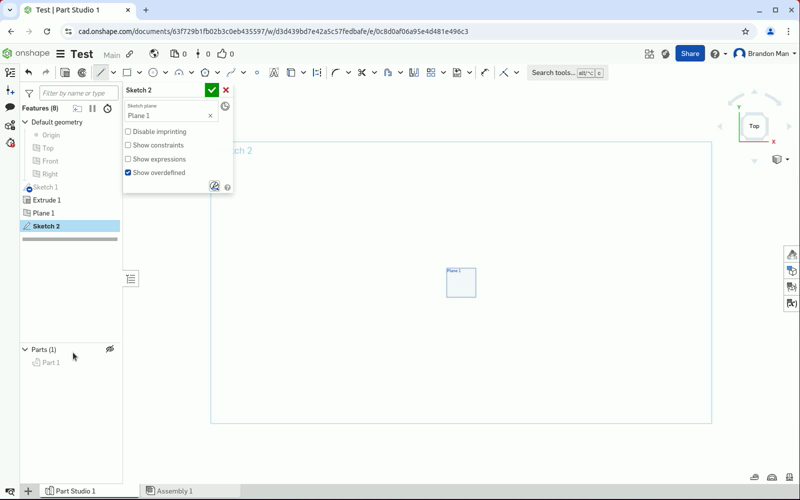
mouse_move(398, 339)
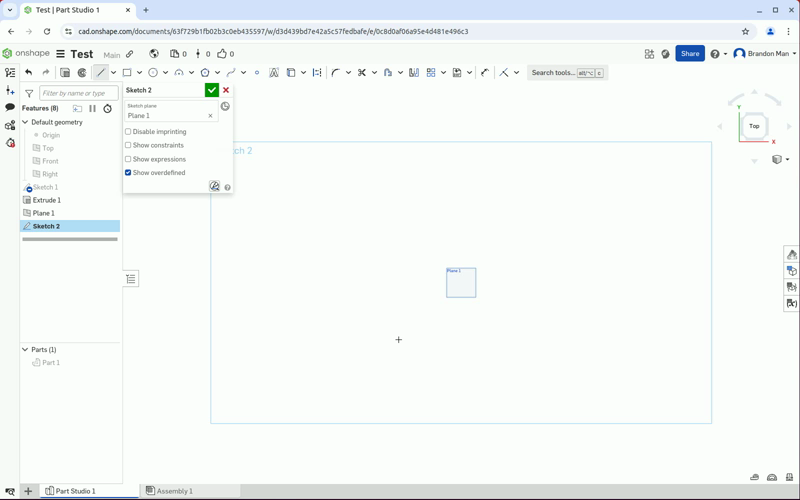
click(398, 339)
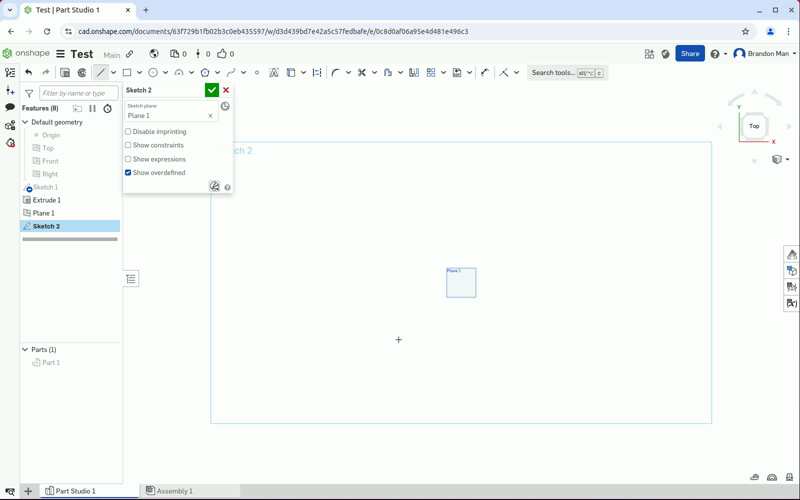
key_up(shift)
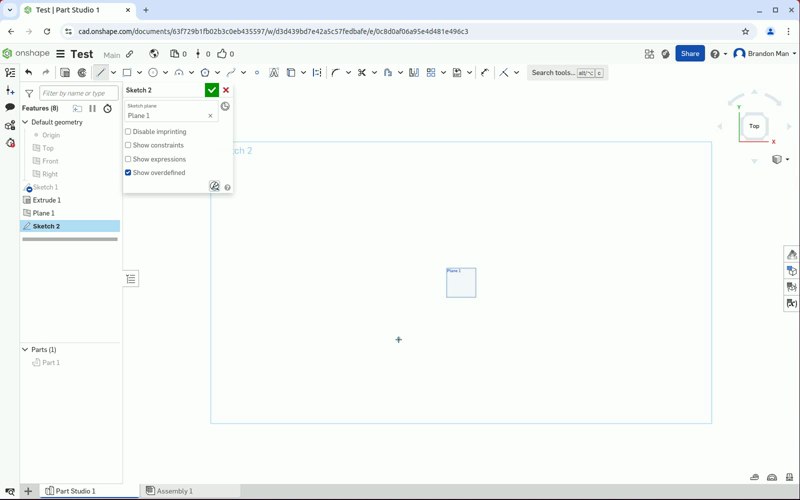
key_down(shift)
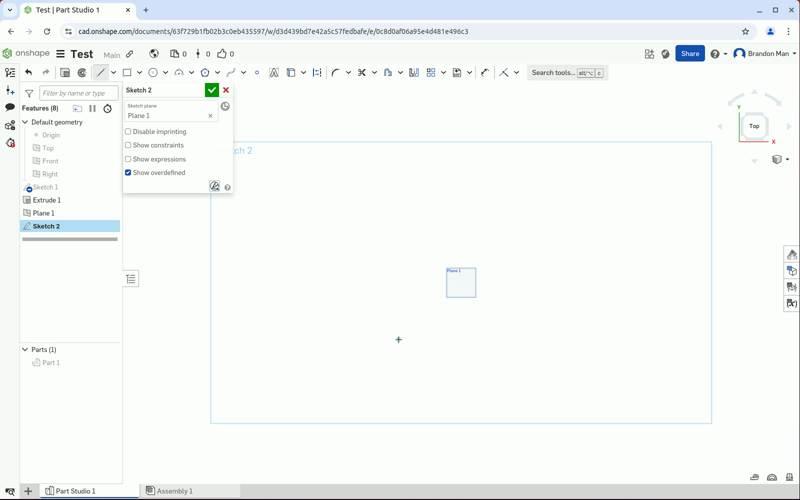
mouse_move(428, 339)
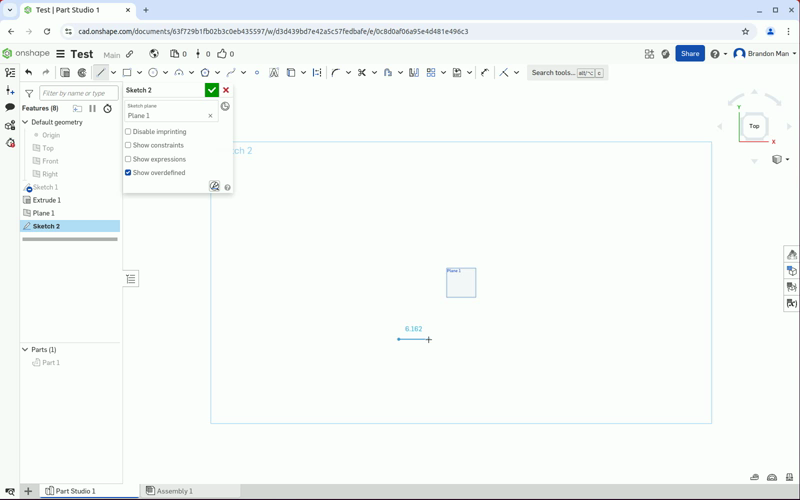
mouse_move(401, 339)
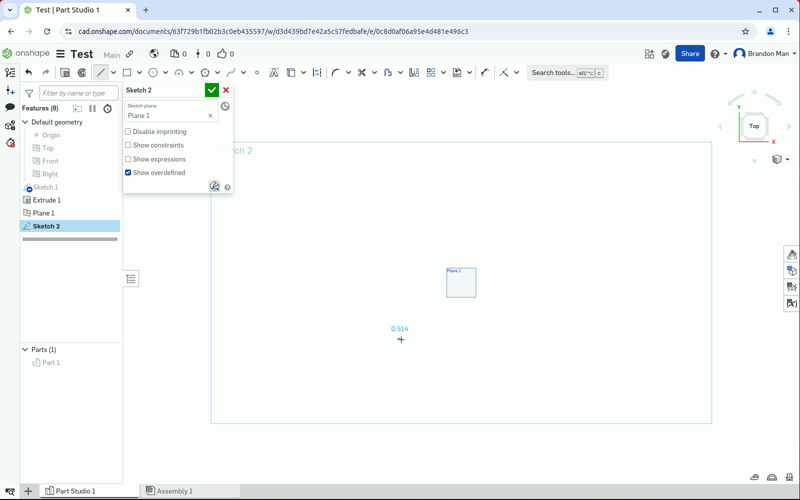
scroll(6)
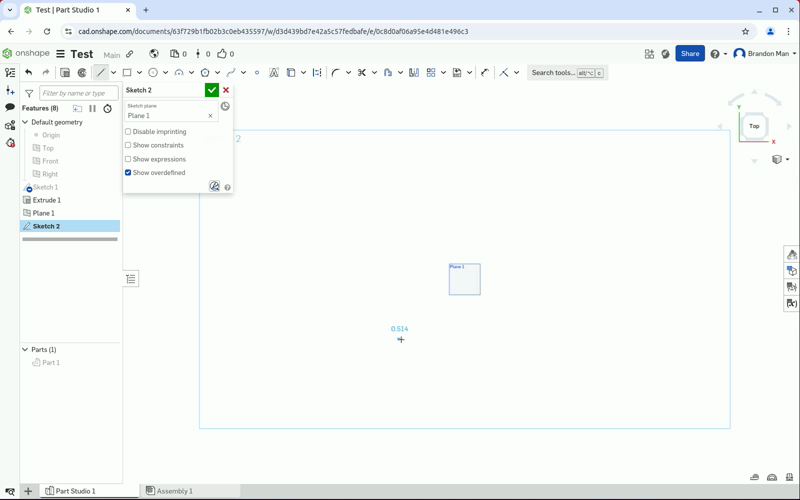
scroll(6)
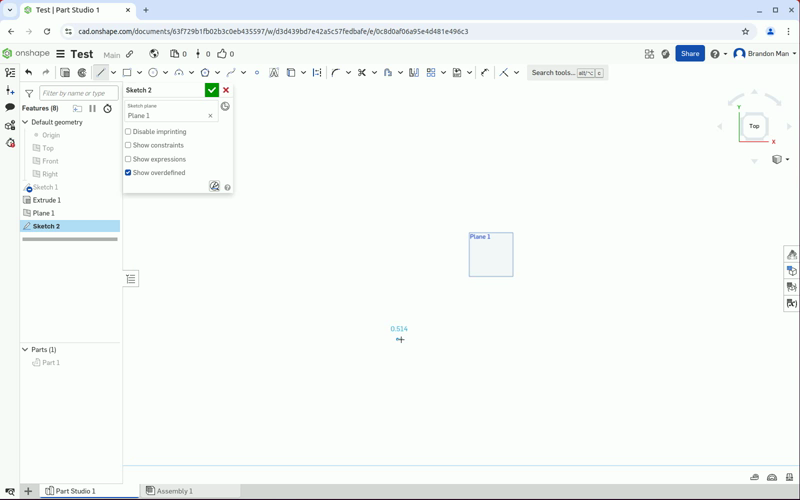
scroll(6)
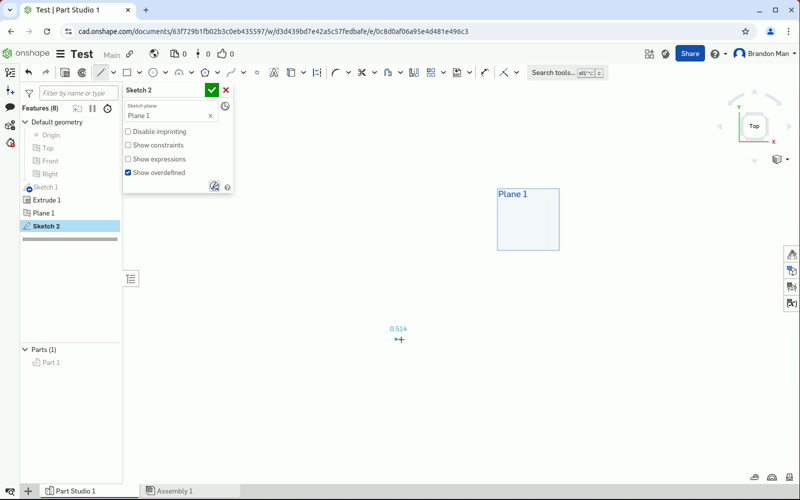
scroll(6)
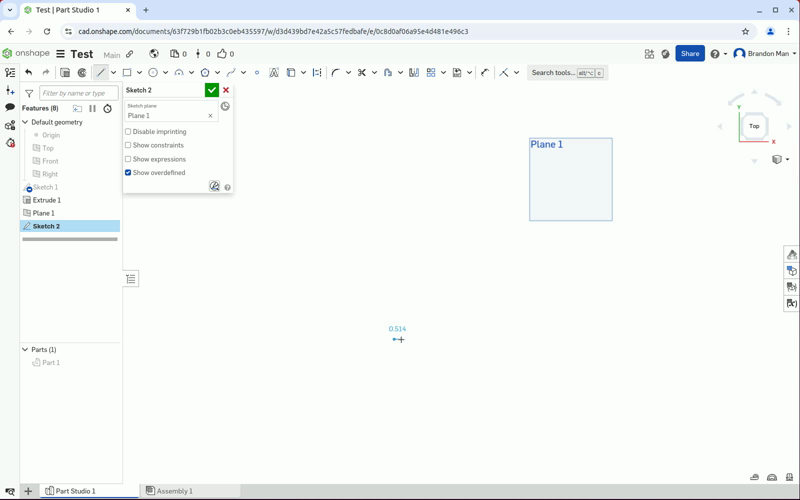
scroll(6)
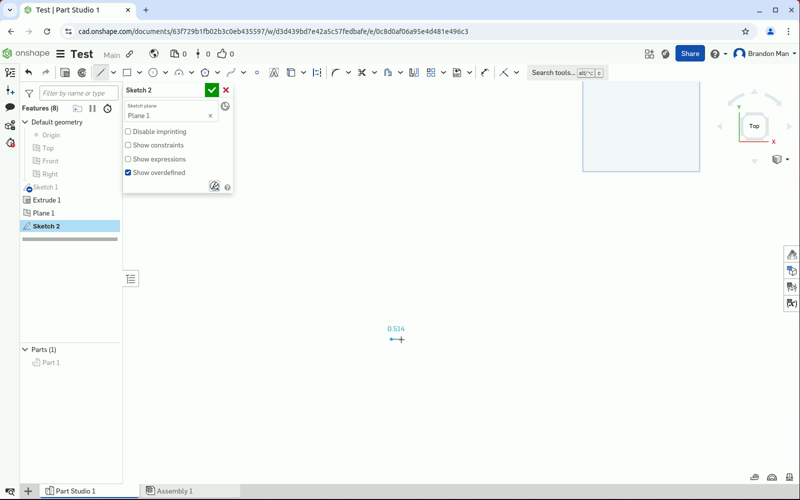
scroll(6)
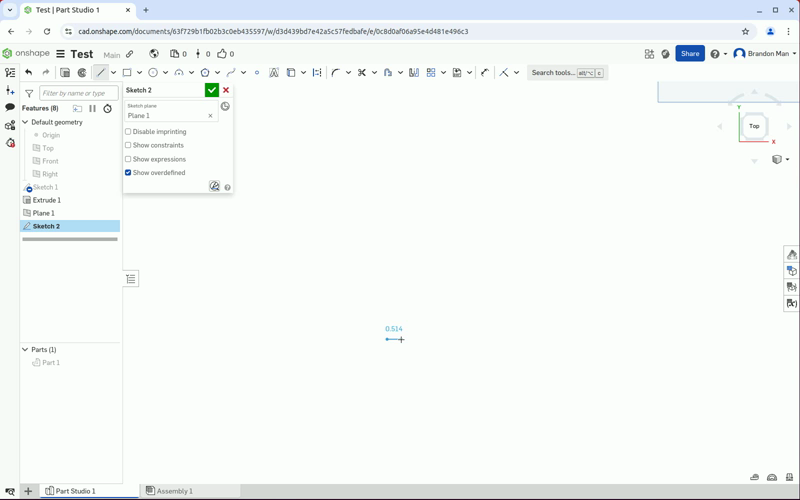
scroll(6)
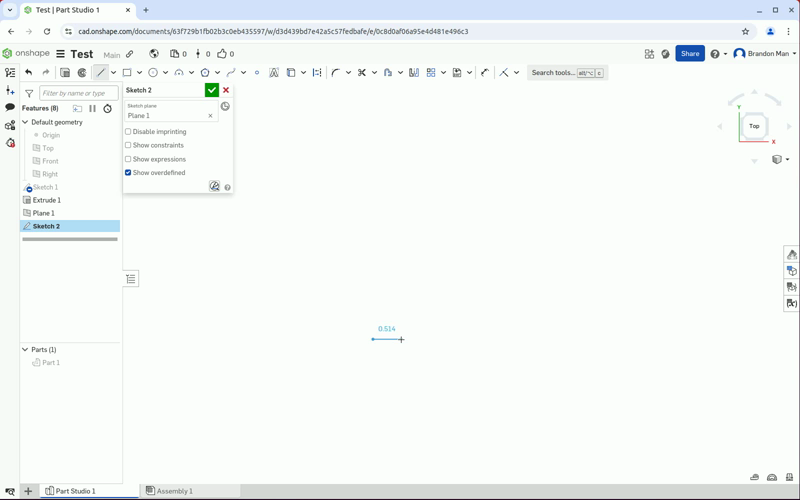
click(401, 339)
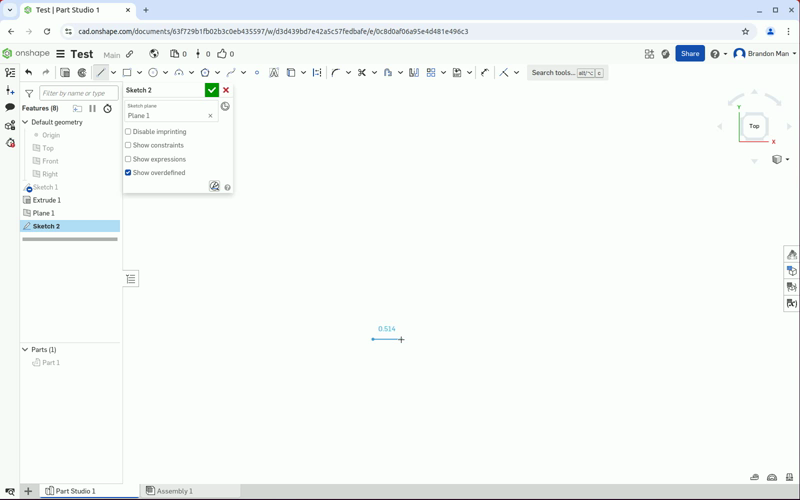
scroll(-6)
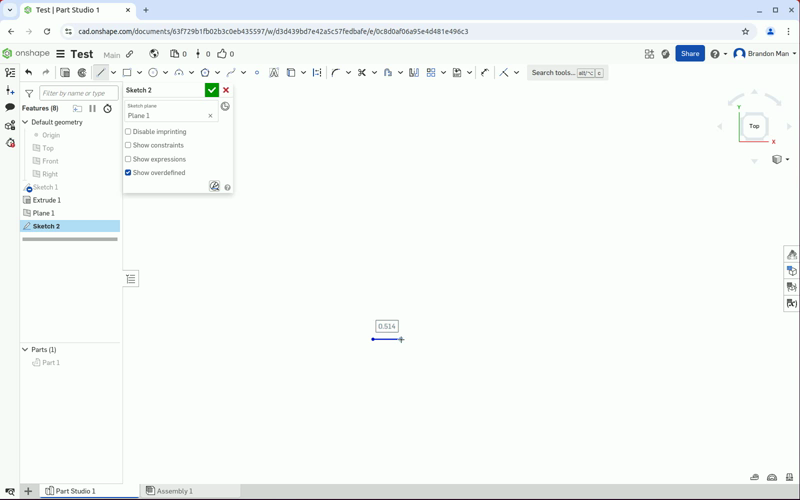
scroll(-6)
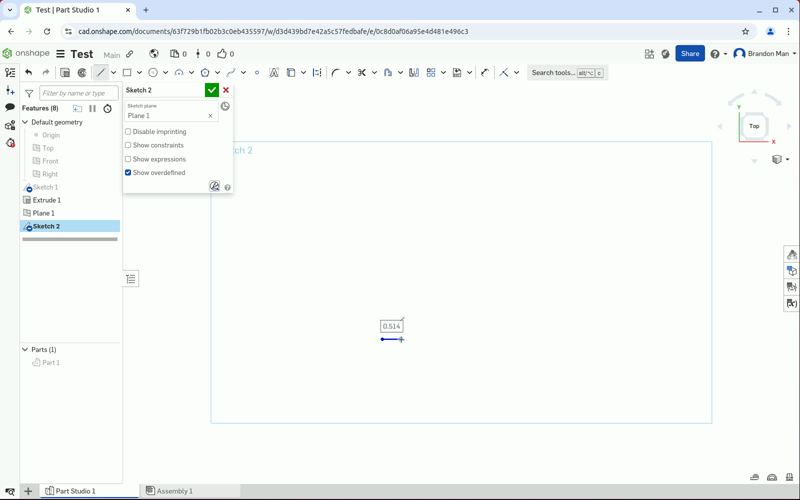
scroll(-6)
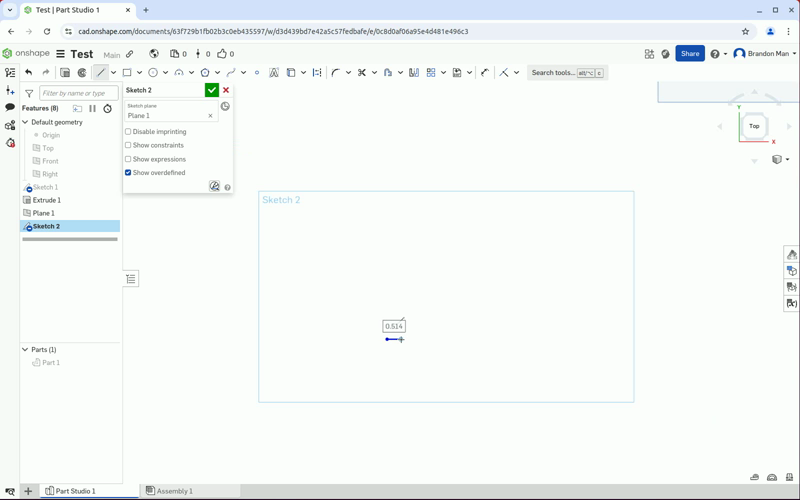
scroll(-6)
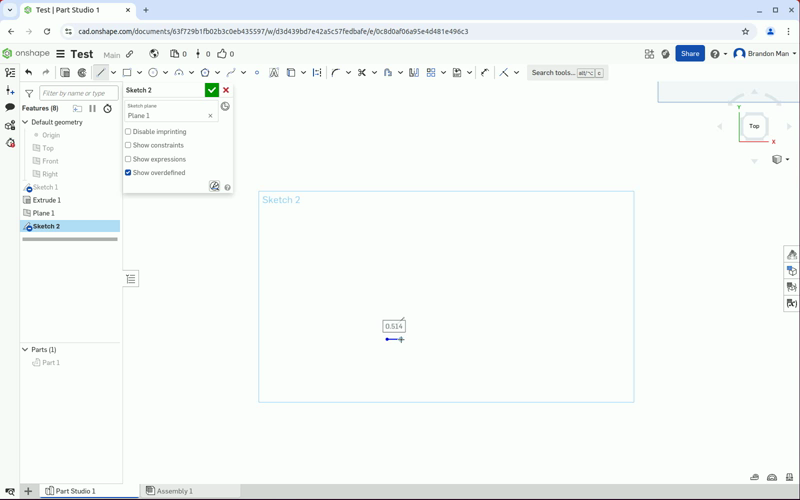
scroll(-6)
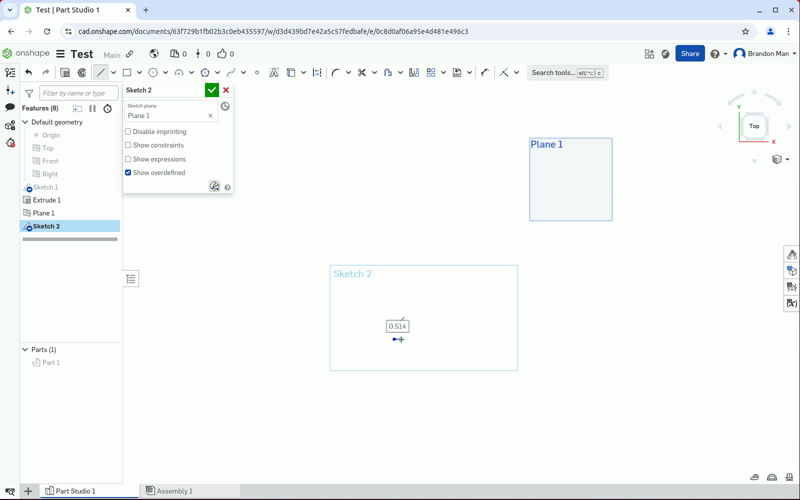
scroll(-6)
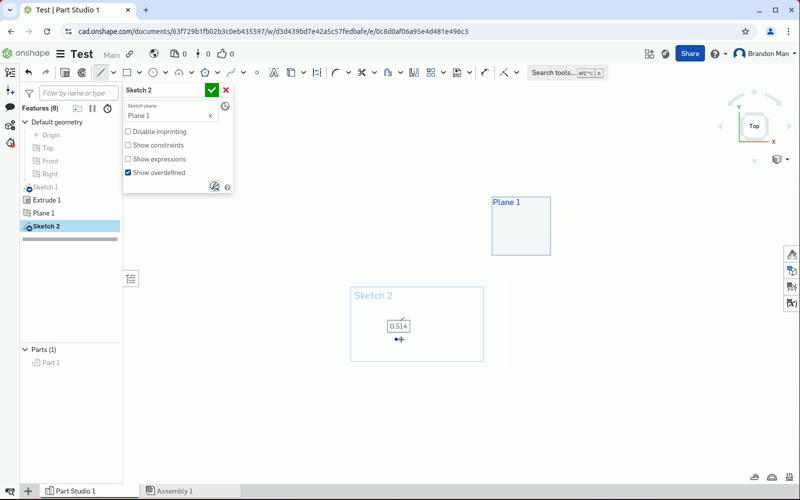
scroll(-6)
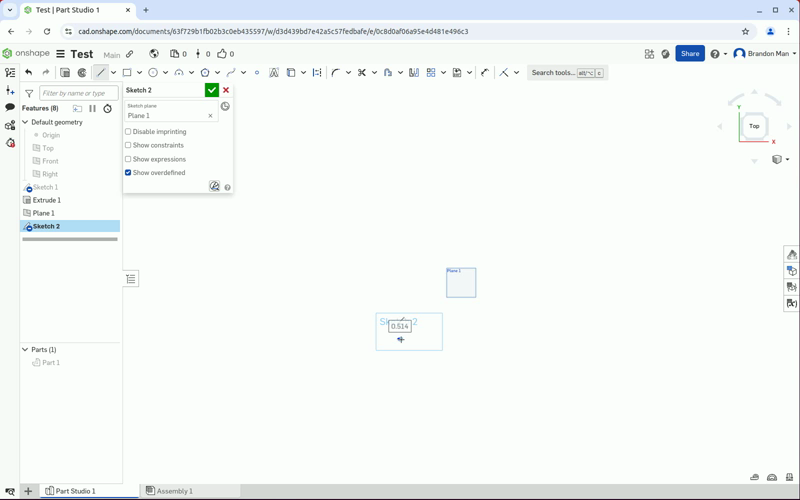
key_up(shift)
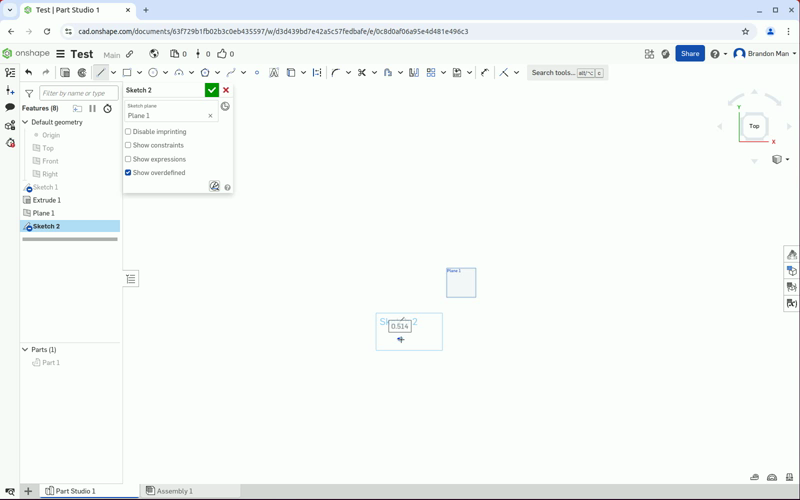
key_down(shift)
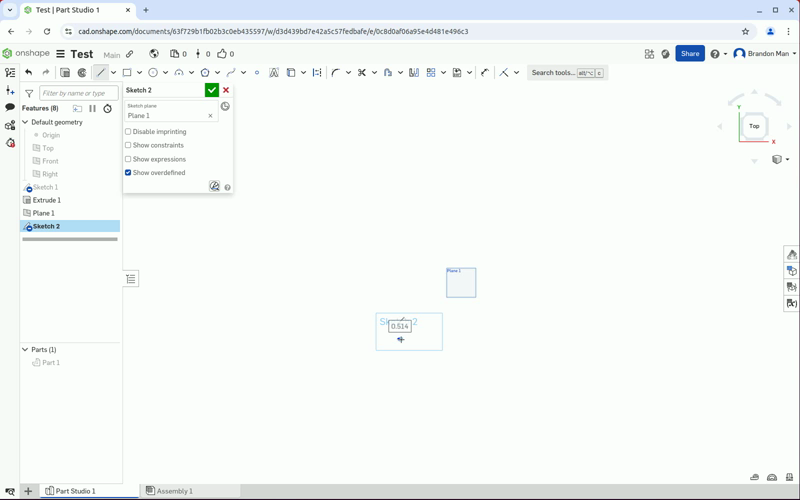
mouse_move(401, 226)
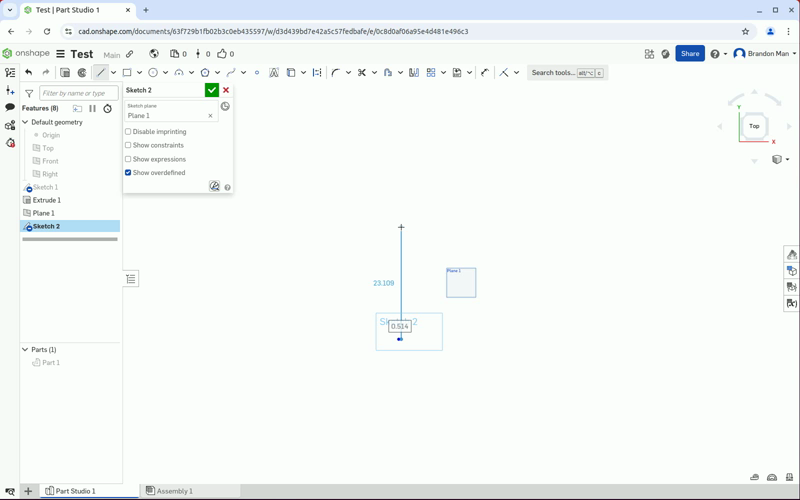
click(401, 226)
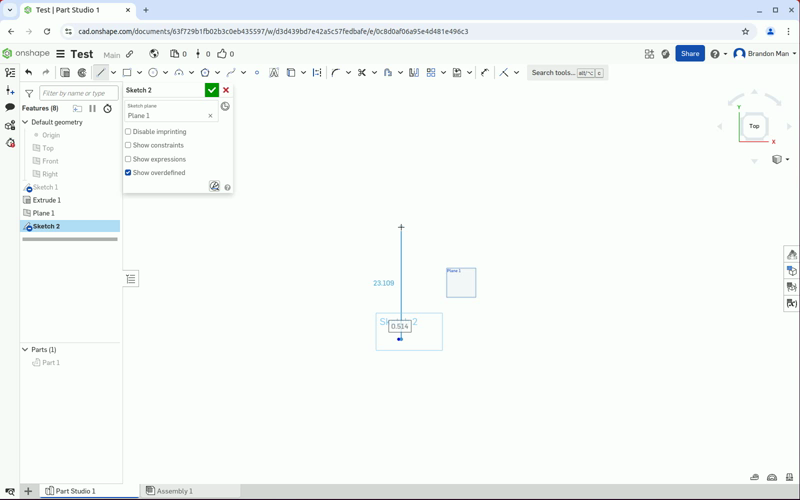
key_up(shift)
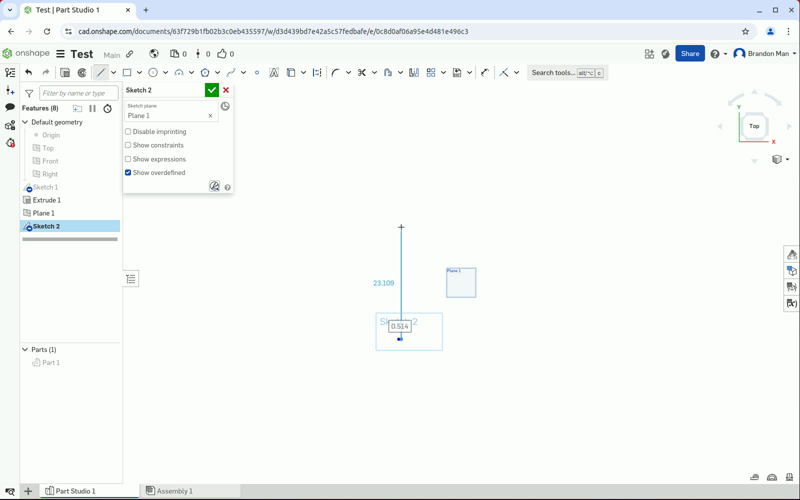
key_down(shift)
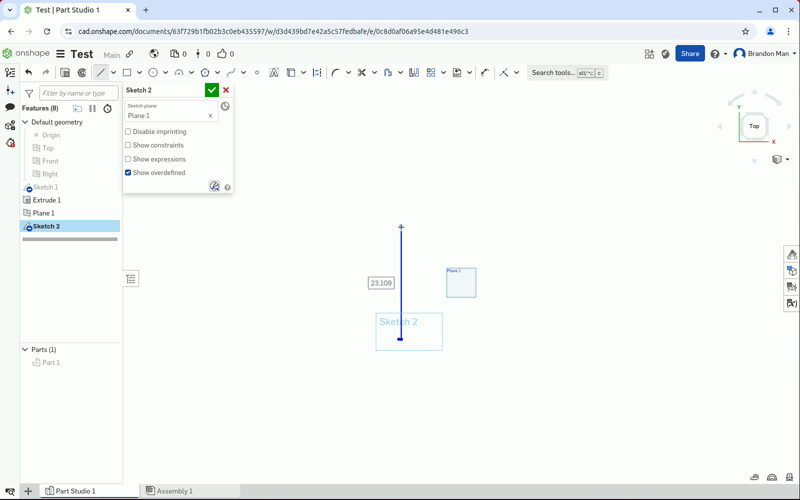
mouse_move(431, 226)
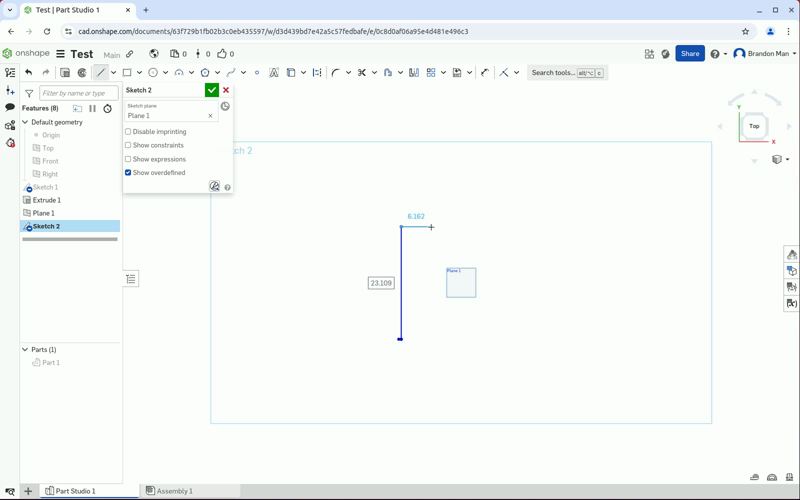
mouse_move(398, 226)
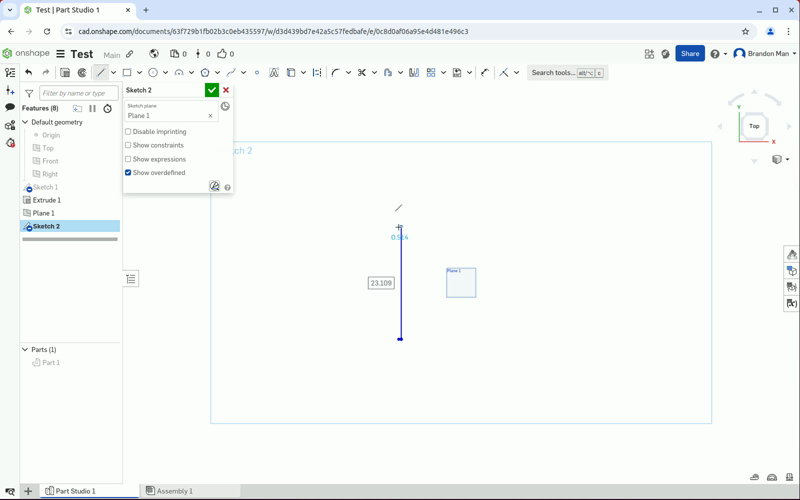
scroll(6)
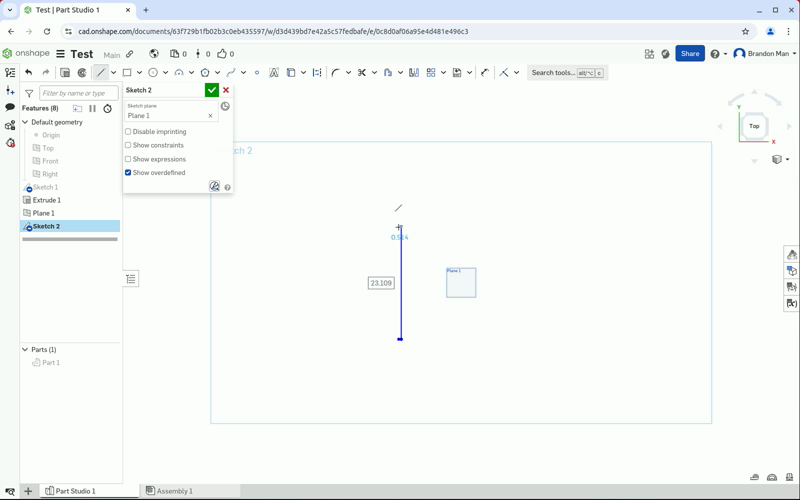
scroll(6)
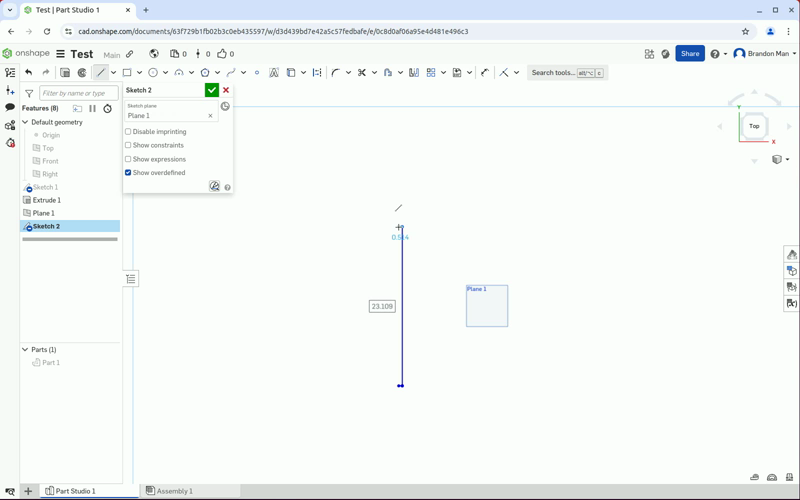
scroll(6)
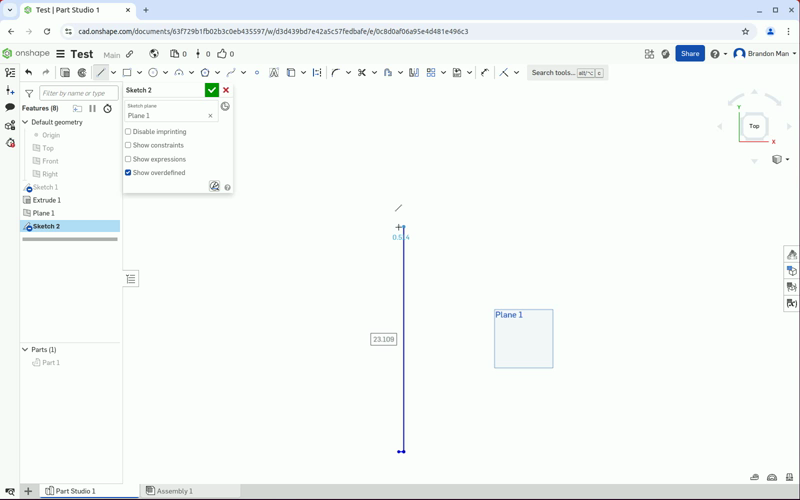
scroll(6)
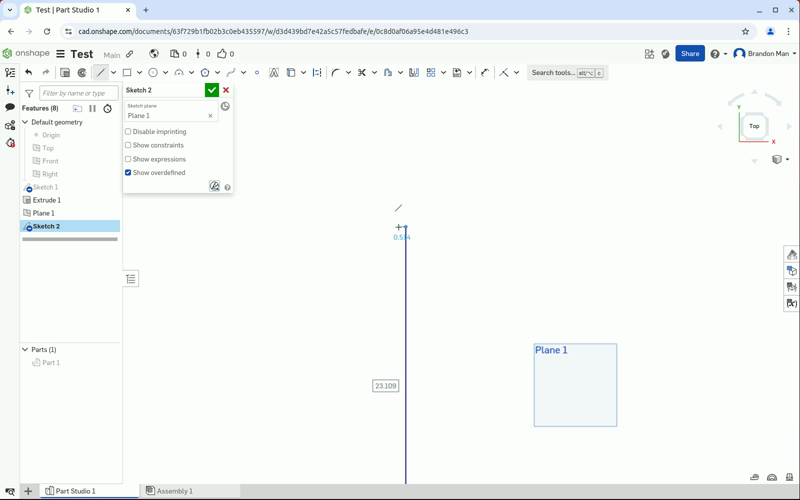
scroll(6)
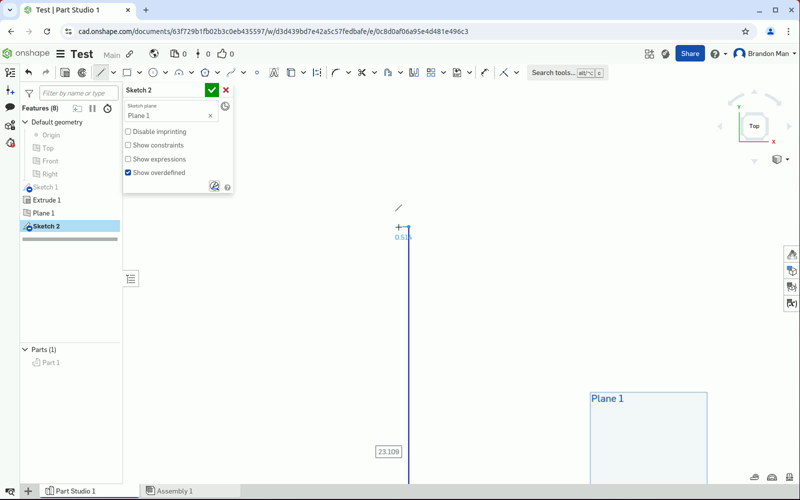
scroll(6)
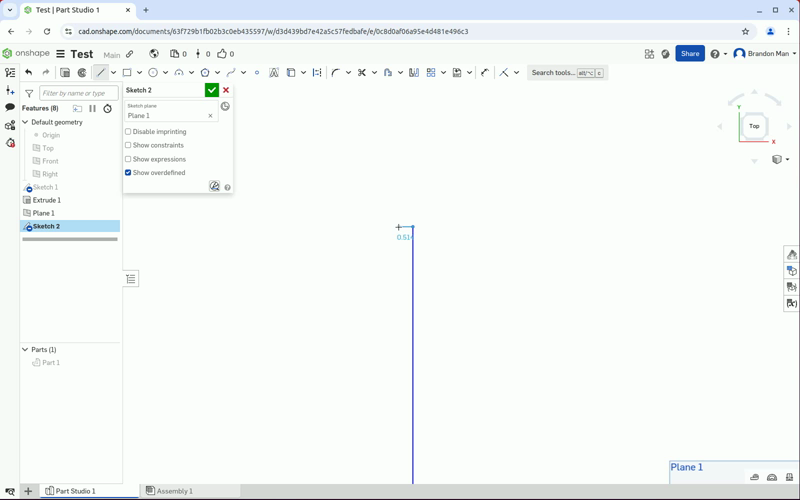
scroll(6)
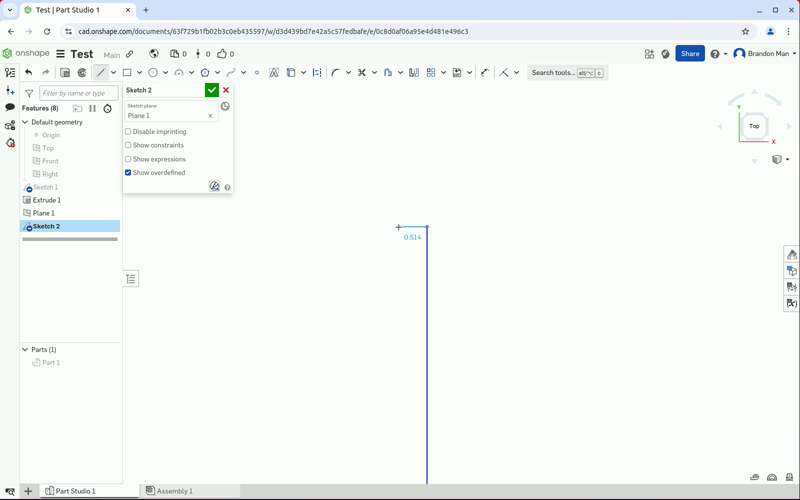
click(398, 226)
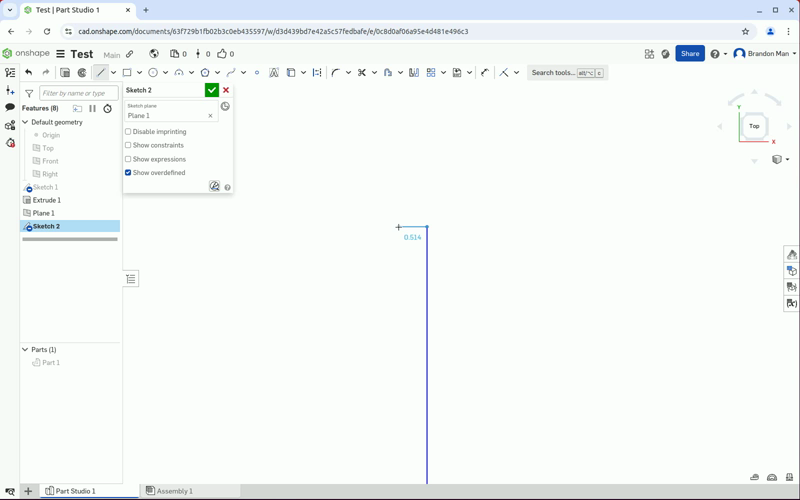
scroll(-6)
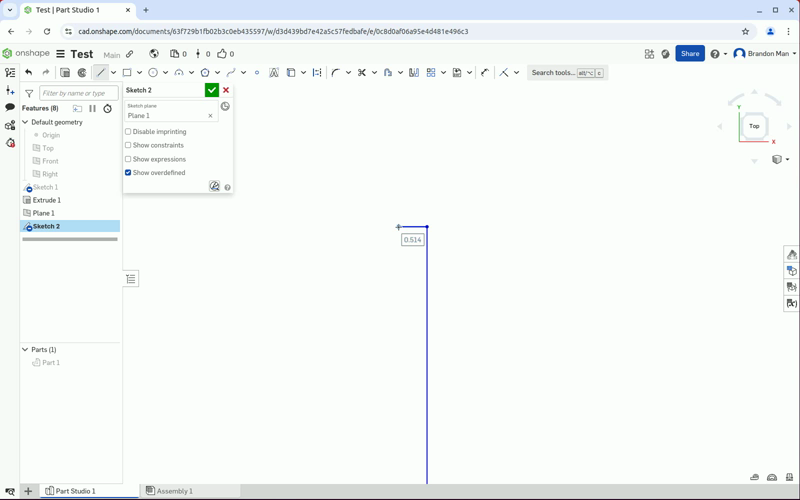
scroll(-6)
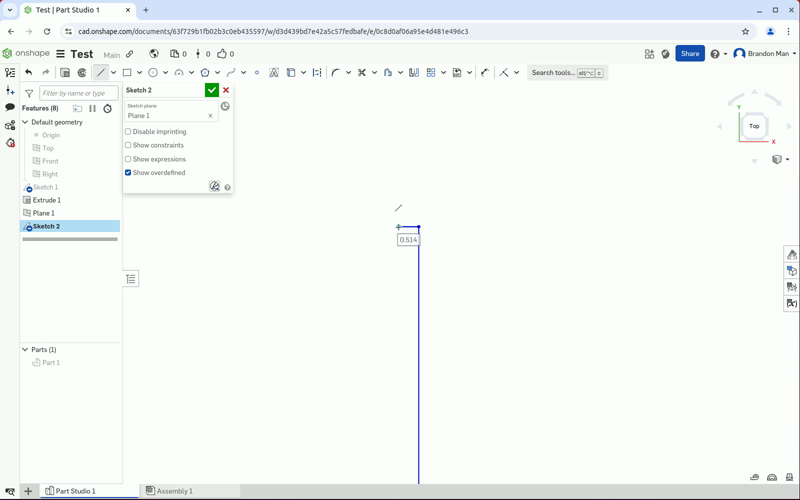
scroll(-6)
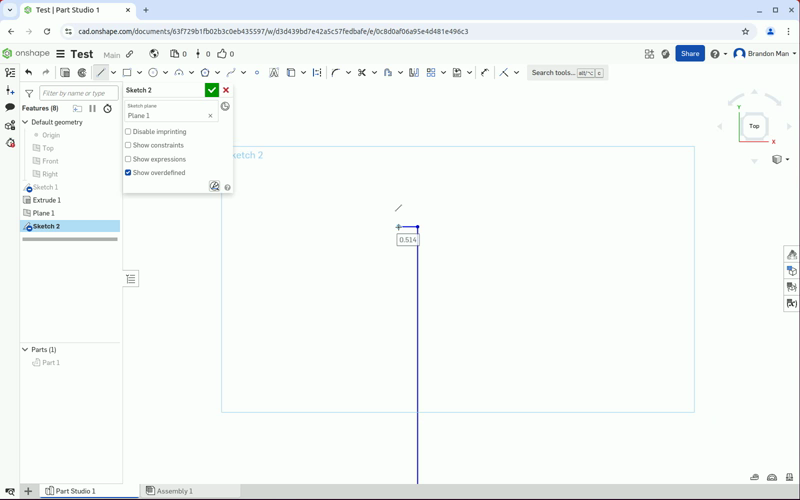
scroll(-6)
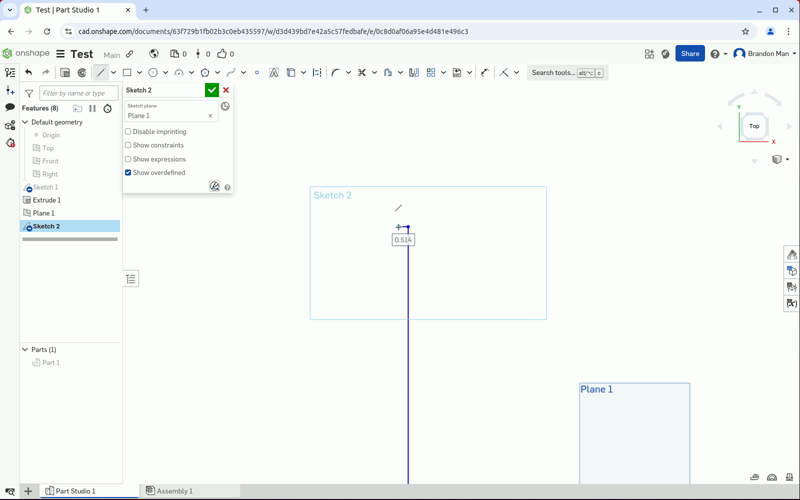
scroll(-6)
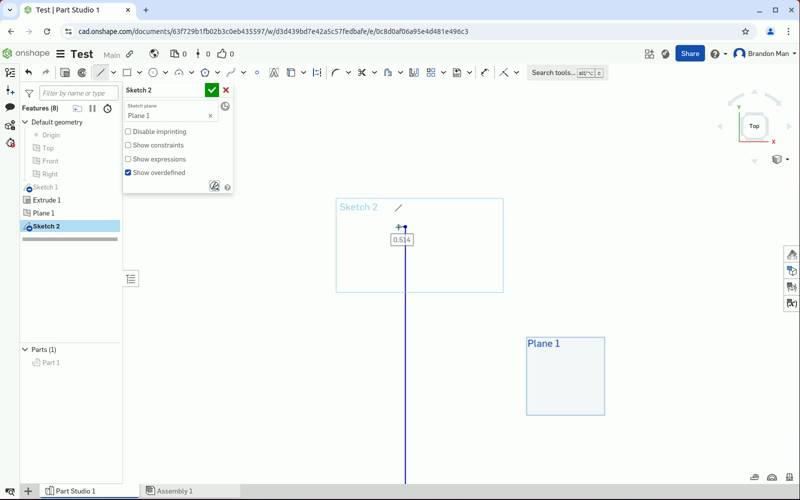
scroll(-6)
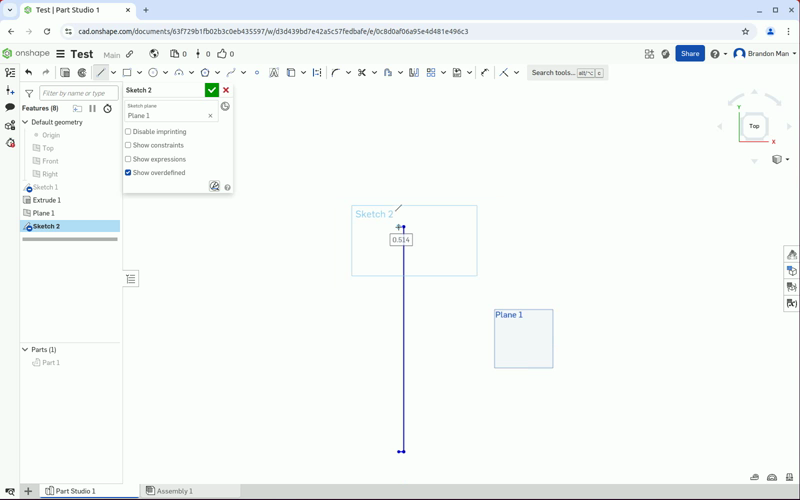
scroll(-6)
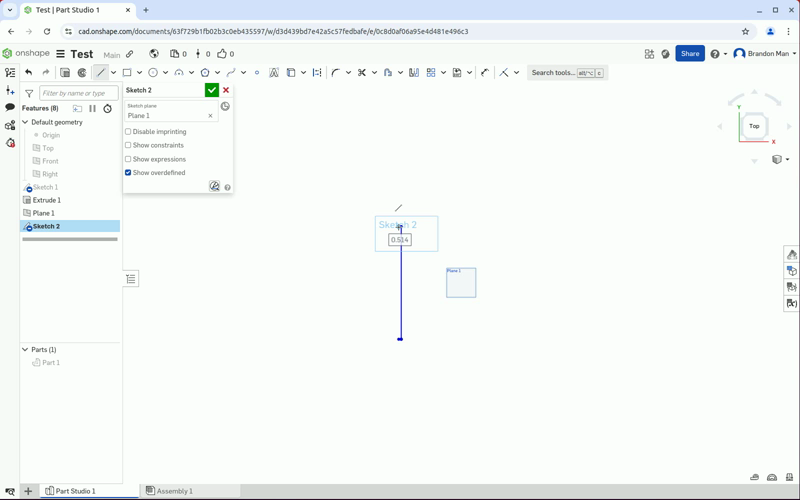
key_up(shift)
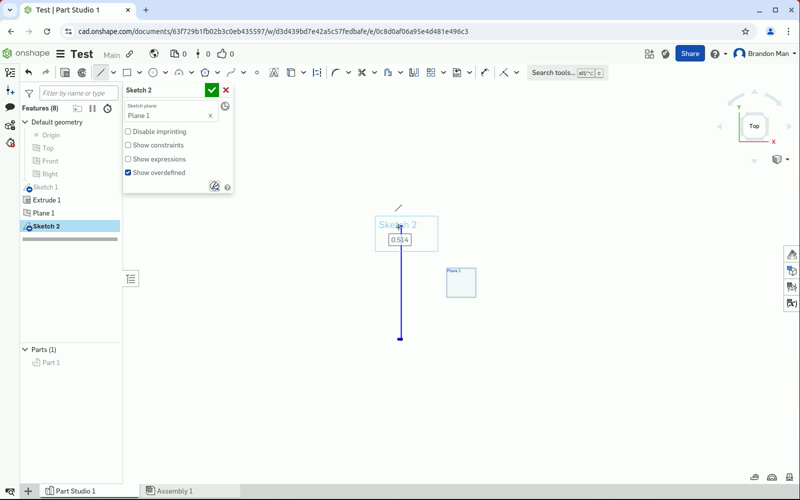
key_down(shift)
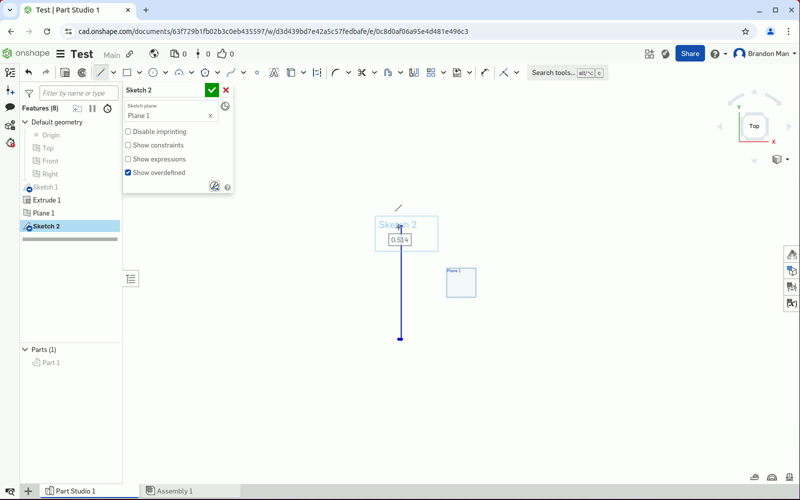
mouse_move(398, 339)
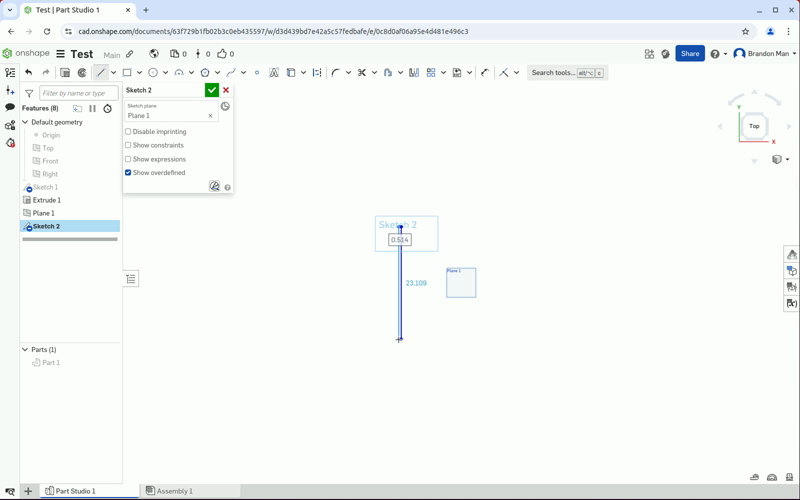
scroll(6)
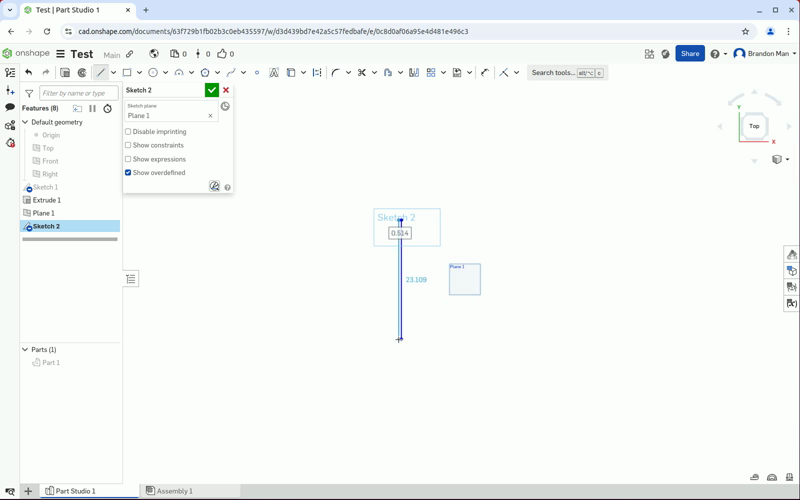
scroll(6)
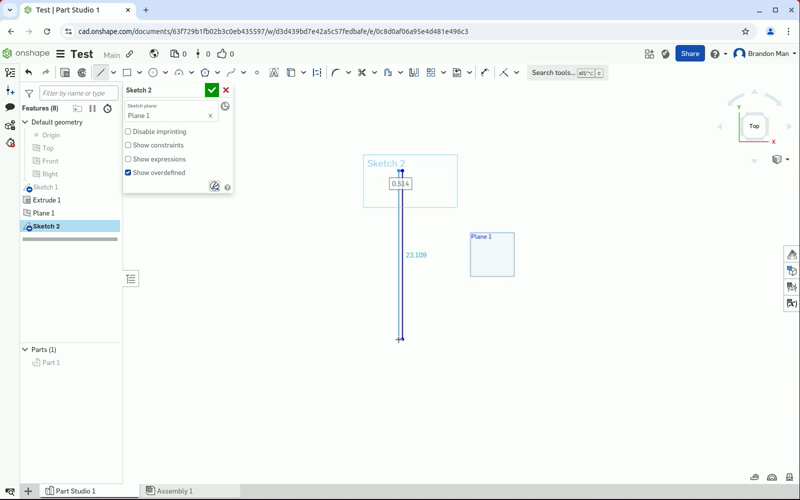
scroll(6)
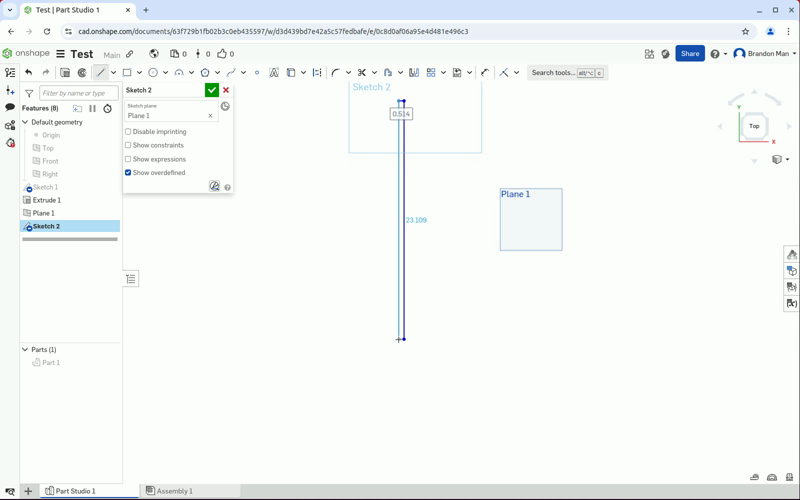
scroll(6)
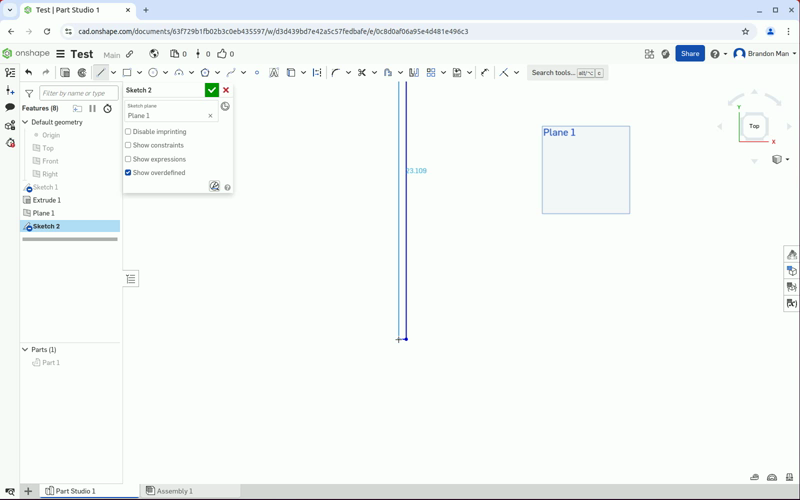
scroll(6)
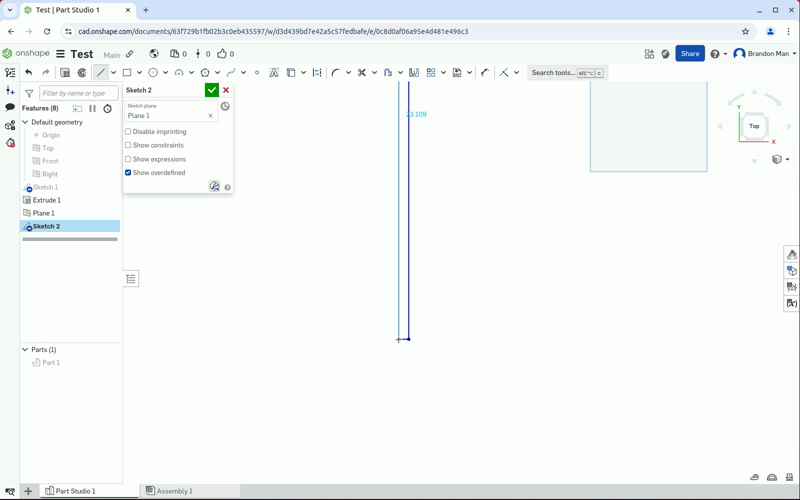
scroll(6)
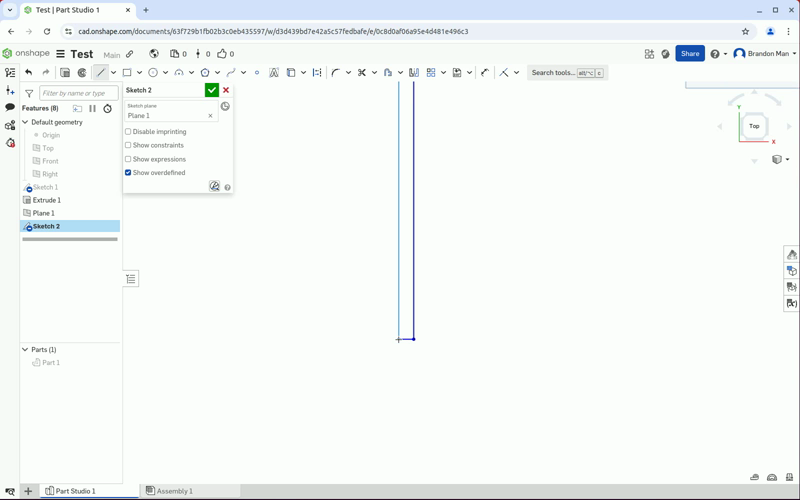
scroll(6)
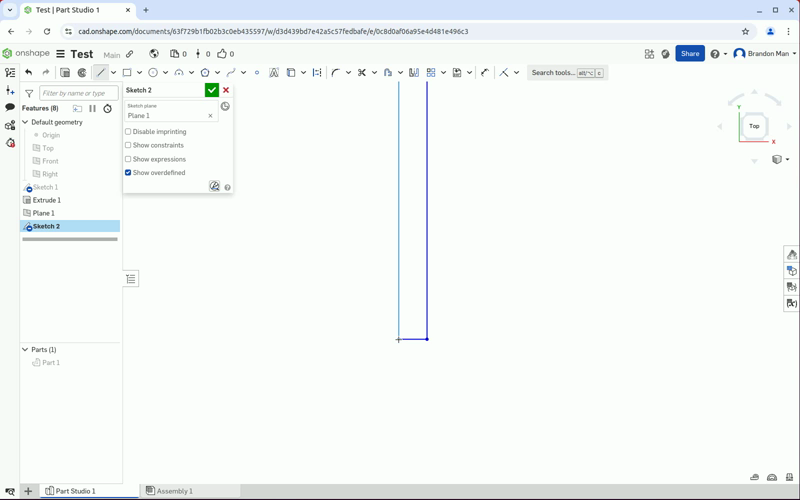
key_up(shift)
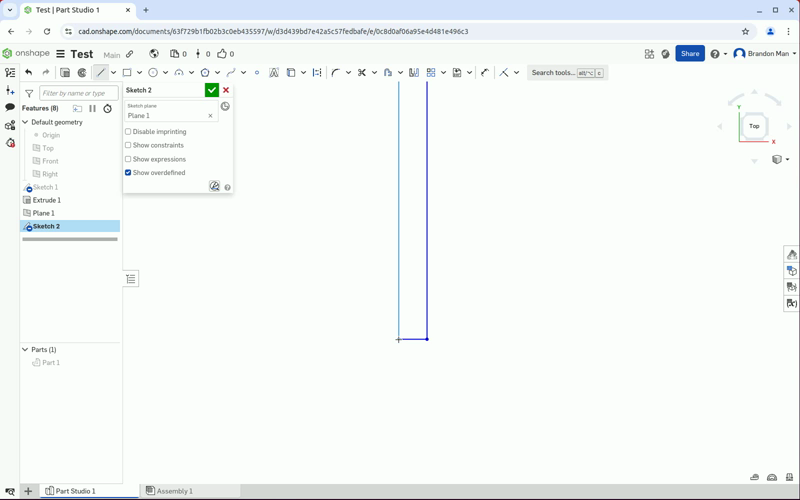
click(398, 339)
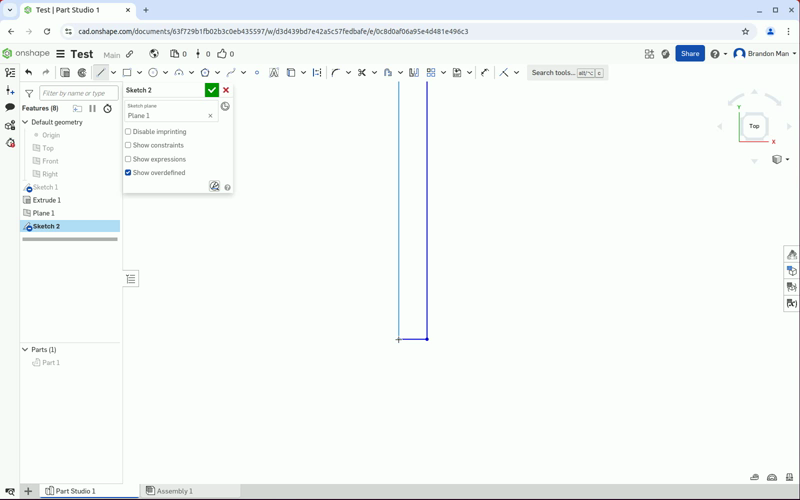
scroll(-6)
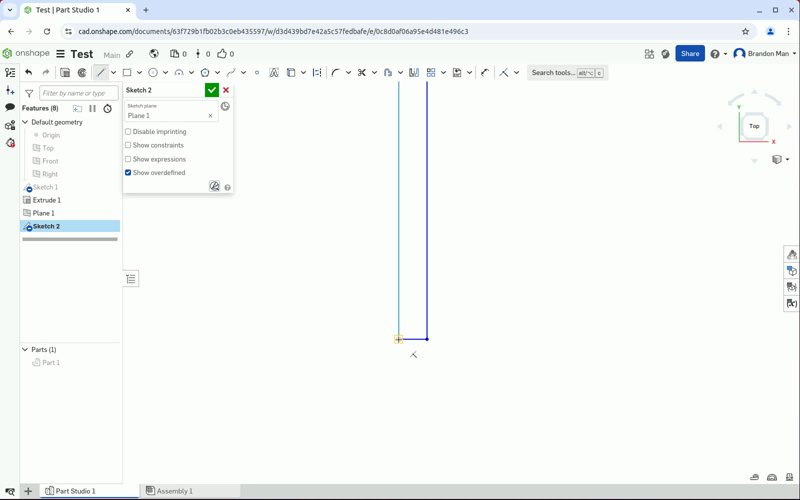
scroll(-6)
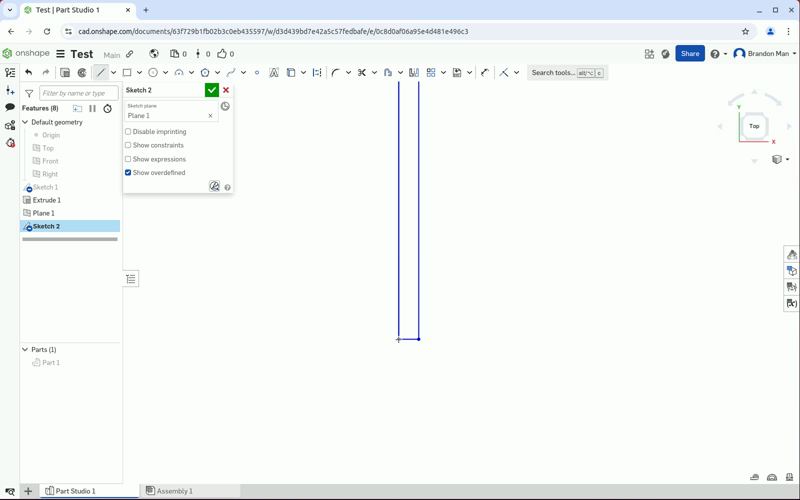
scroll(-6)
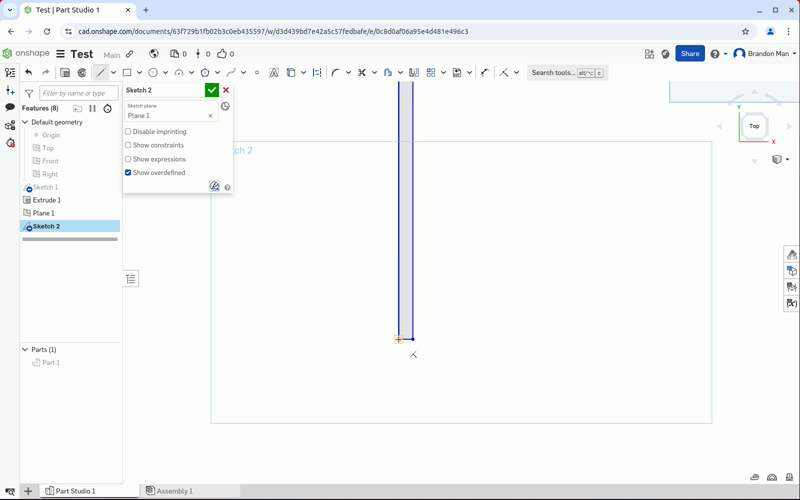
scroll(-6)
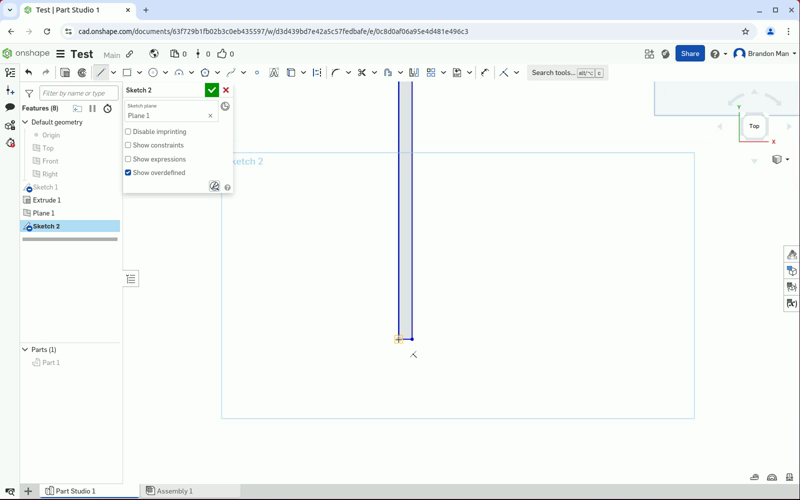
scroll(-6)
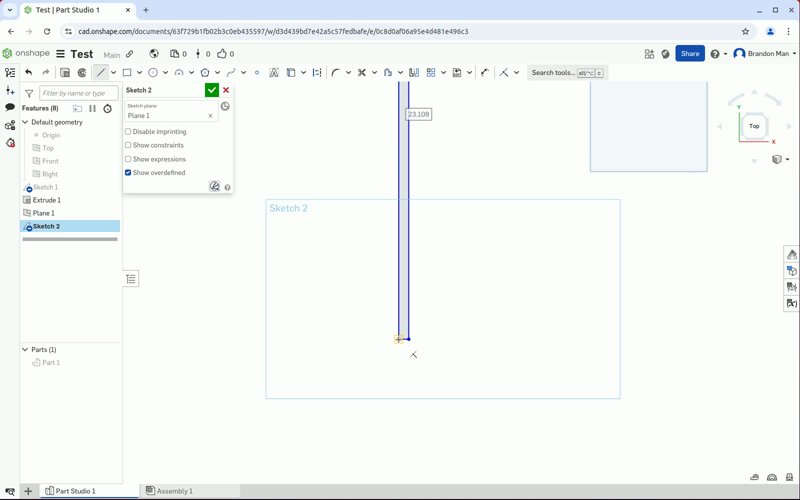
scroll(-6)
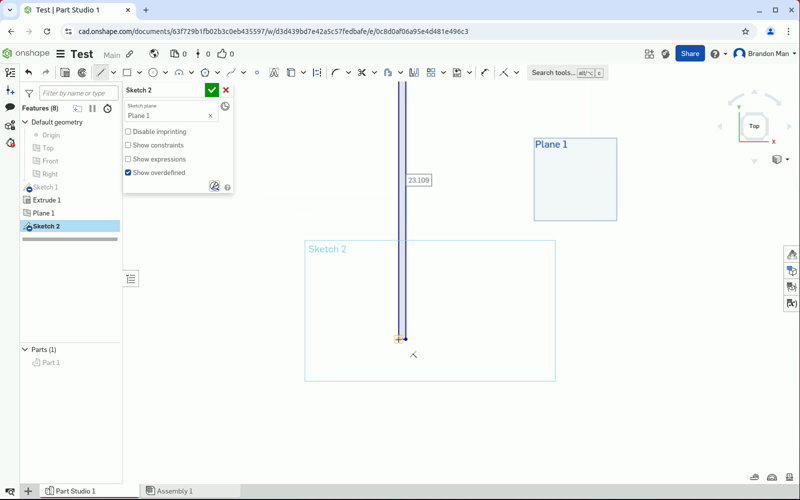
scroll(-6)
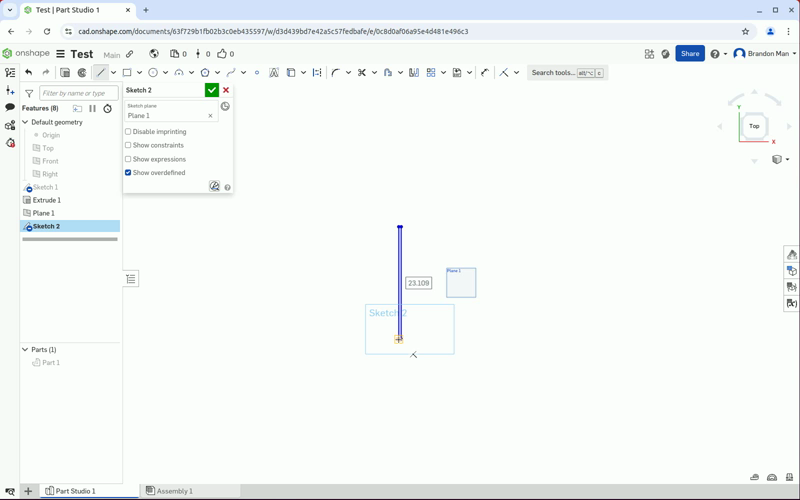
key(esc)
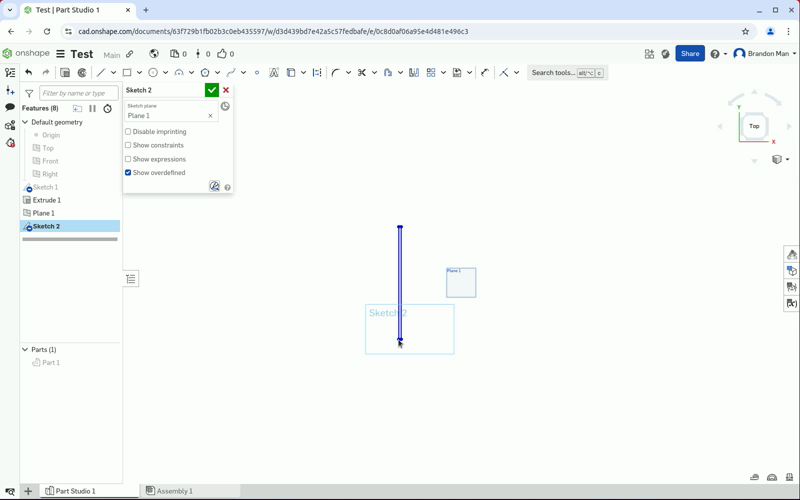
mouse_move(400, 312)
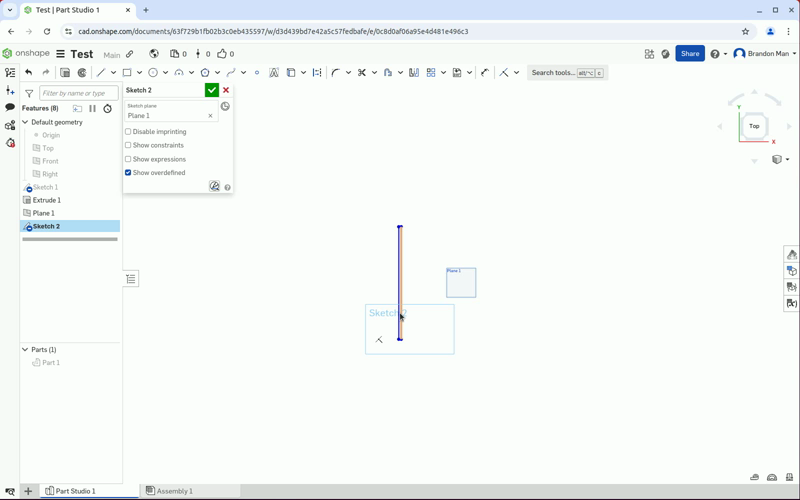
scroll(6)
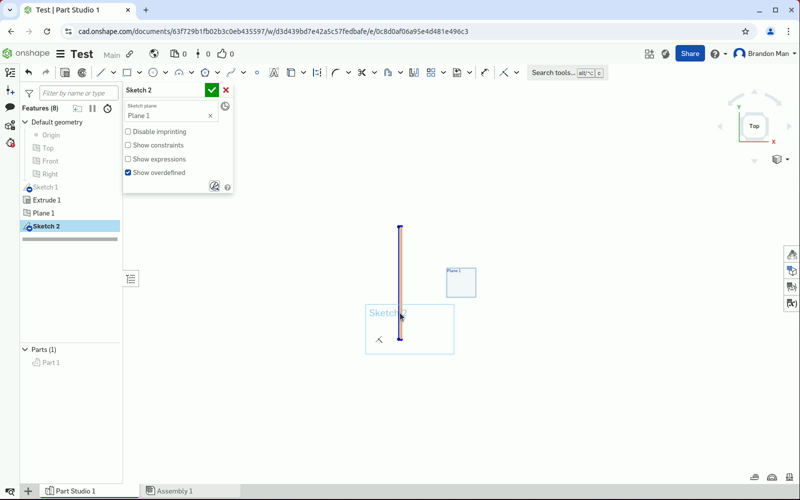
scroll(6)
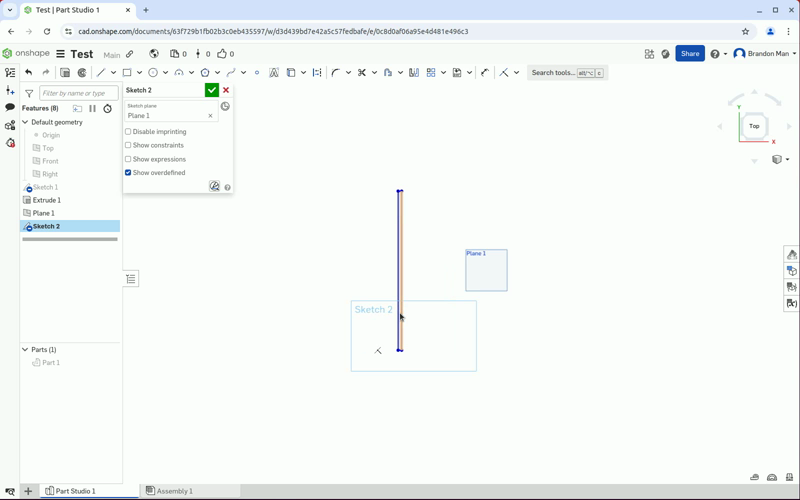
scroll(6)
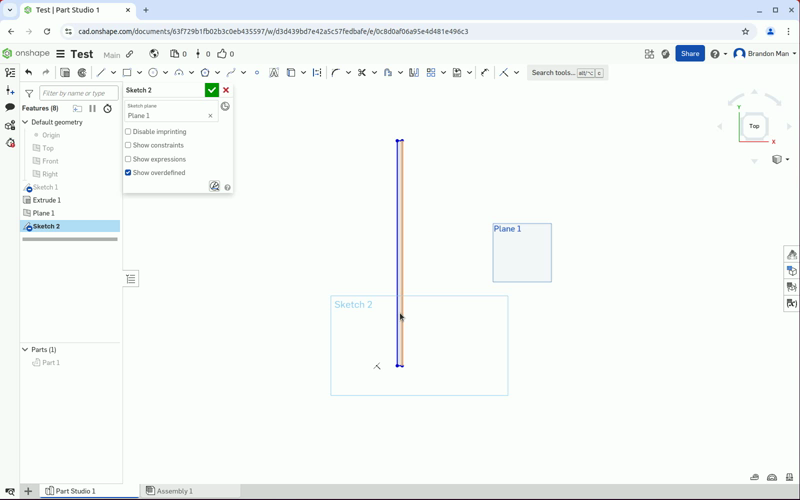
scroll(6)
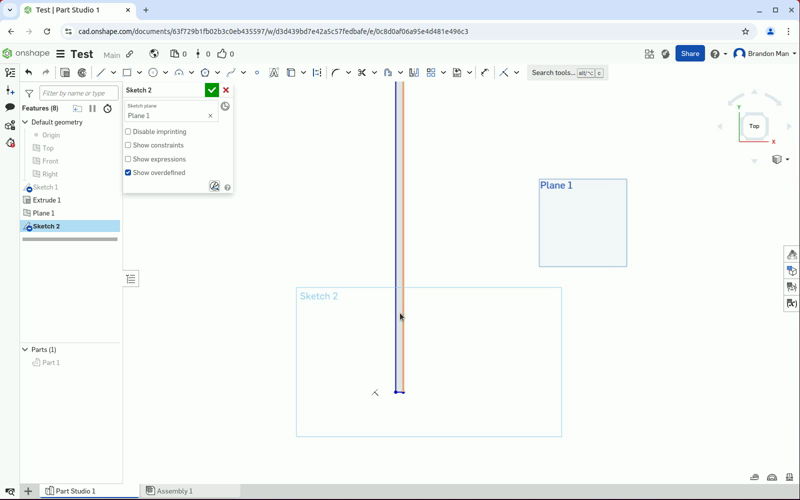
scroll(6)
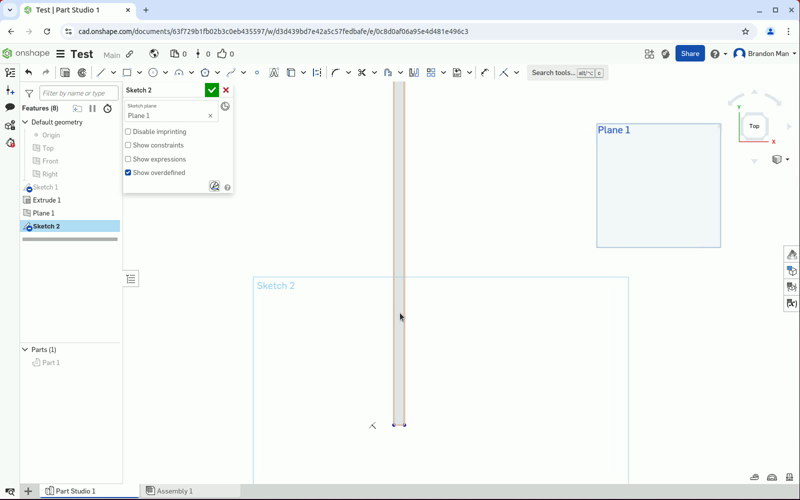
scroll(6)
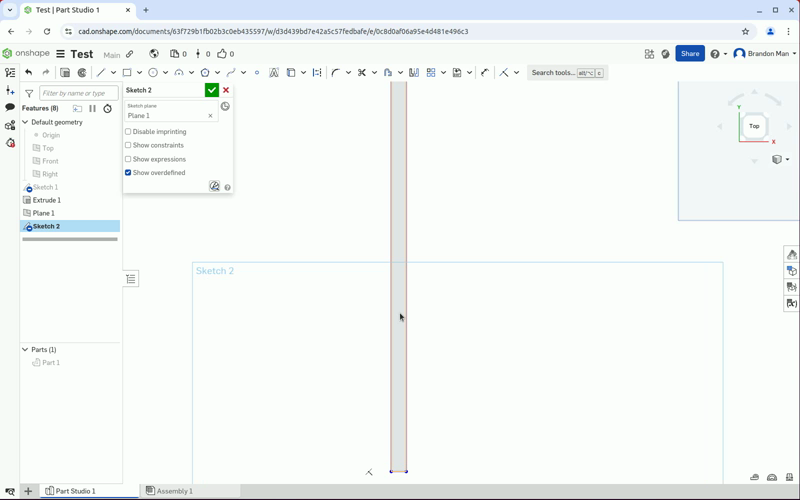
scroll(6)
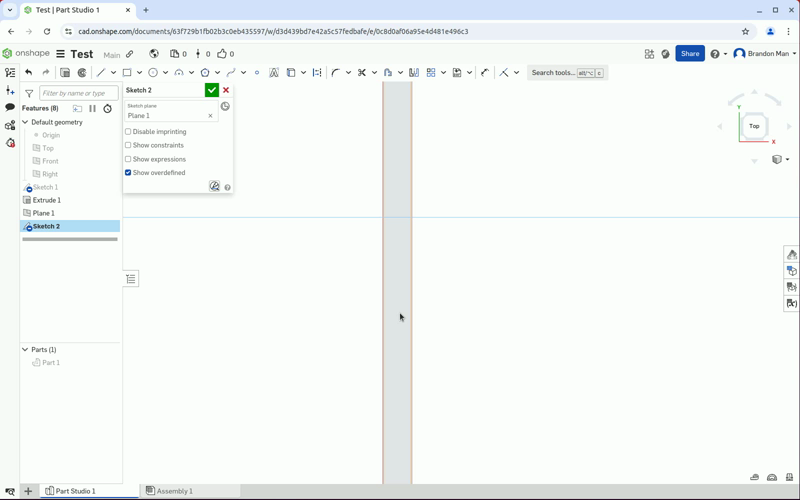
click(400, 312)
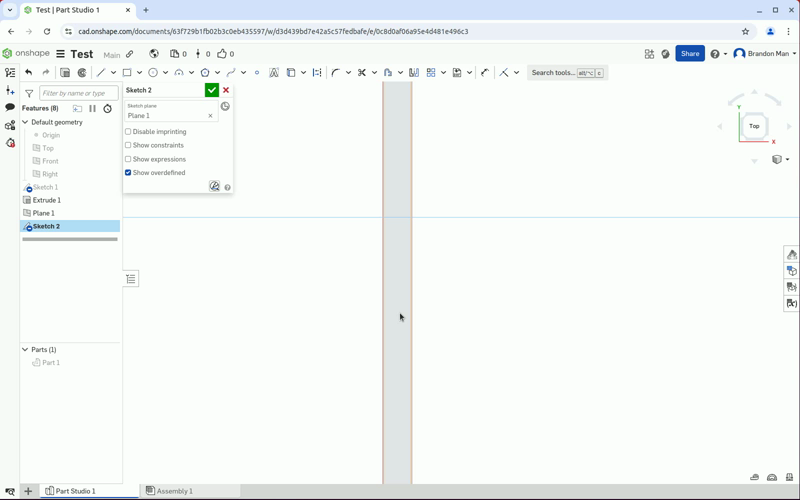
scroll(-6)
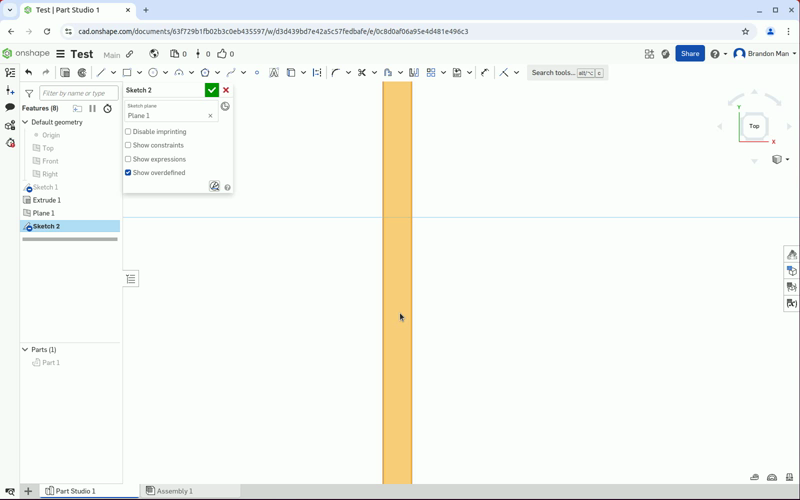
scroll(-6)
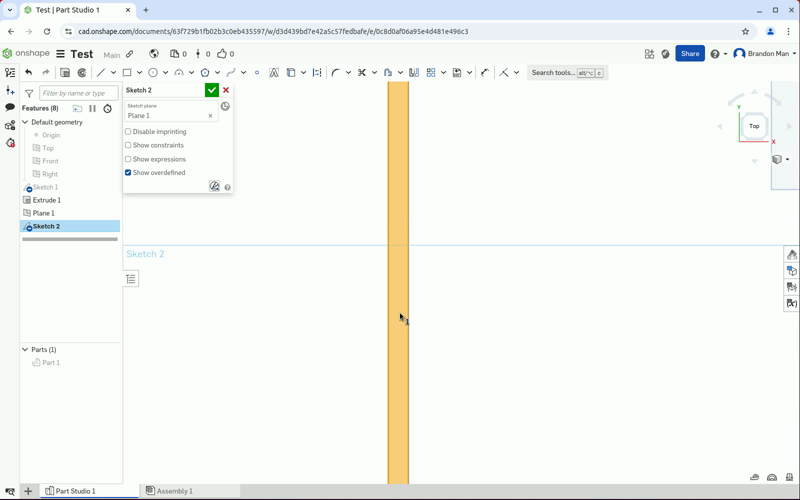
scroll(-6)
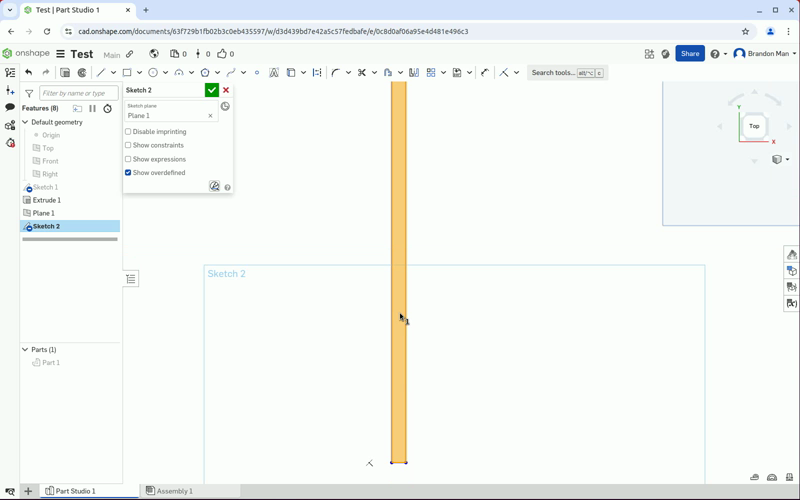
scroll(-6)
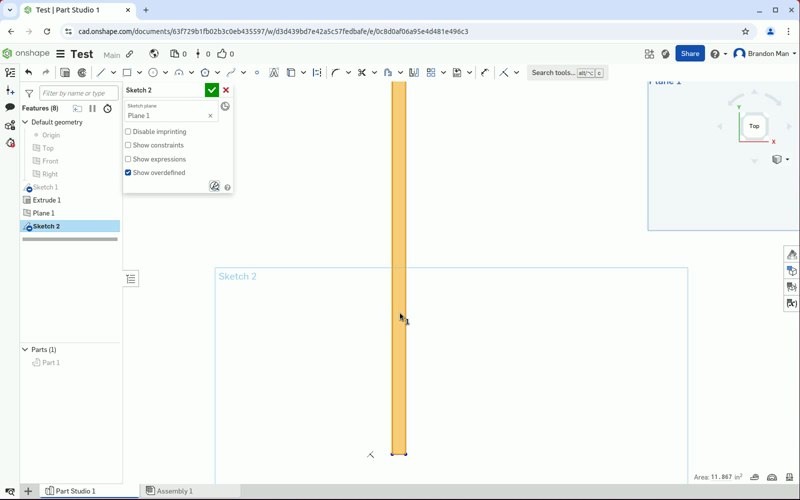
scroll(-6)
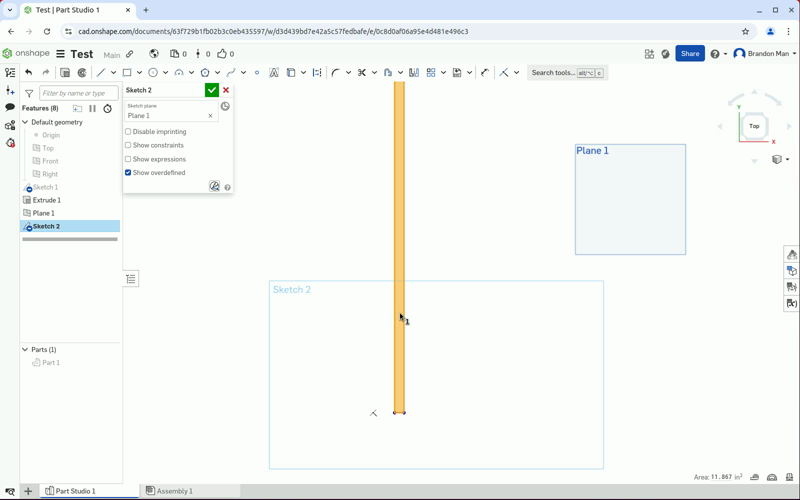
scroll(-6)
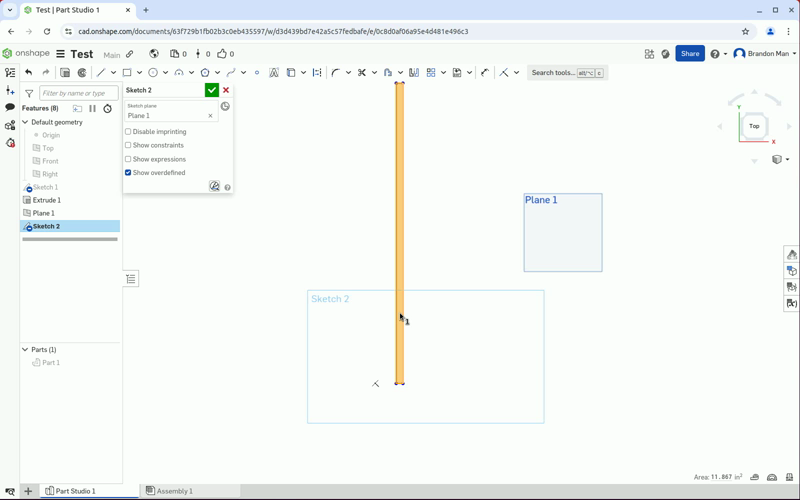
scroll(-6)
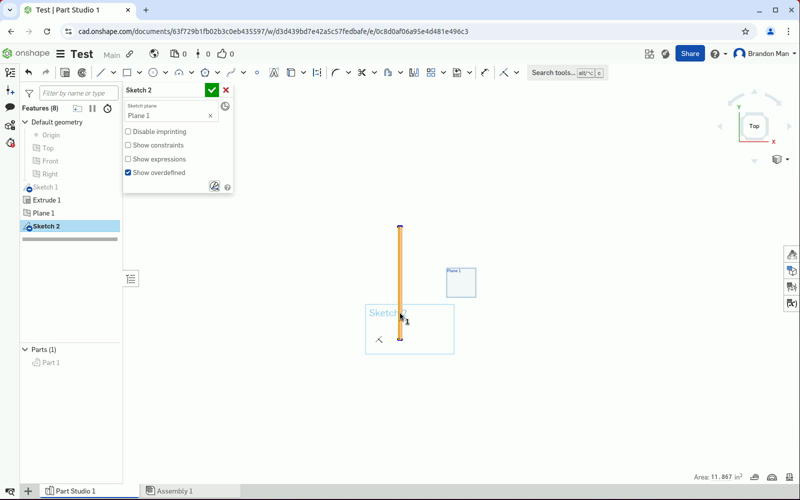
mouse_move(73, 352)
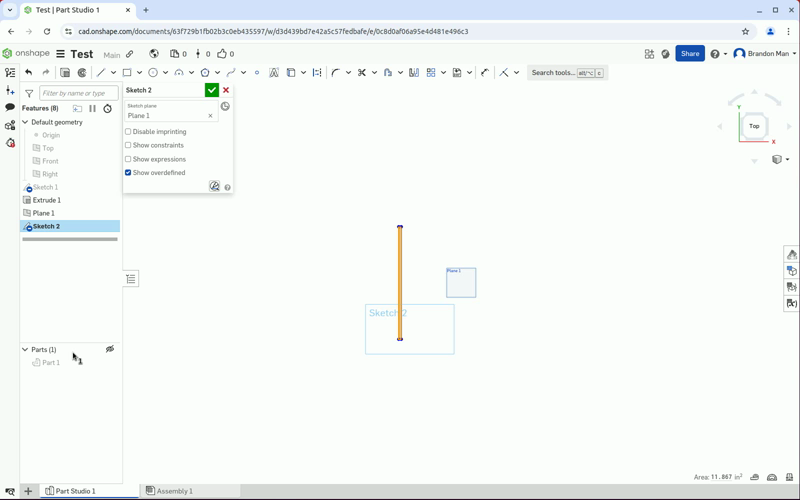
key(shift+y)
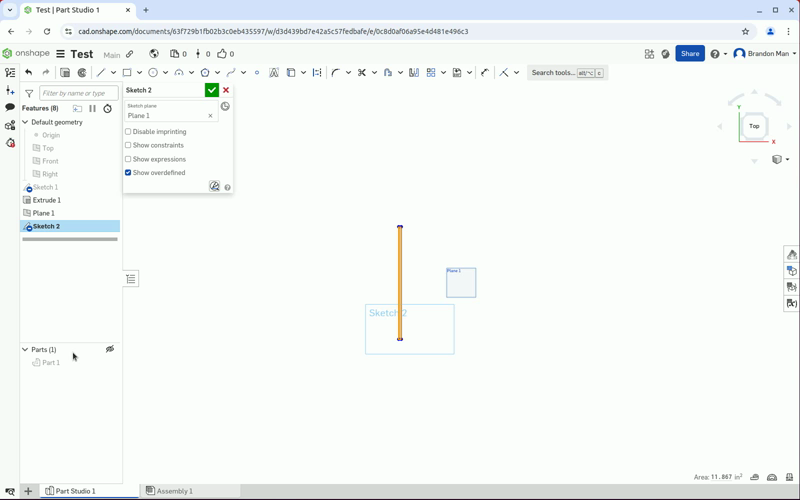
key(shift+e)
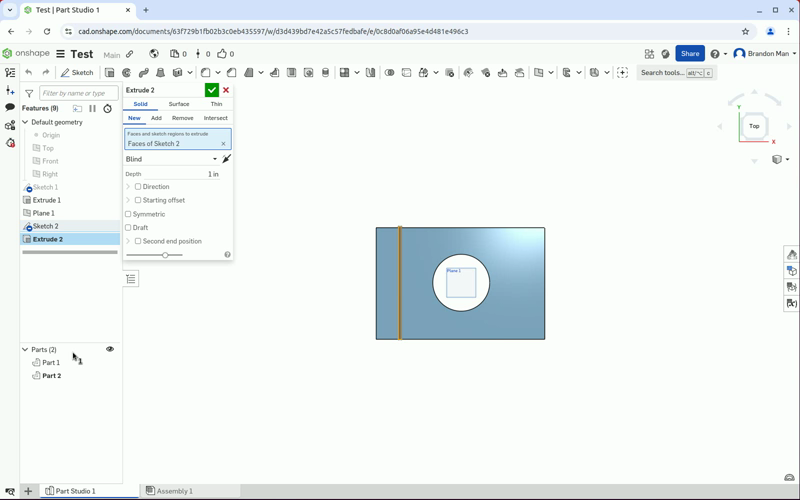
mouse_move(143, 106)
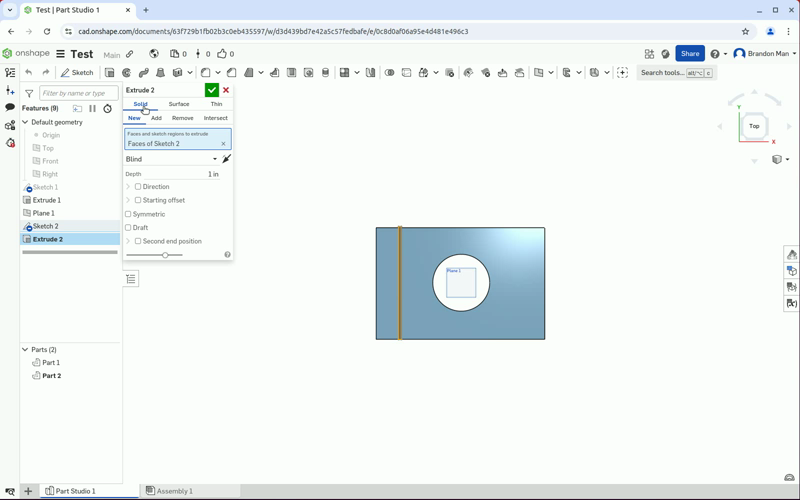
click(143, 106)
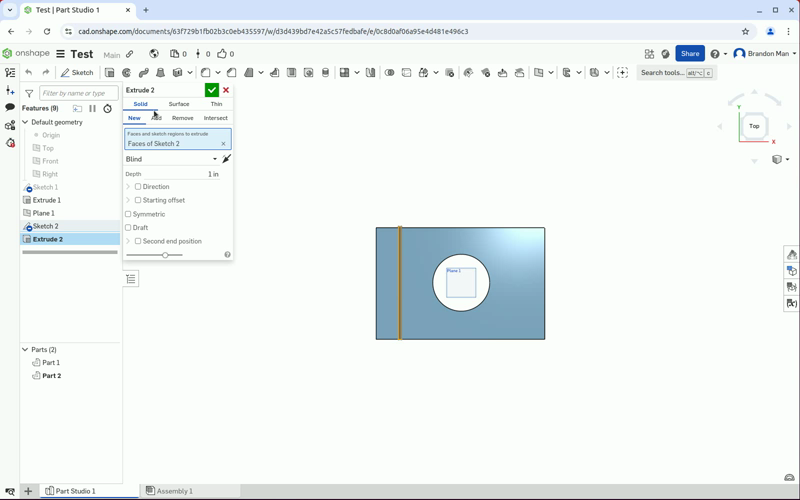
mouse_move(186, 120)
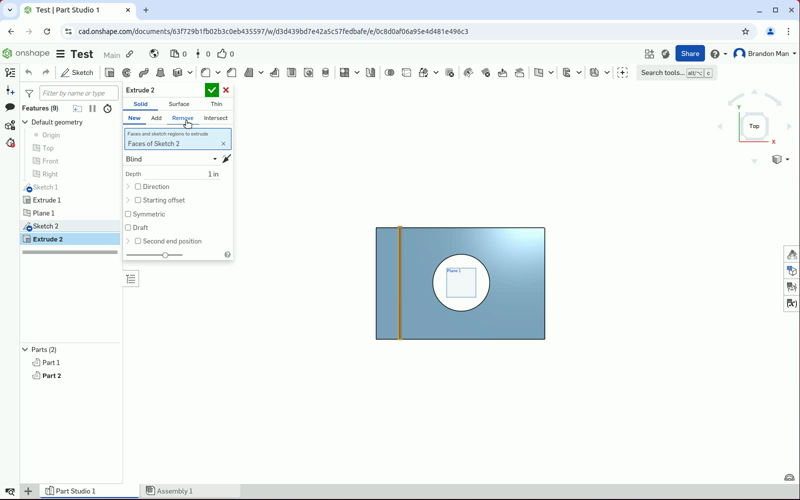
click(186, 120)
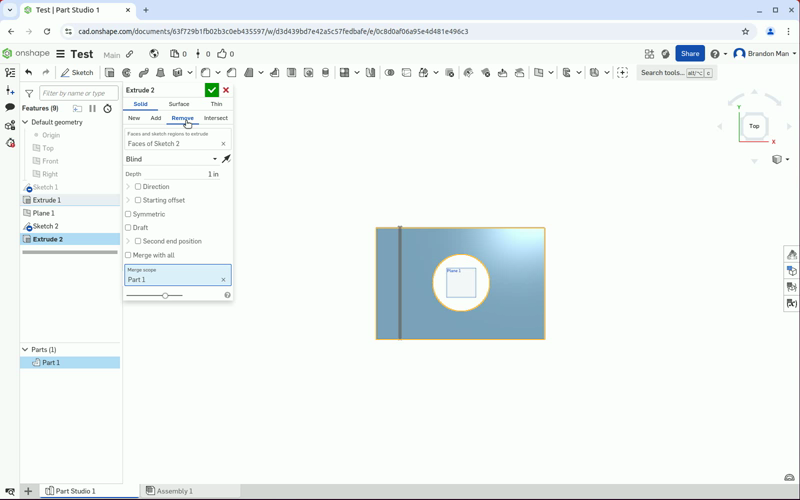
key(tab, 4)
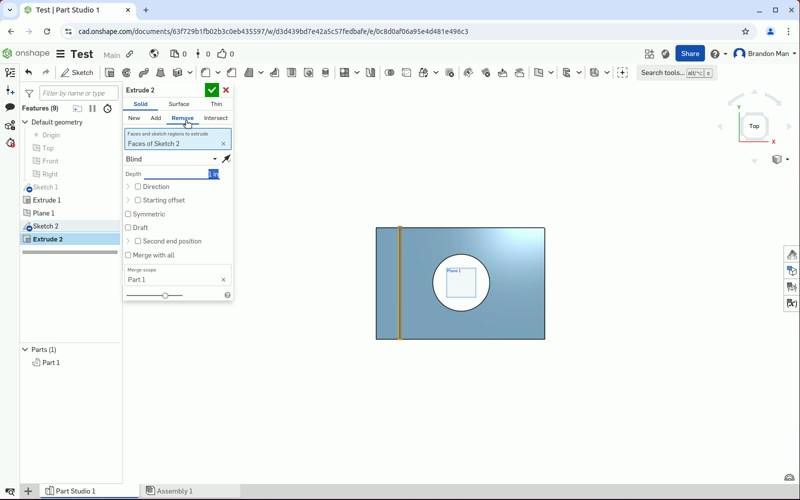
text(2.407)
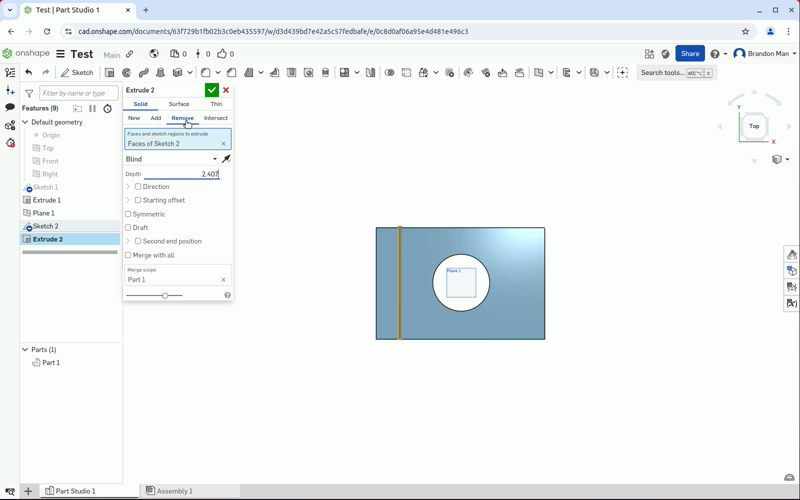
key(tab, 6)
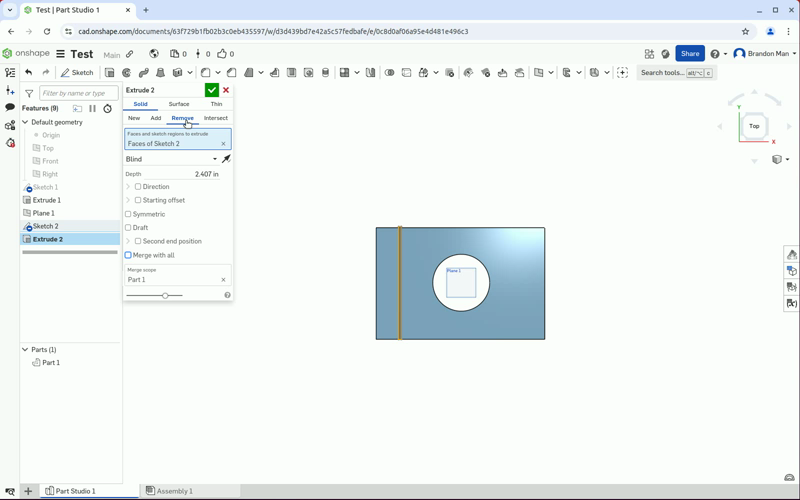
key(space)
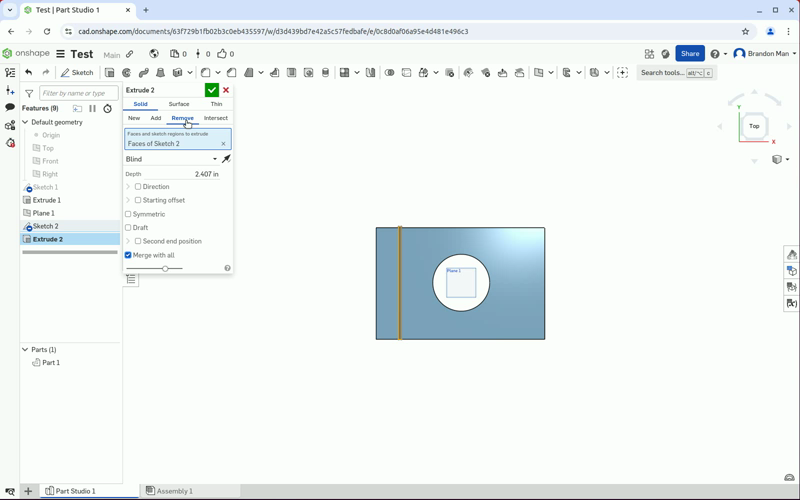
key(enter)
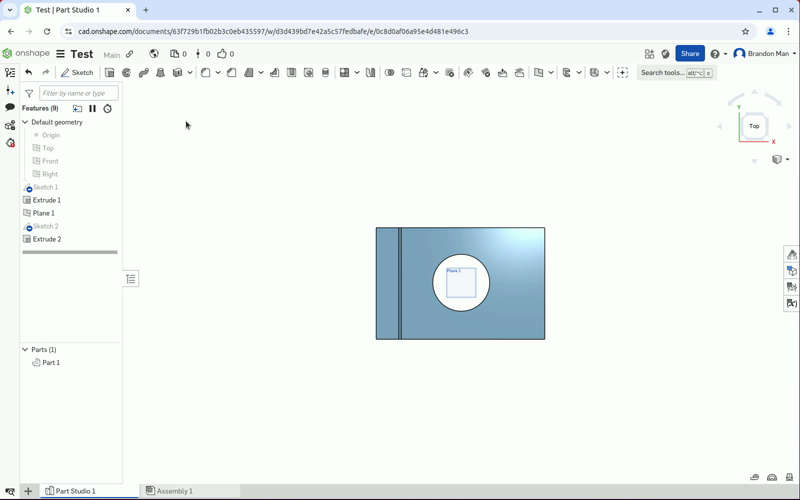
key(shift+h)
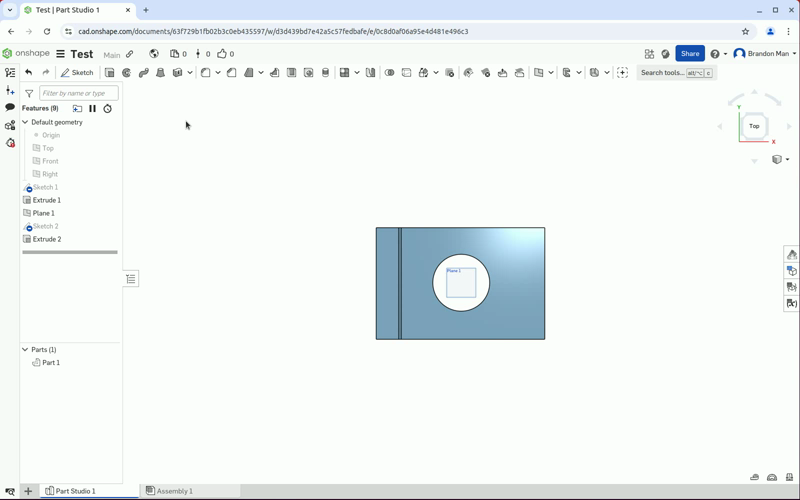
key(shift+h)
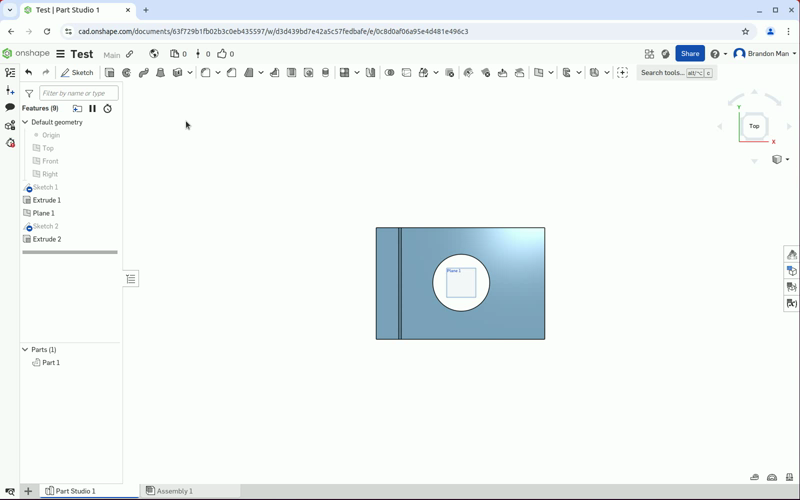
mouse_move(73, 189)
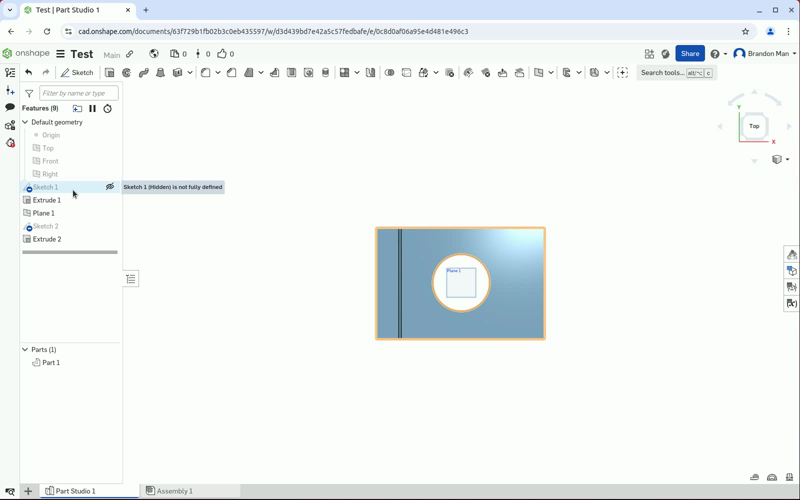
click(73, 189)
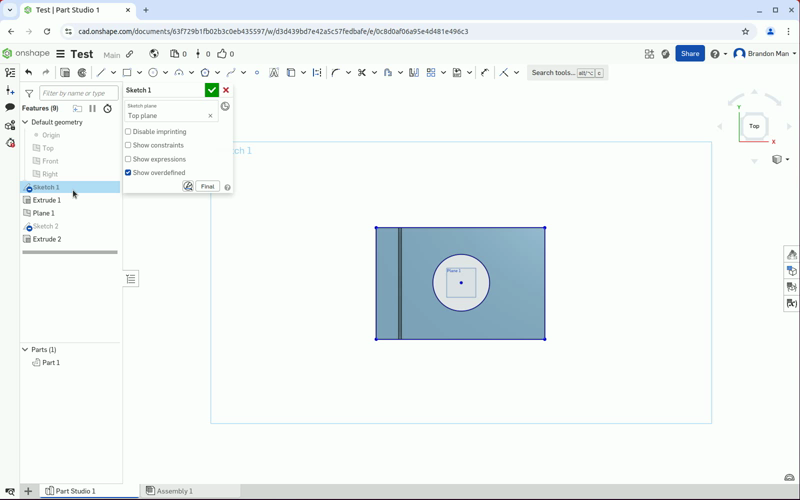
mouse_move(229, 92)
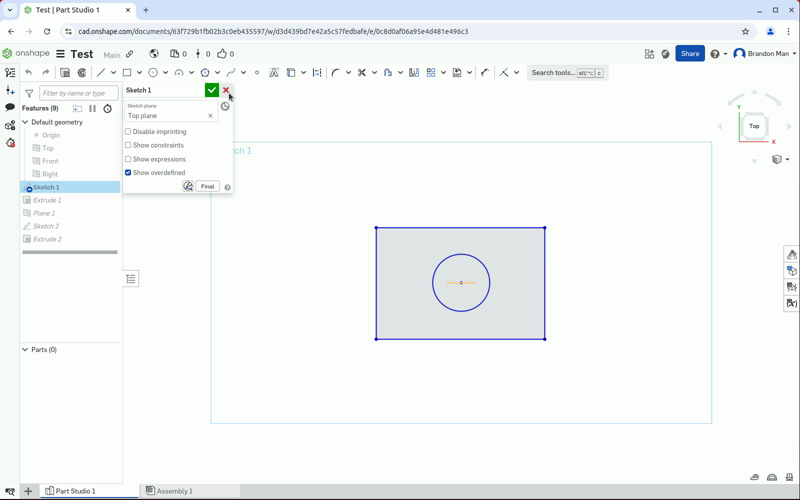
click(229, 92)
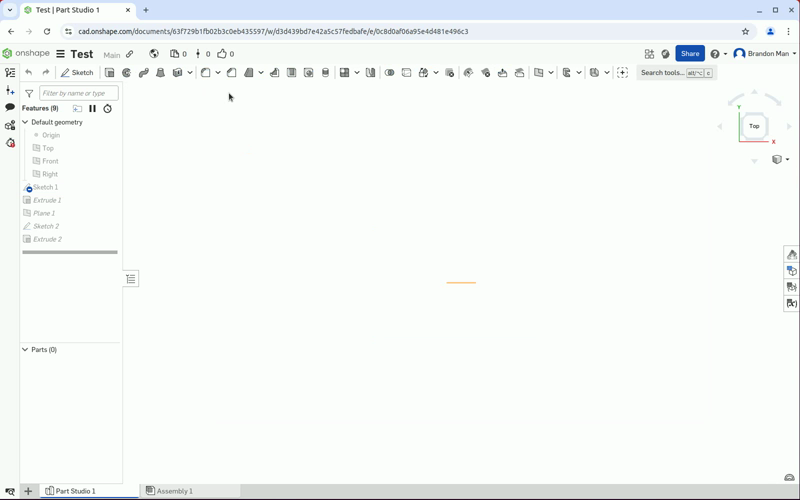
key(shift+s)
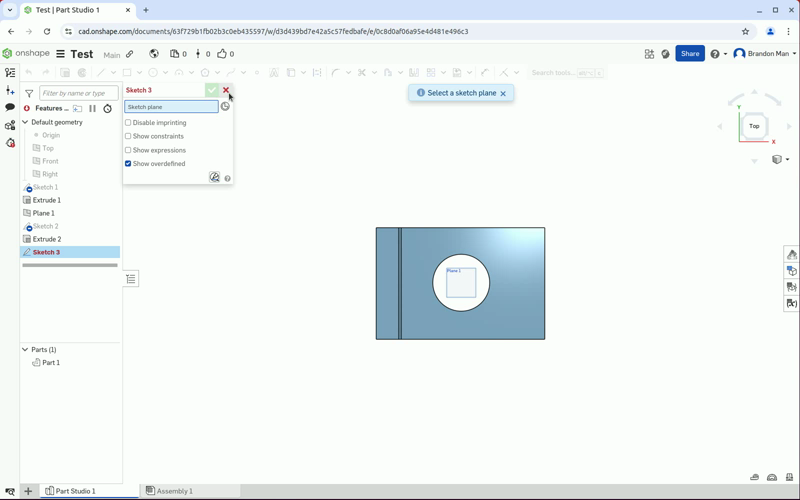
mouse_move(73, 215)
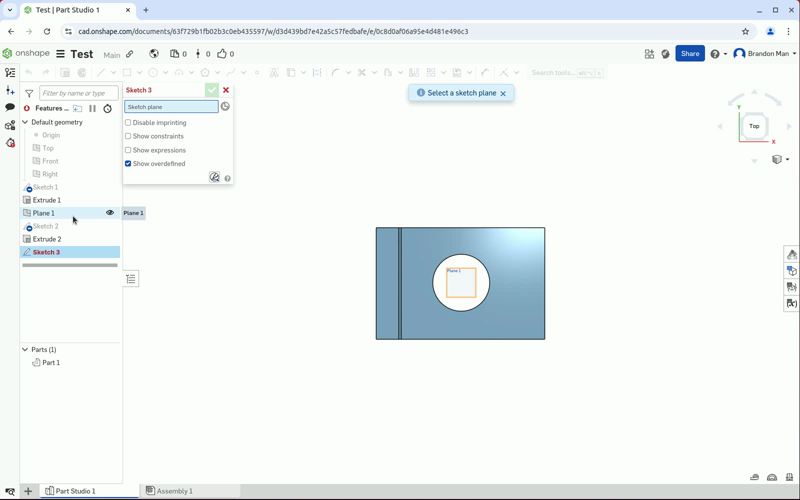
click(73, 215)
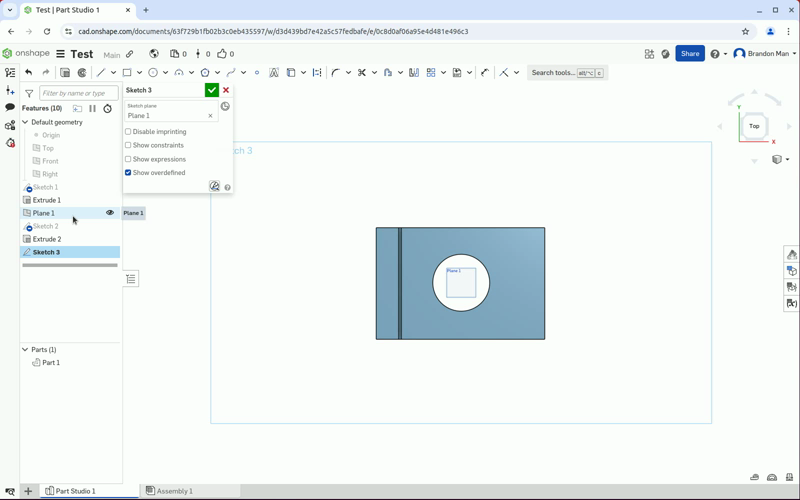
mouse_move(73, 352)
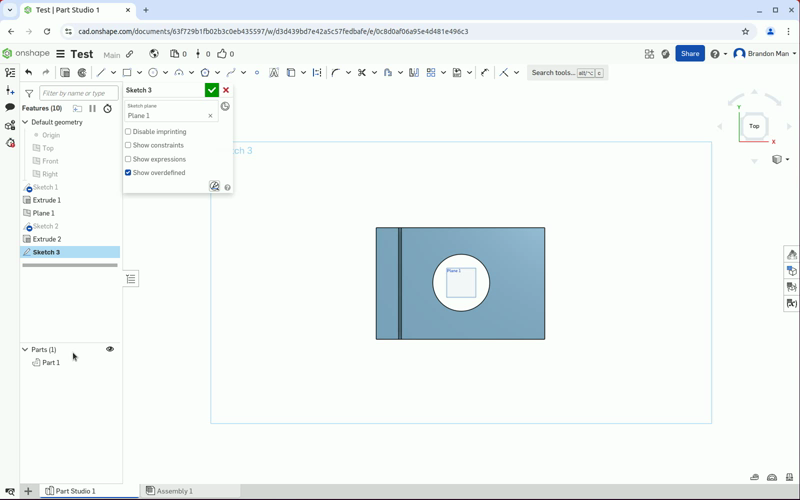
key(y)
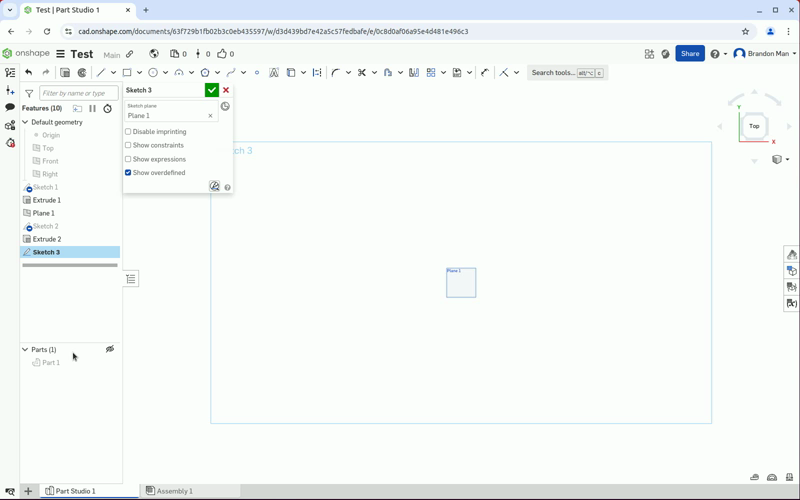
key(l)
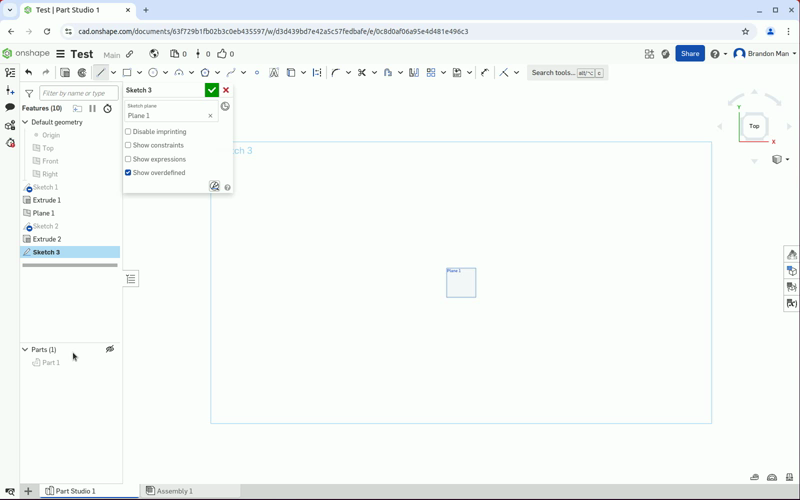
key_down(shift)
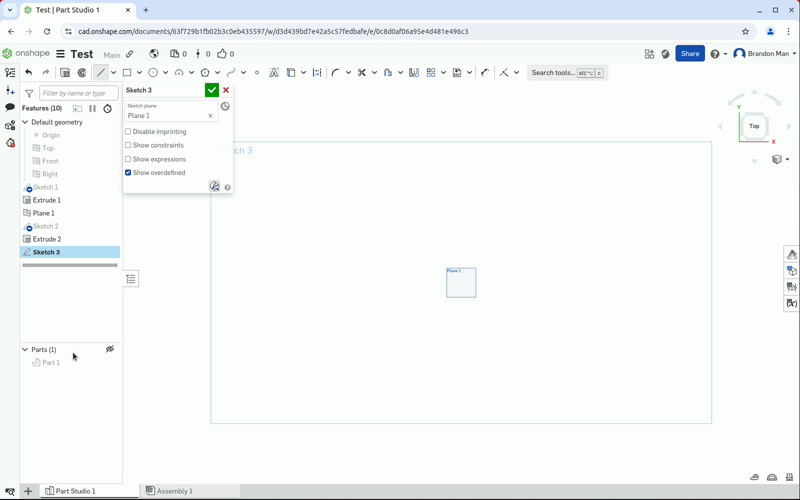
mouse_move(446, 339)
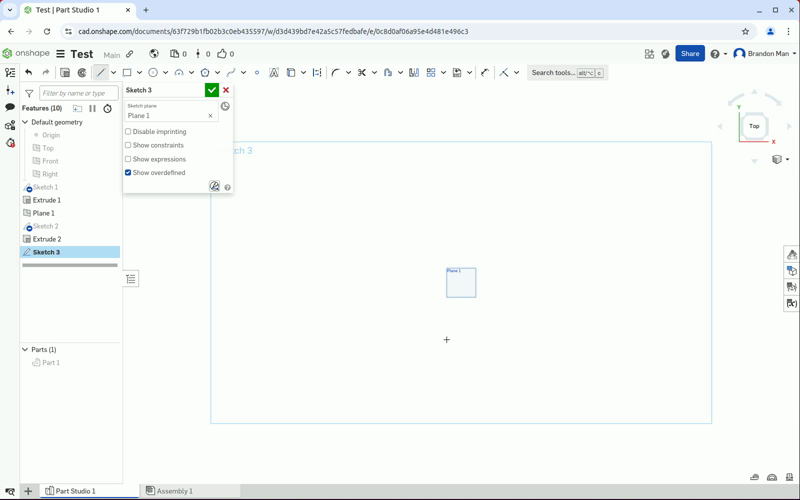
click(446, 339)
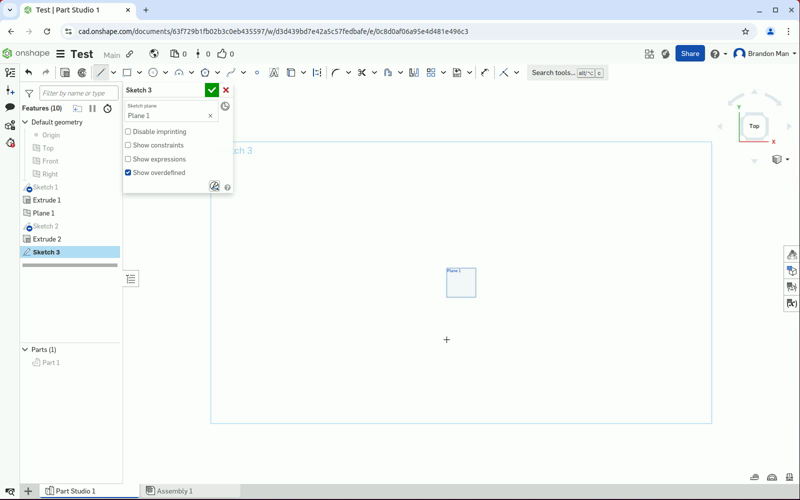
key_up(shift)
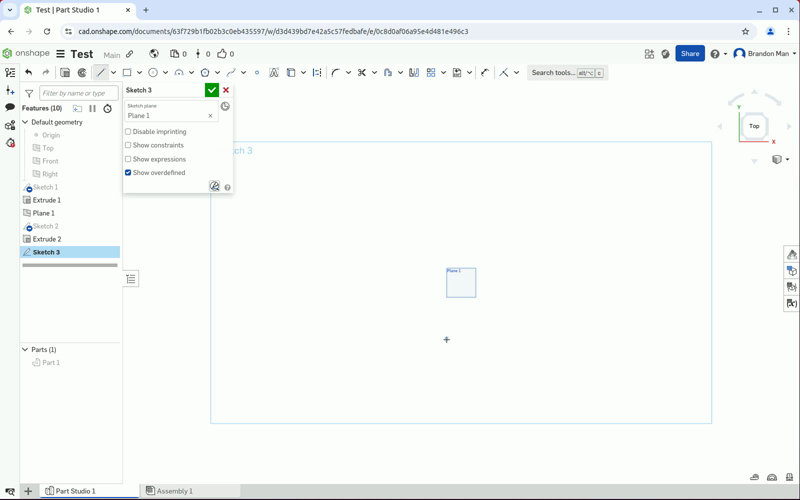
key_down(shift)
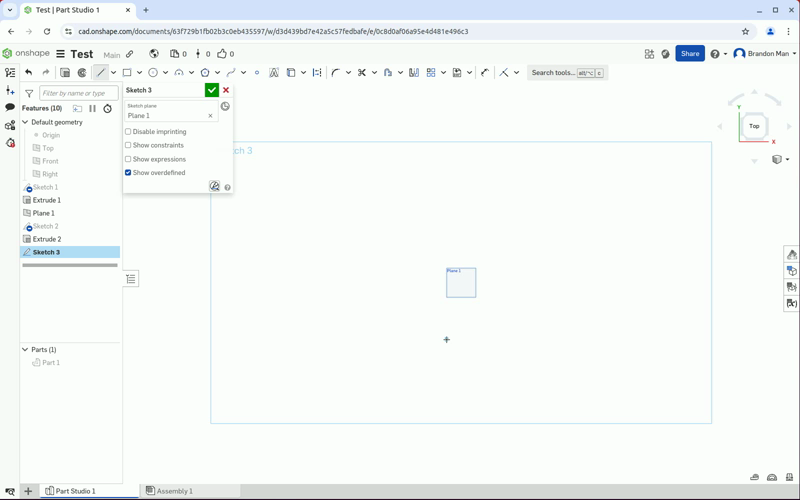
mouse_move(476, 339)
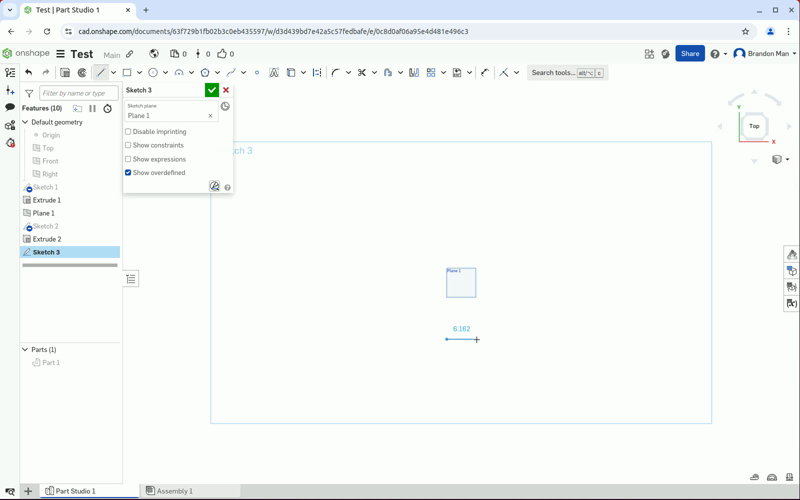
mouse_move(475, 339)
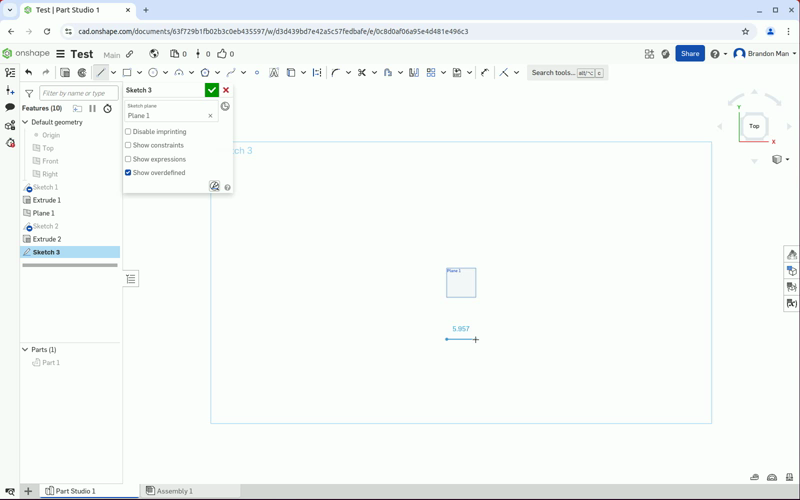
click(475, 339)
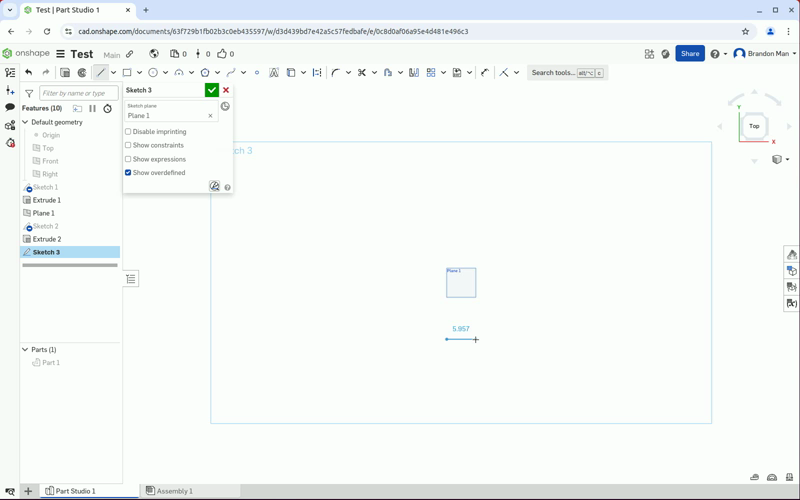
key_up(shift)
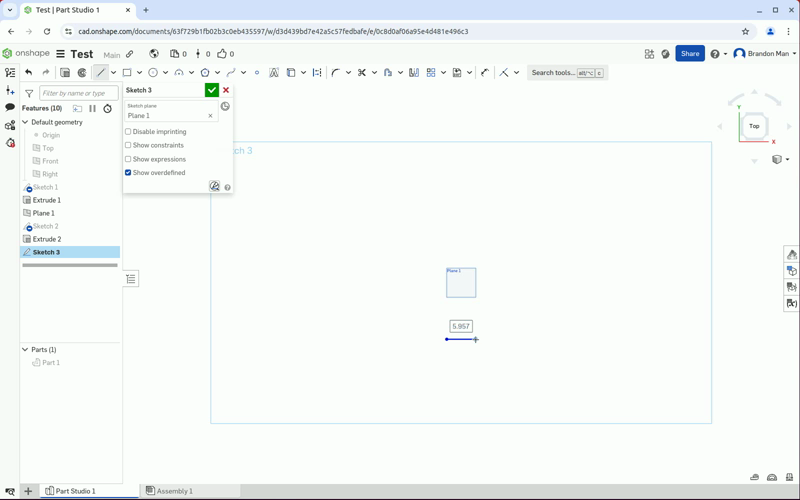
key_down(shift)
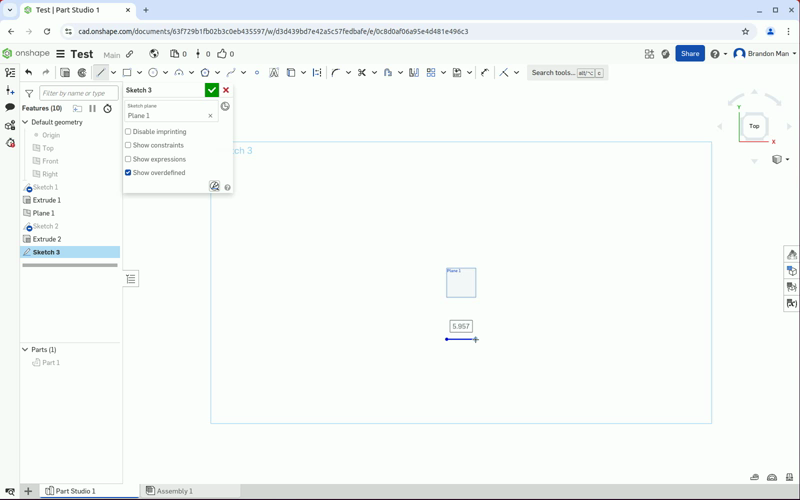
mouse_move(505, 339)
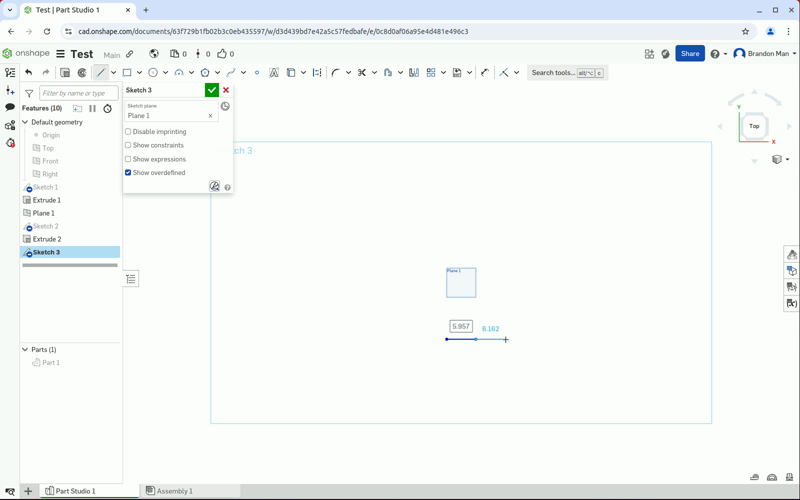
mouse_move(475, 306)
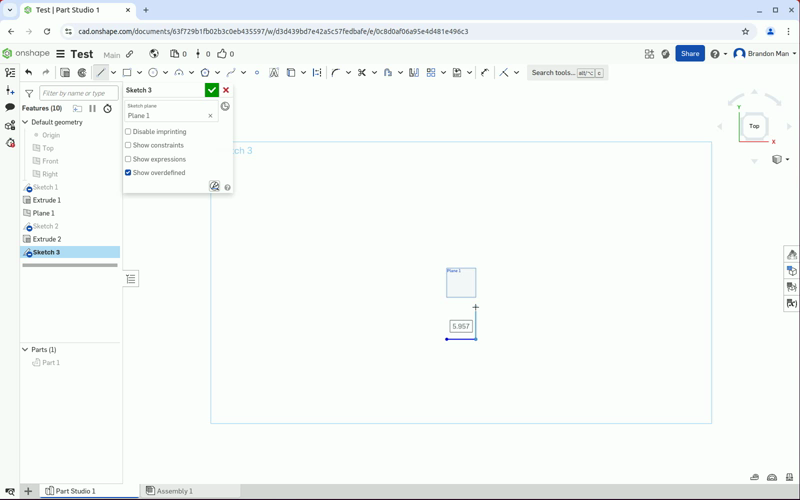
click(475, 306)
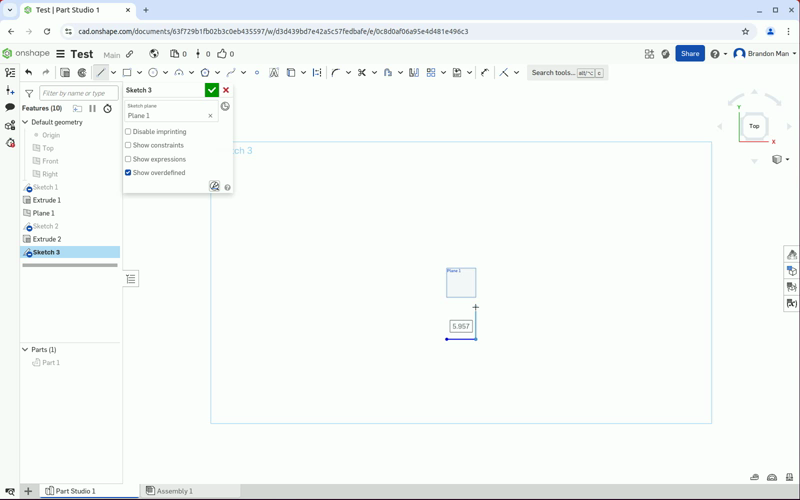
key_up(shift)
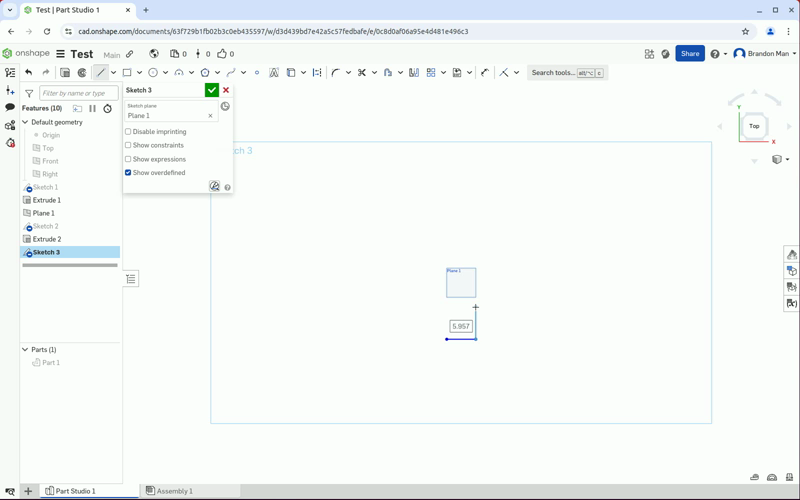
key(esc)
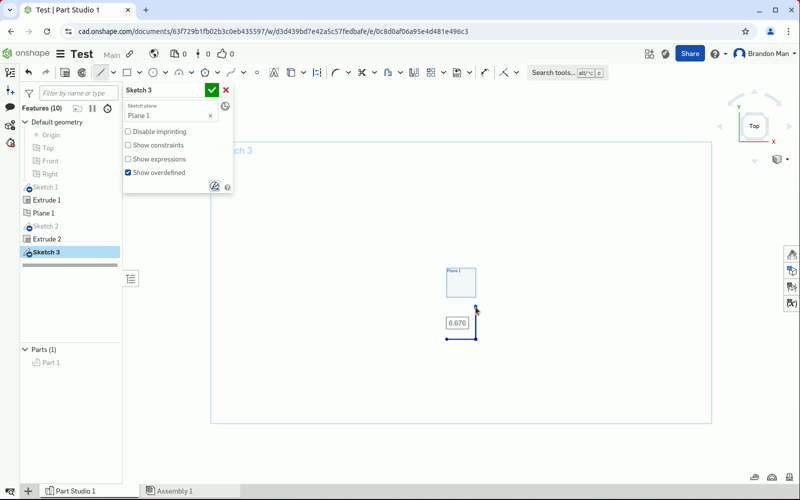
key(a)
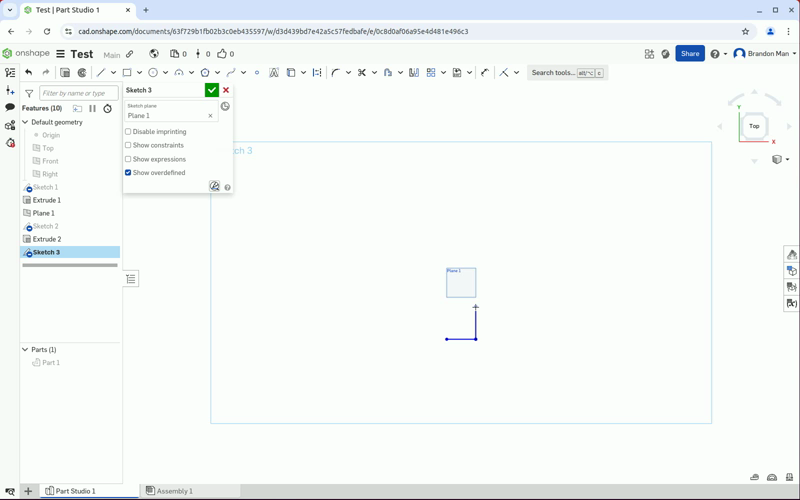
mouse_move(475, 306)
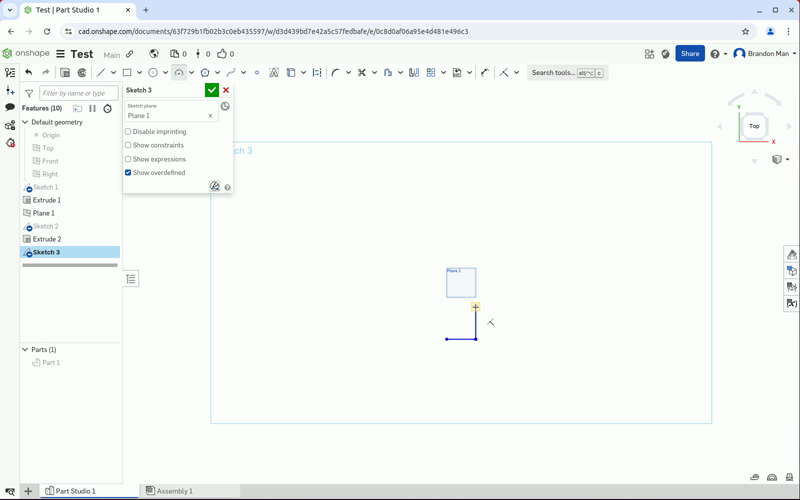
click(475, 306)
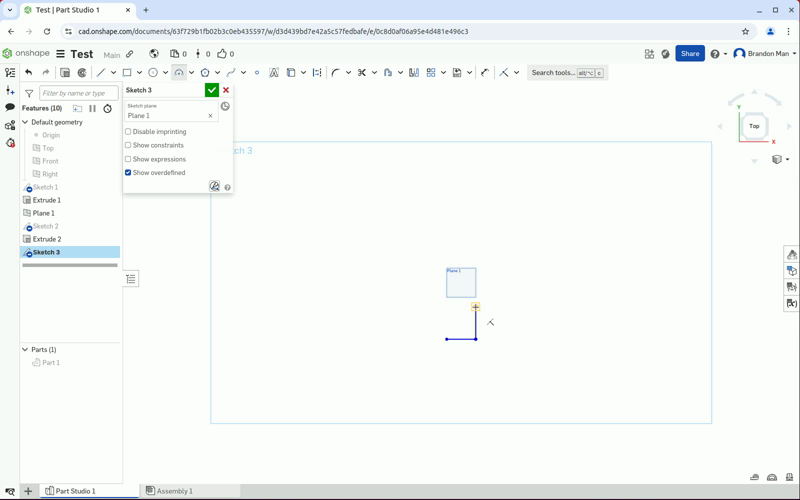
key_down(shift)
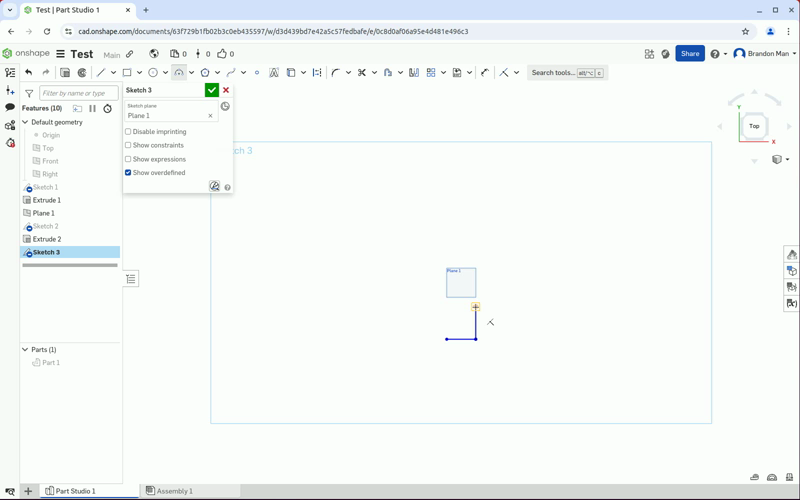
mouse_move(446, 306)
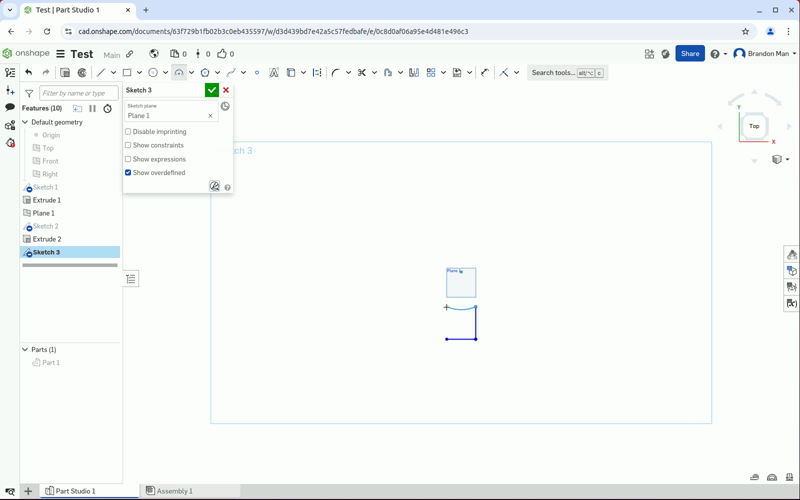
click(446, 306)
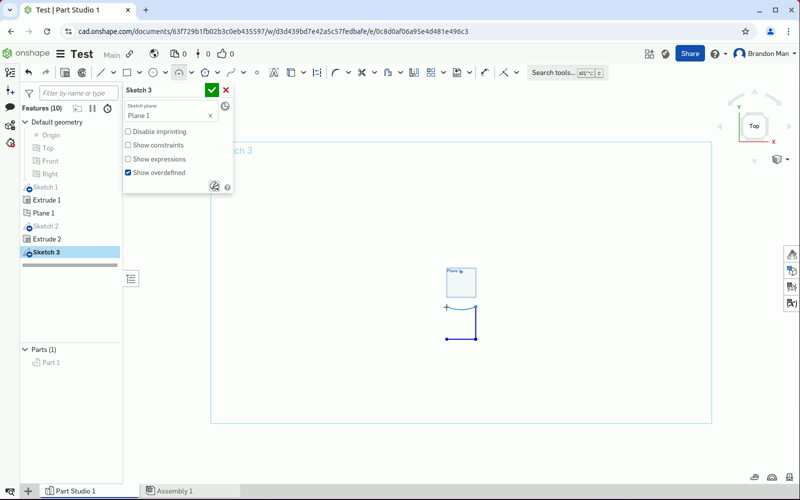
mouse_move(461, 310)
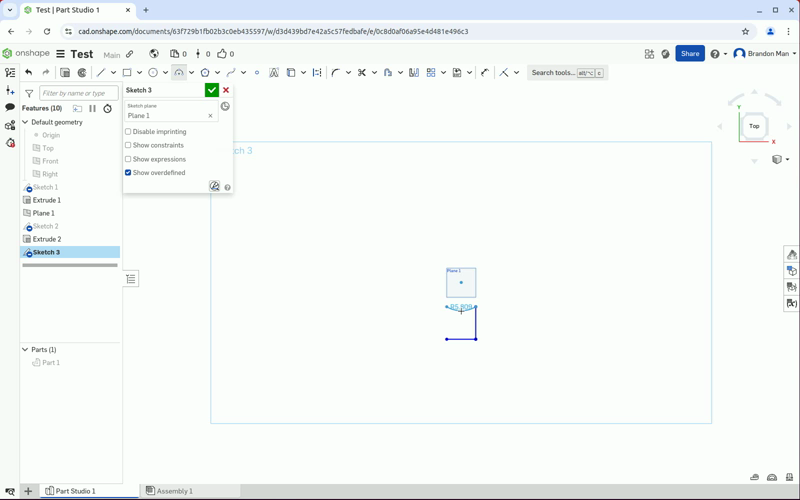
click(461, 310)
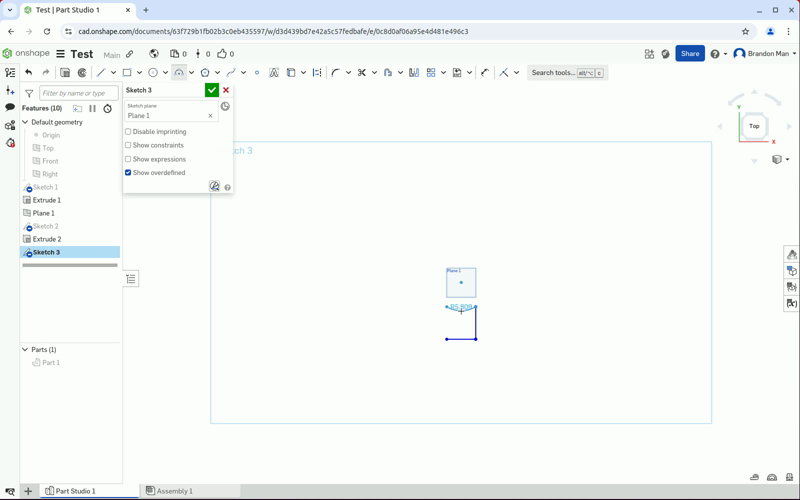
key_up(shift)
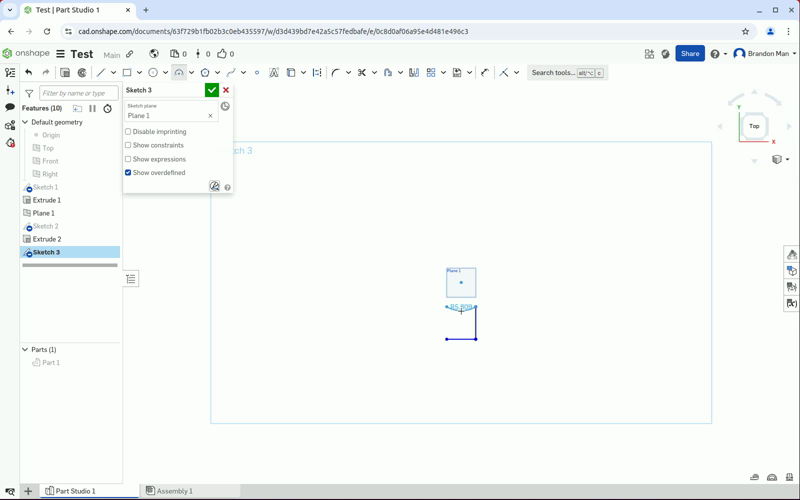
key(esc)
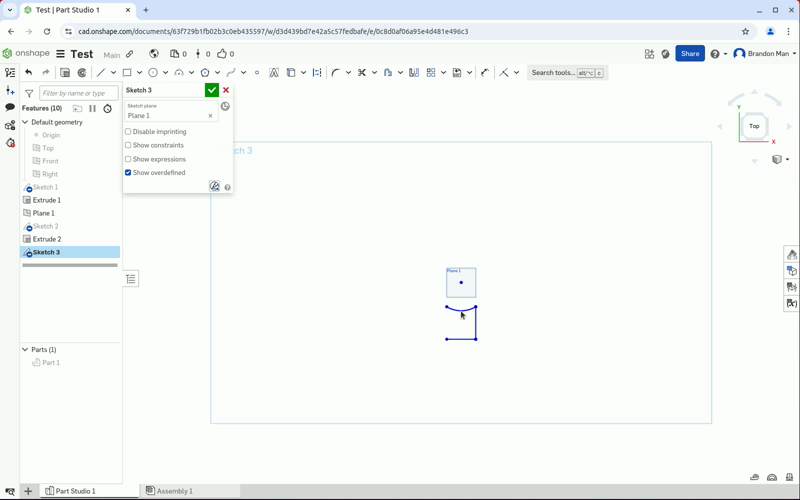
key(l)
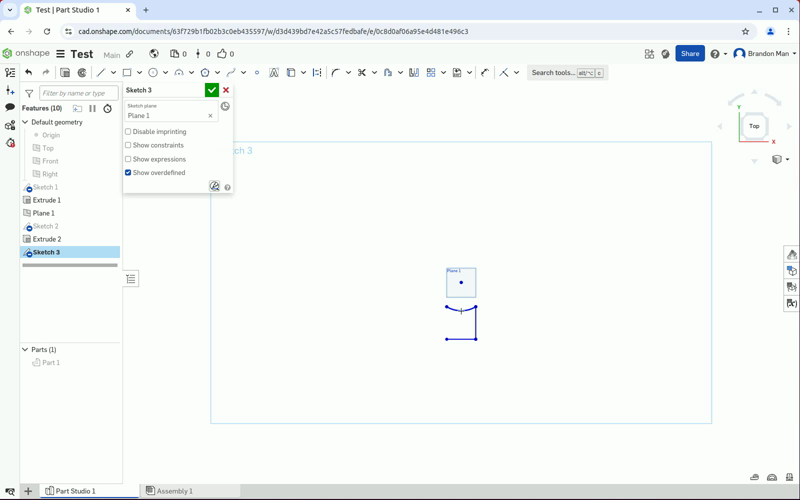
mouse_move(446, 306)
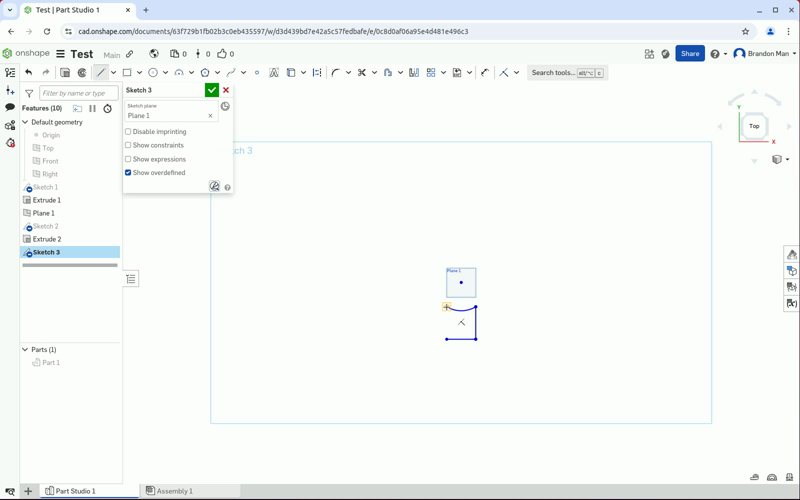
click(446, 306)
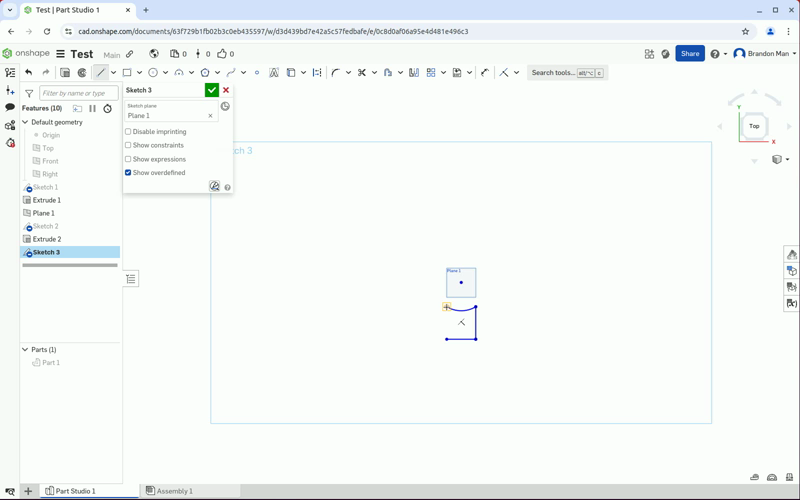
mouse_move(476, 306)
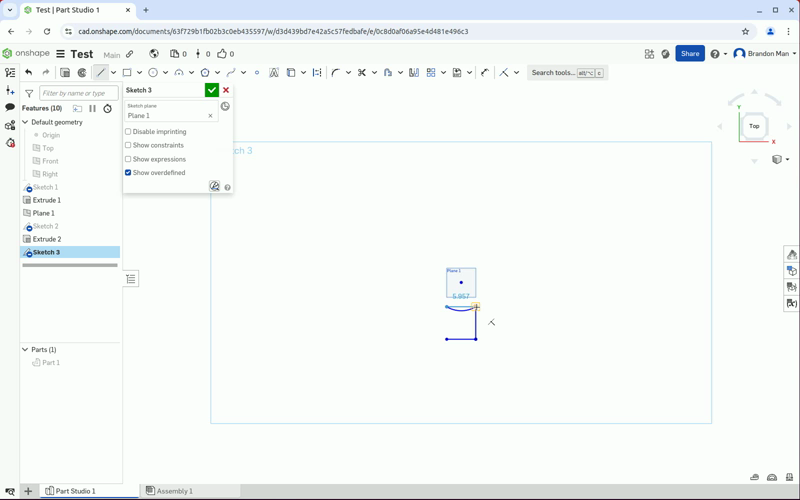
key_down(shift)
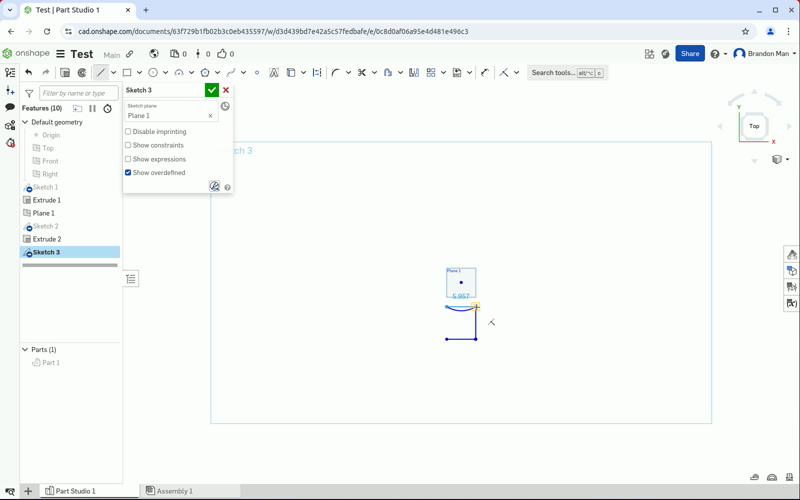
mouse_move(446, 339)
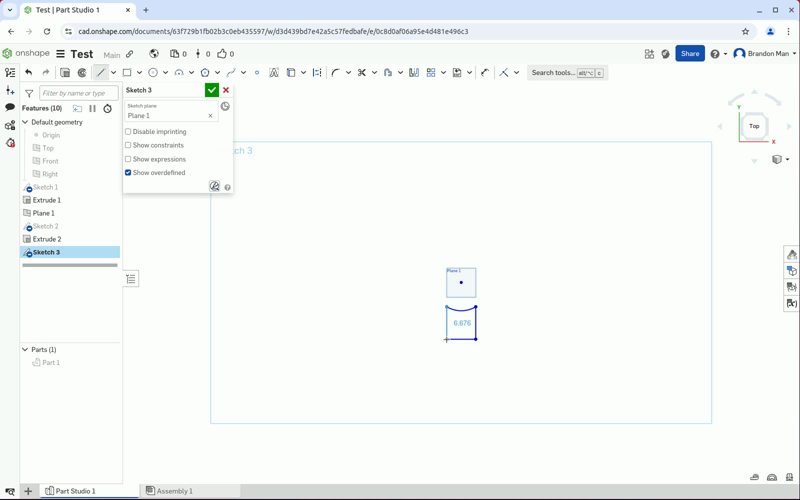
key_up(shift)
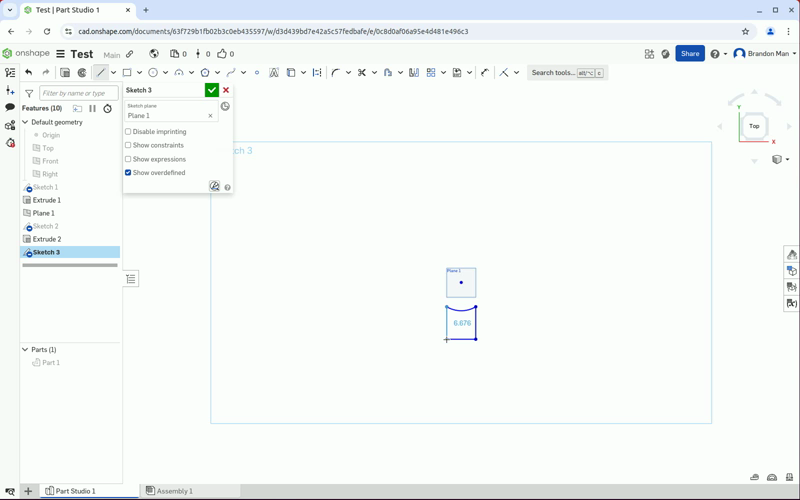
click(446, 339)
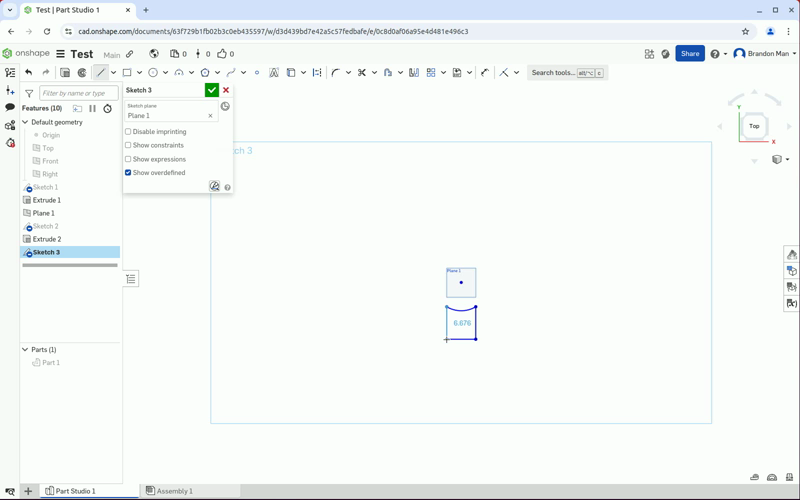
key(esc)
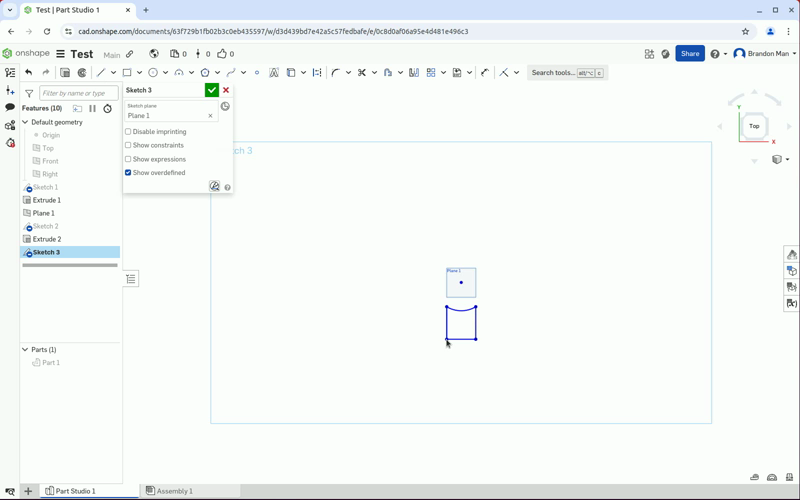
mouse_move(465, 319)
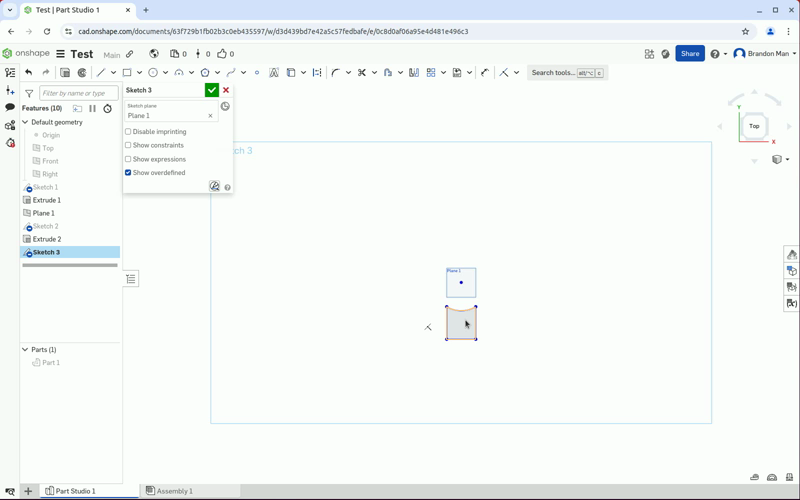
scroll(6)
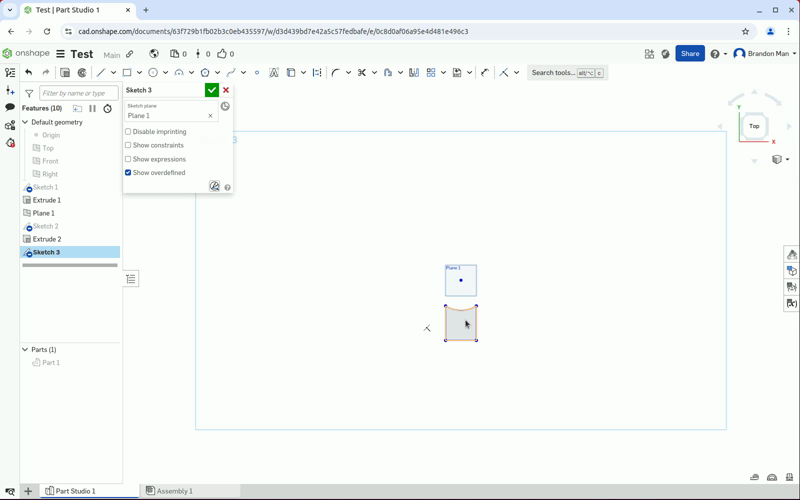
scroll(6)
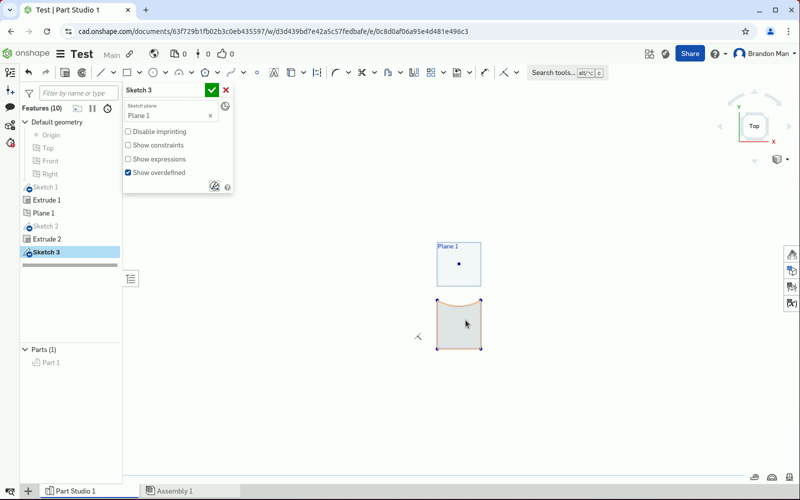
scroll(6)
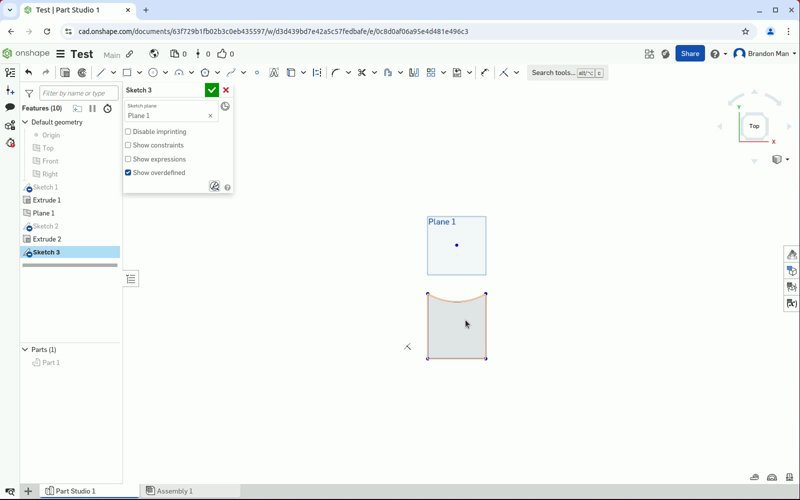
scroll(6)
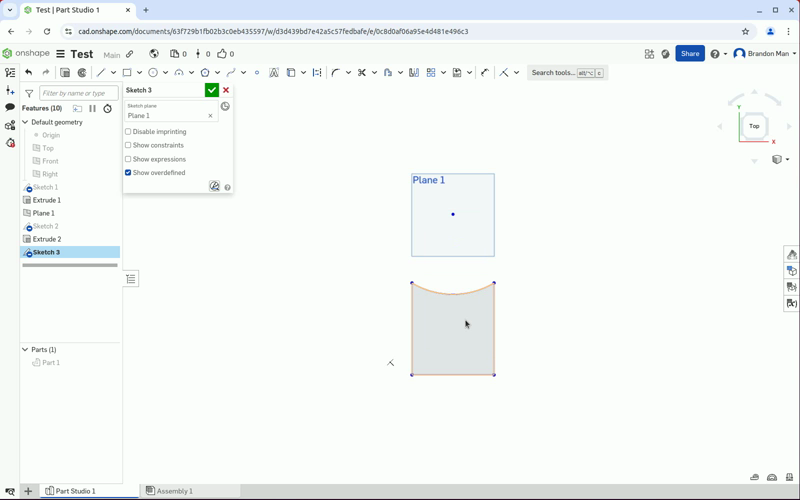
scroll(6)
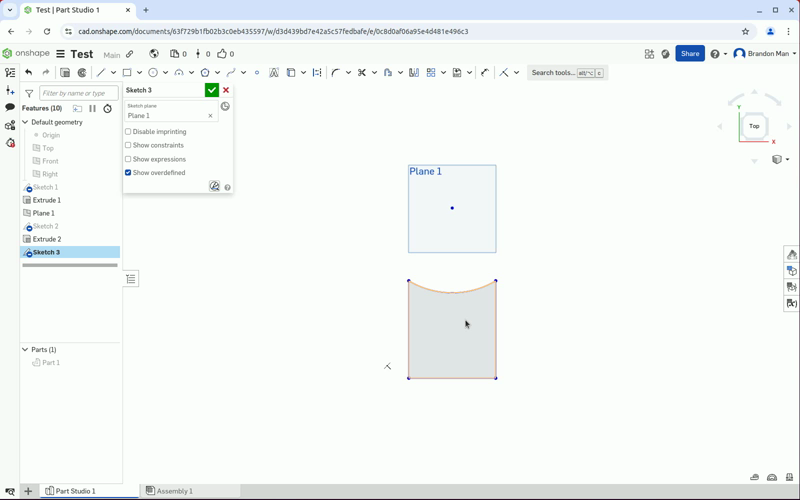
scroll(6)
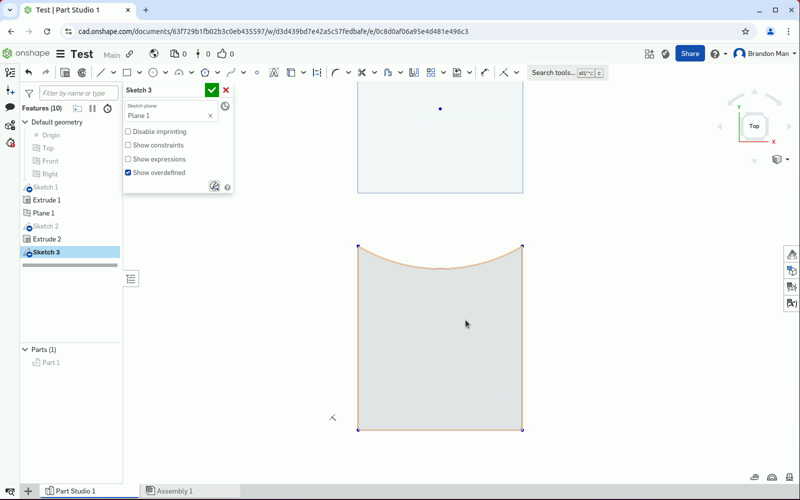
scroll(6)
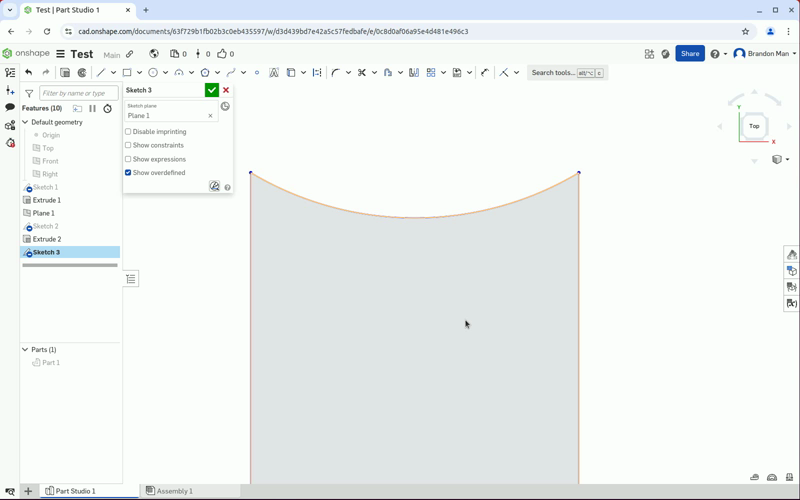
click(465, 319)
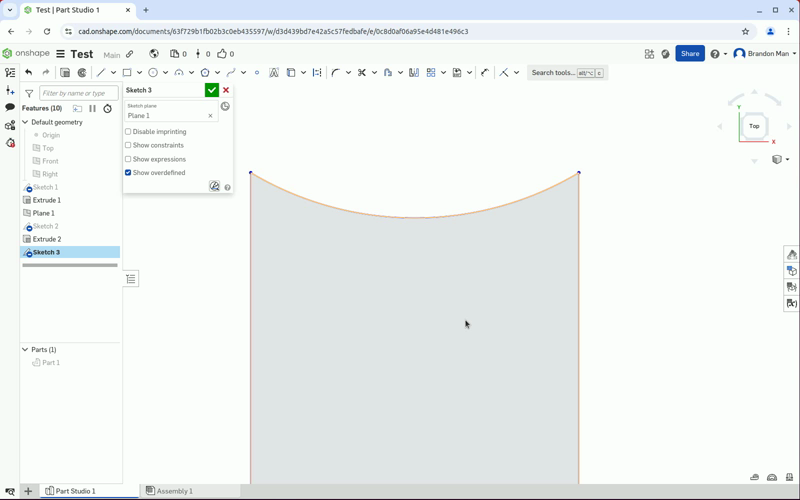
scroll(-6)
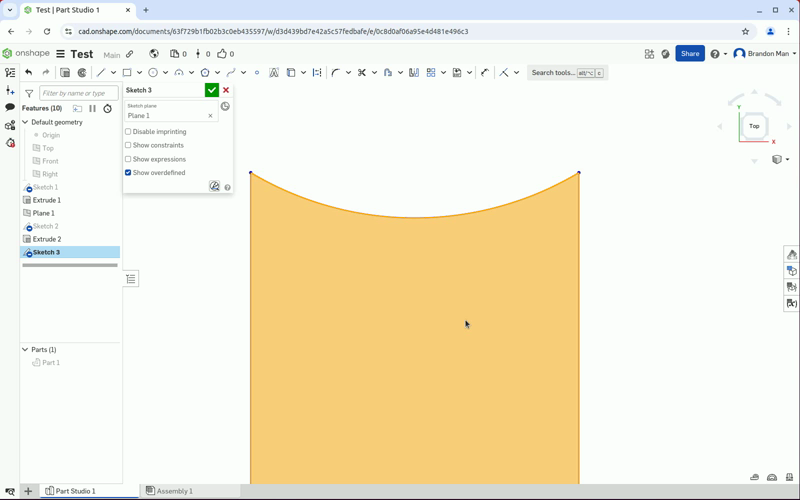
scroll(-6)
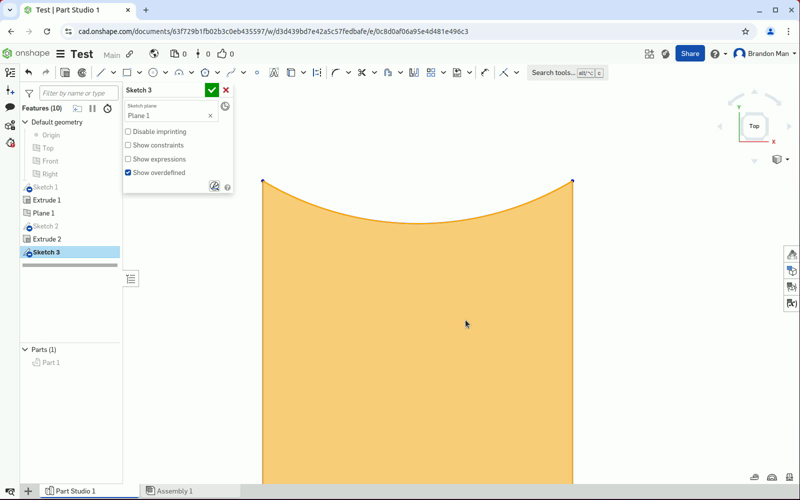
scroll(-6)
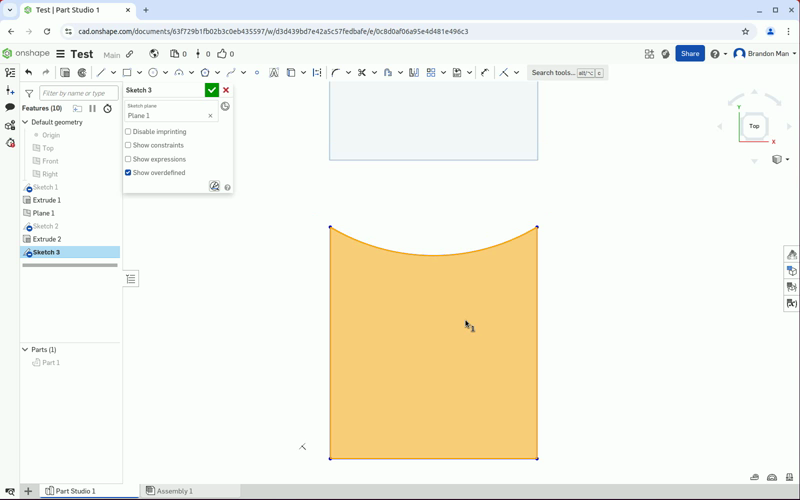
scroll(-6)
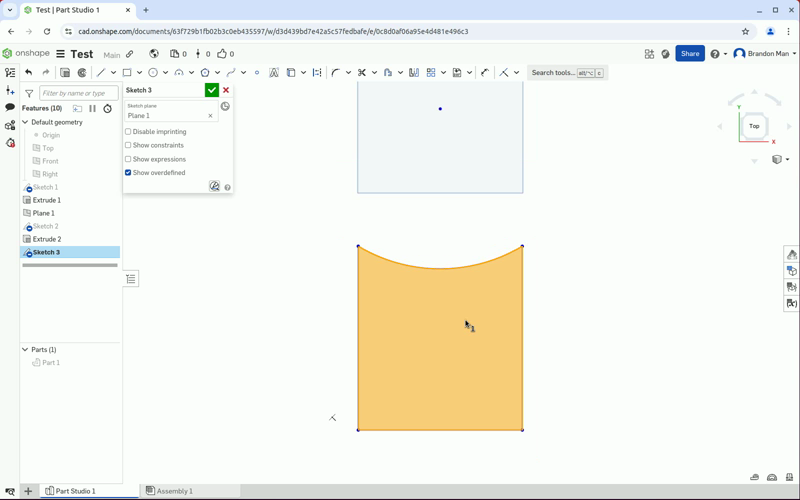
scroll(-6)
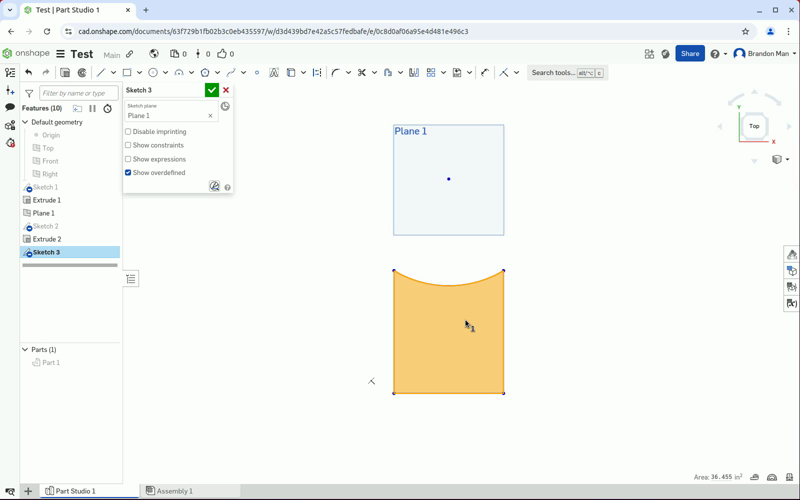
scroll(-6)
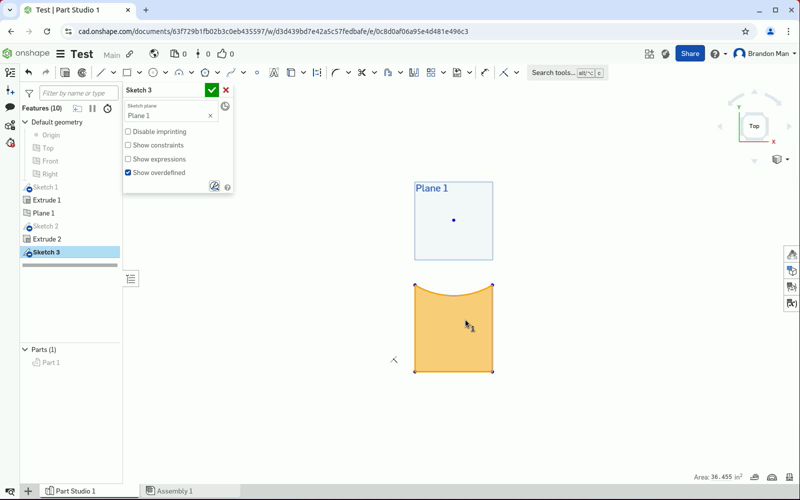
scroll(-6)
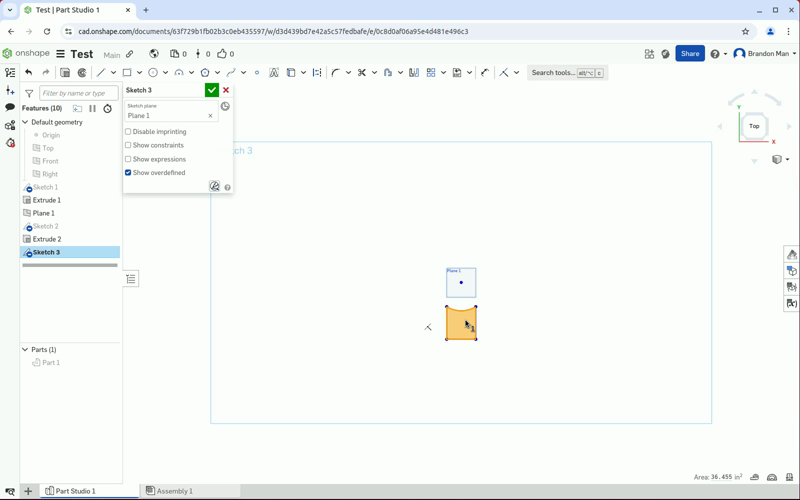
mouse_move(73, 352)
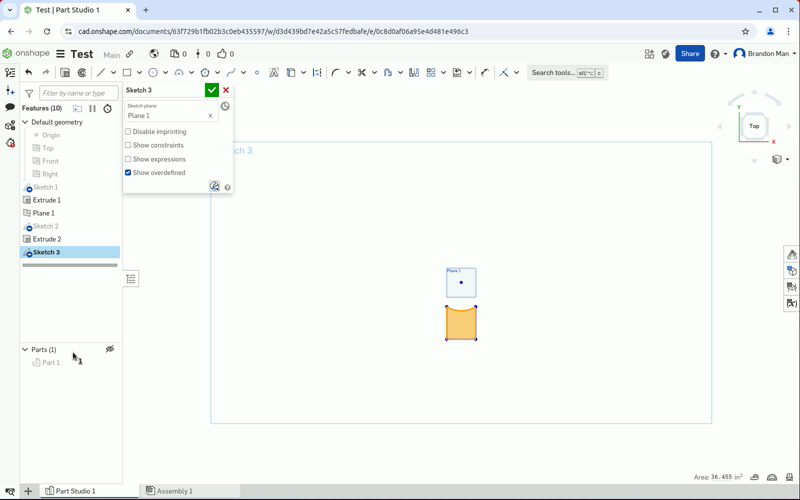
key(shift+y)
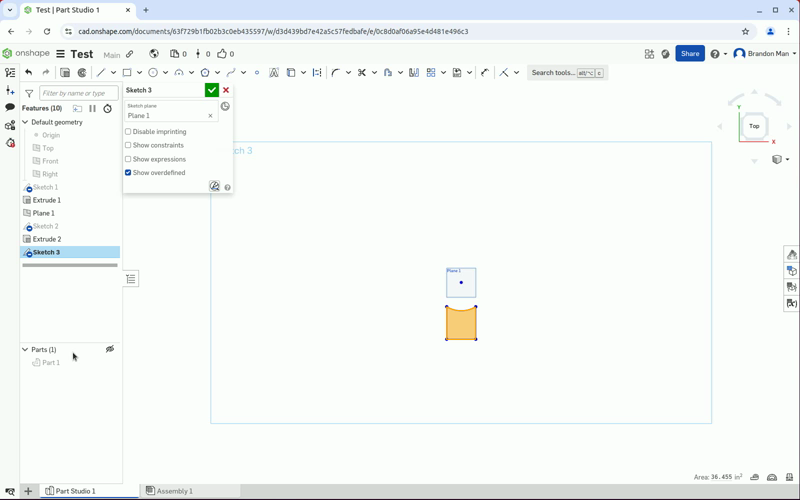
key(shift+e)
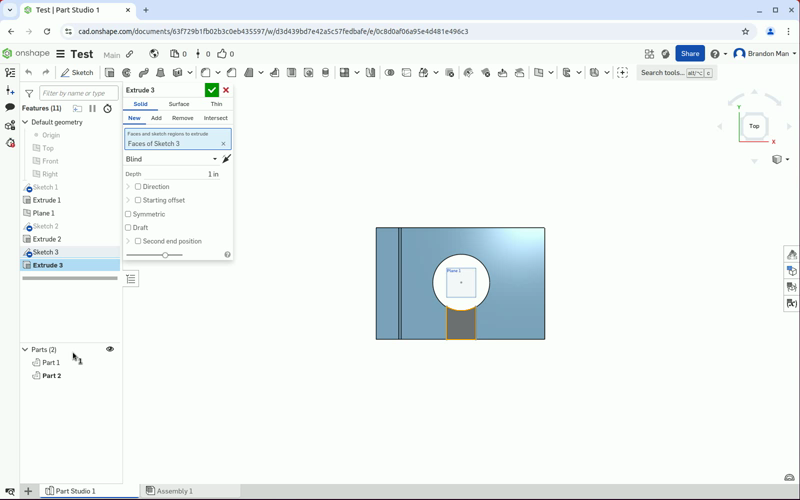
mouse_move(143, 106)
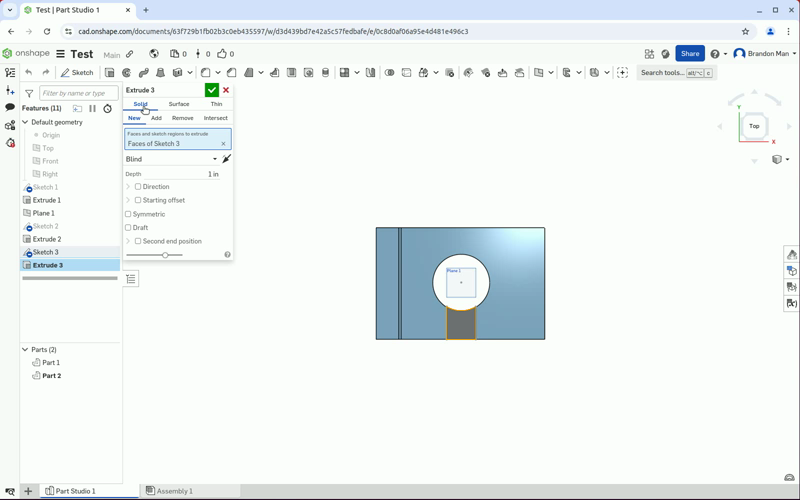
click(143, 106)
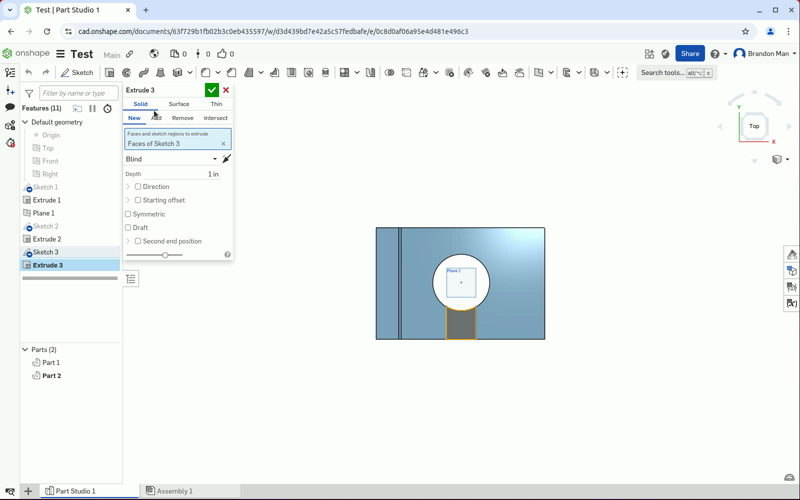
mouse_move(186, 120)
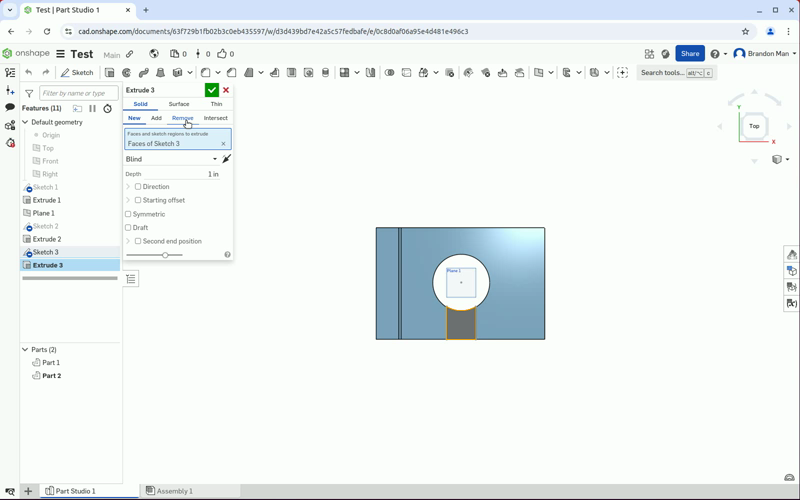
click(186, 120)
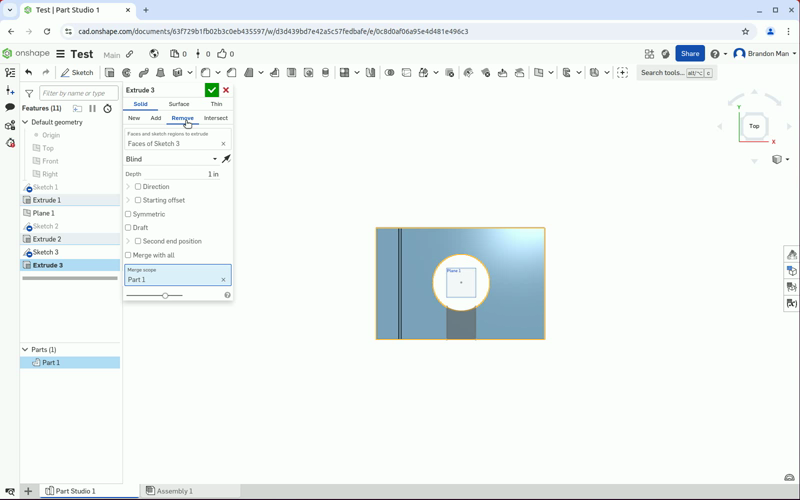
key(tab, 4)
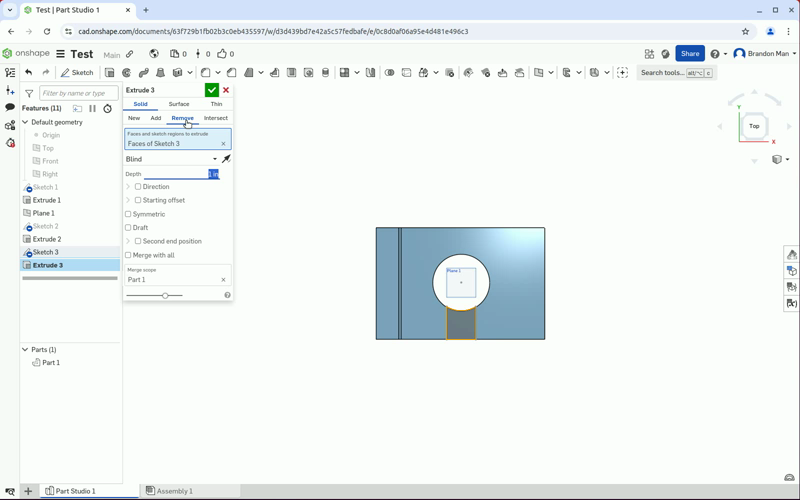
text(2.407)
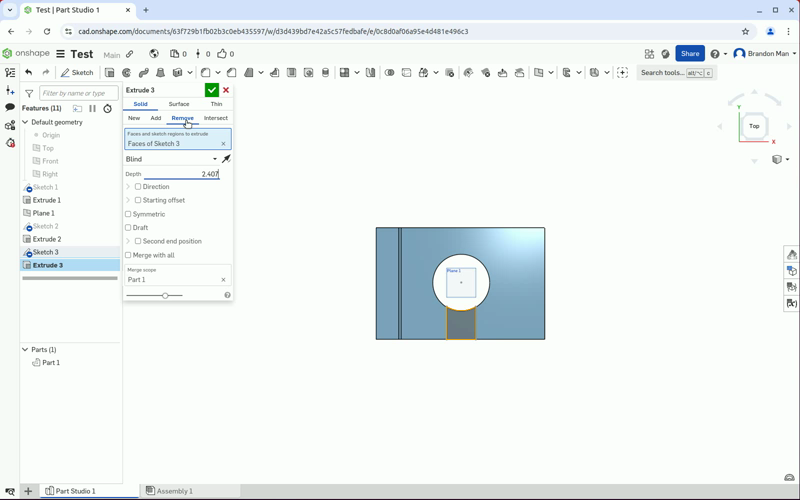
key(tab, 6)
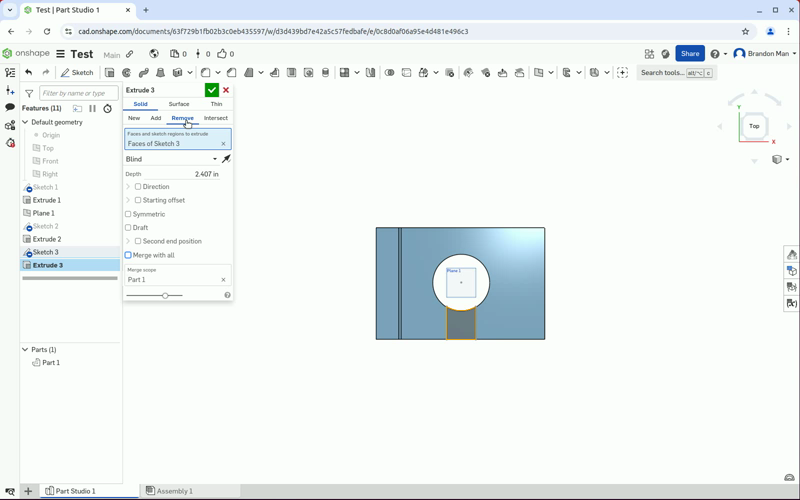
key(space)
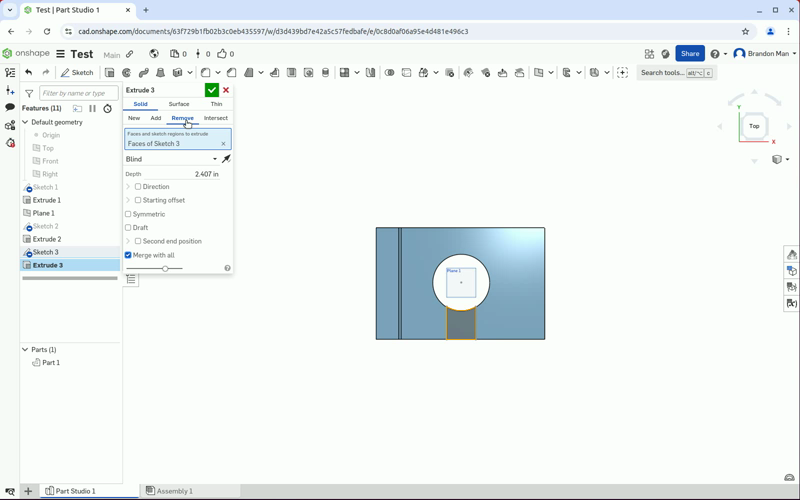
key(enter)
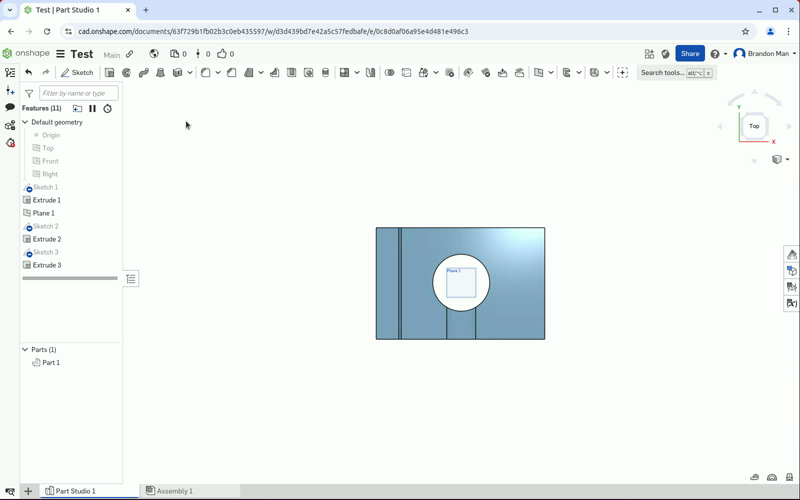
key(shift+h)
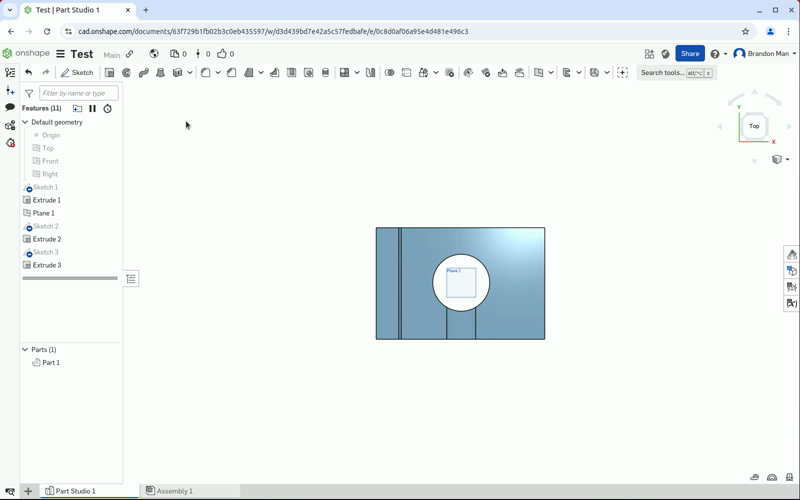
key(shift+h)
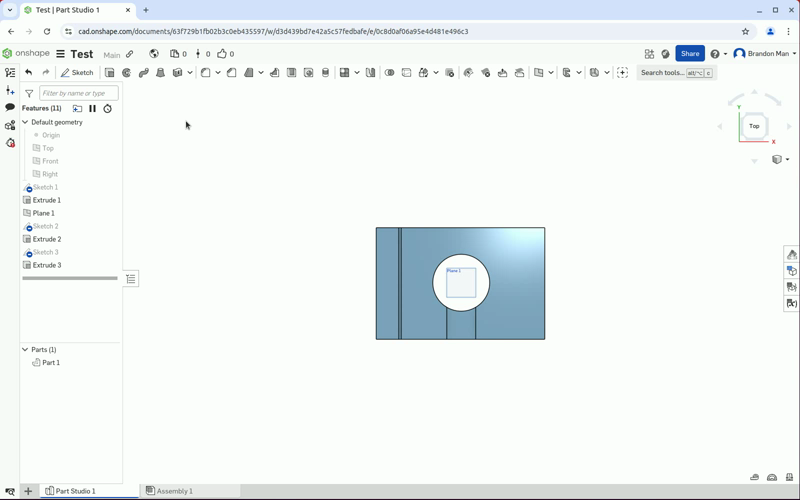
mouse_move(73, 189)
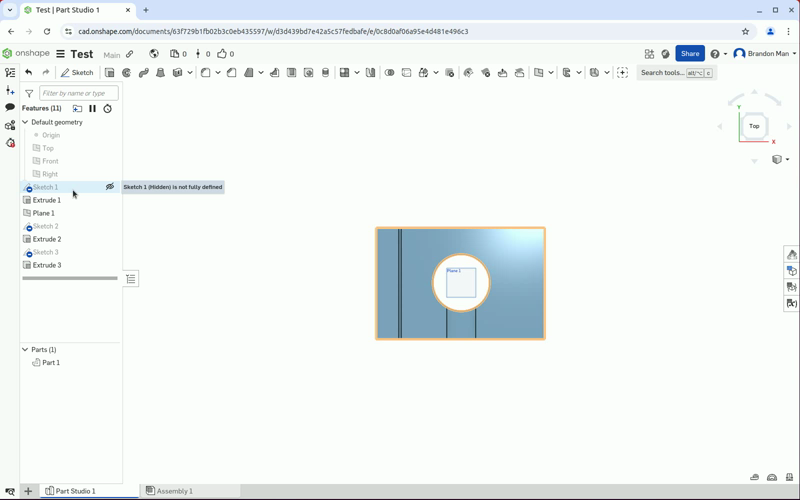
click(73, 189)
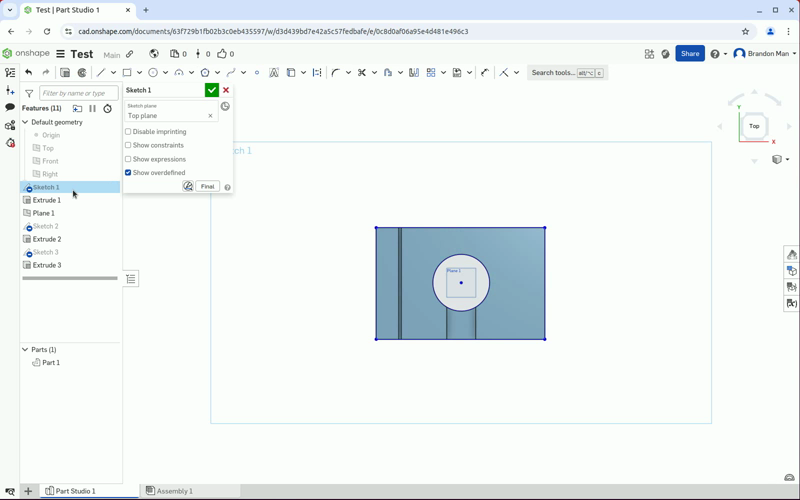
mouse_move(229, 92)
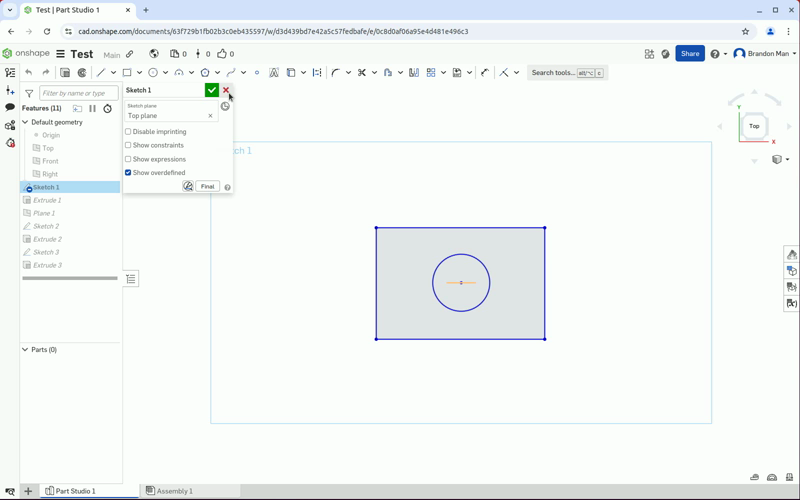
click(229, 92)
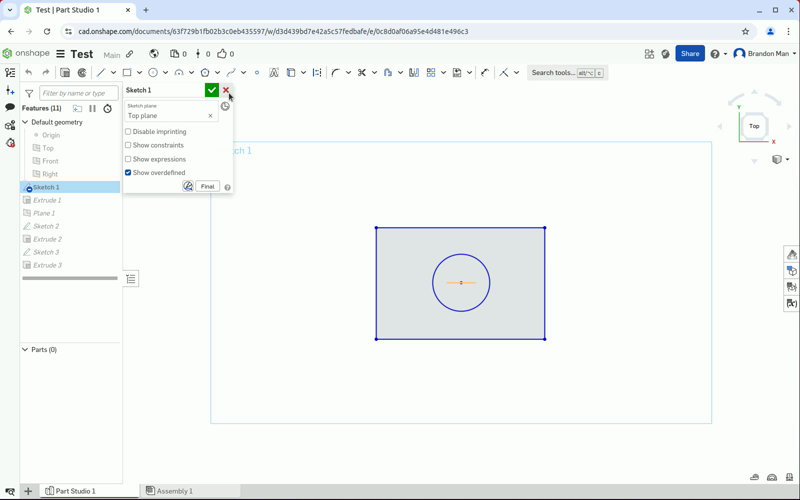
key(shift+s)
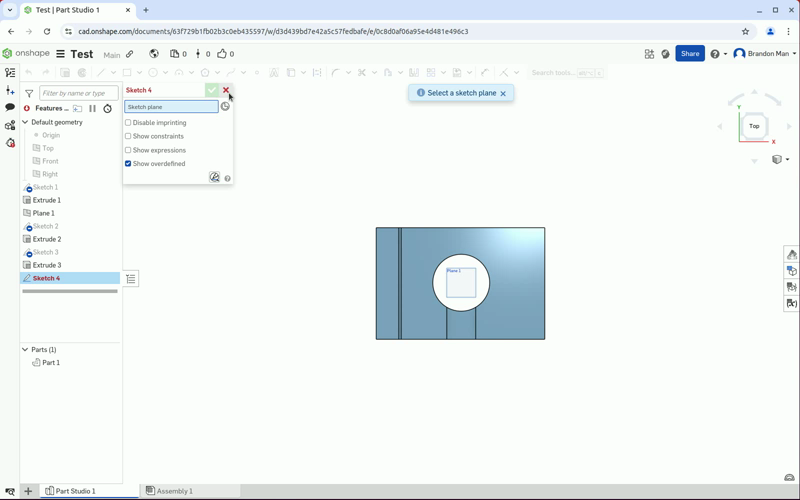
mouse_move(73, 215)
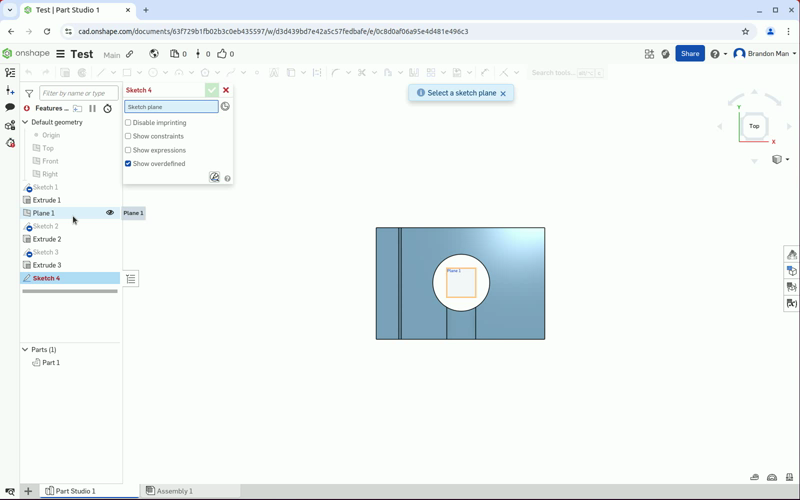
click(73, 215)
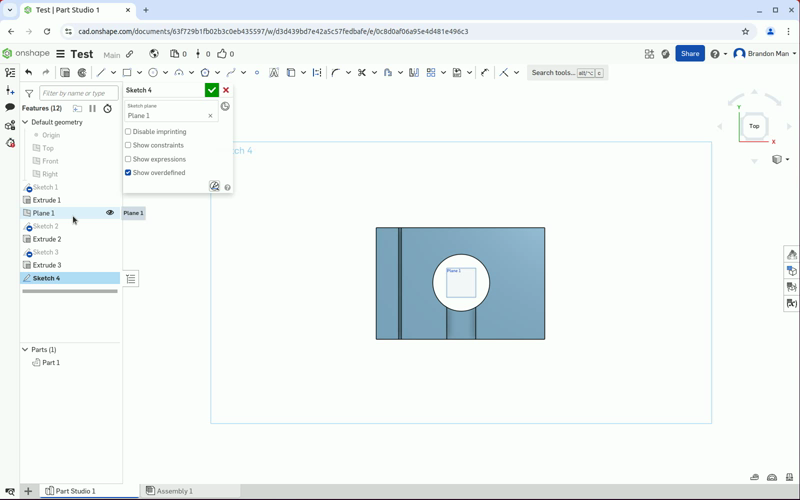
mouse_move(73, 352)
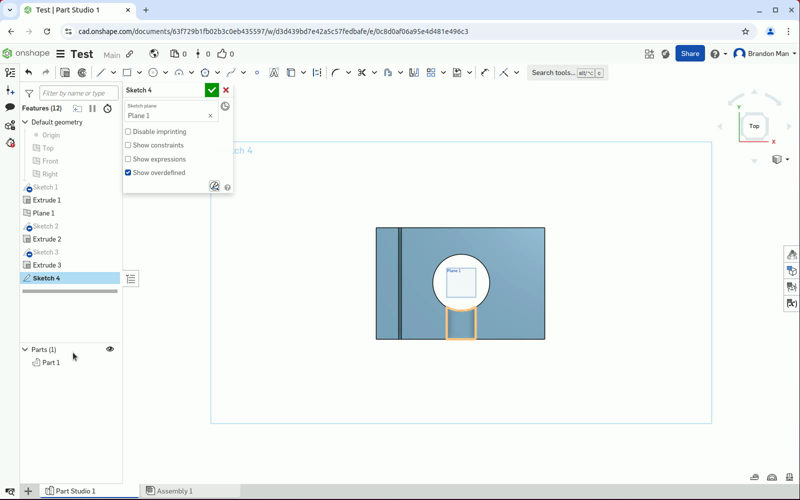
key(y)
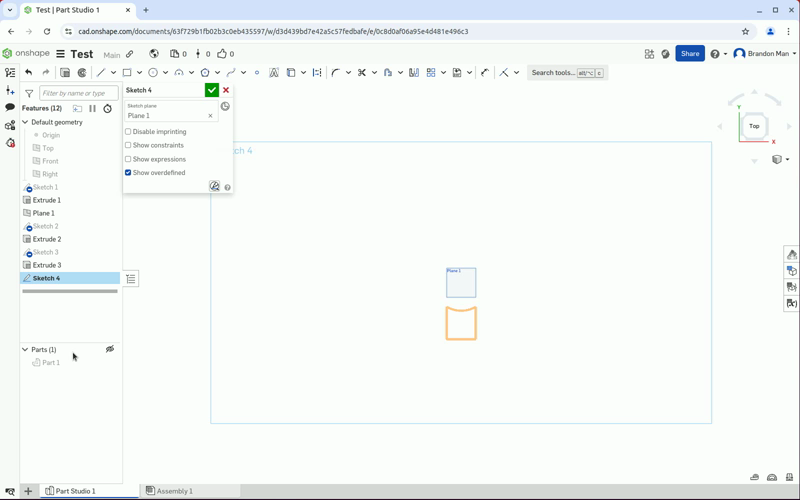
key(a)
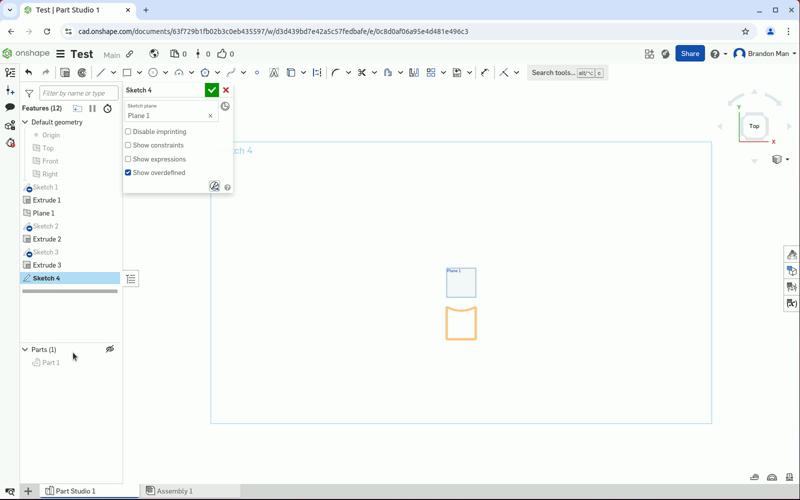
key_down(shift)
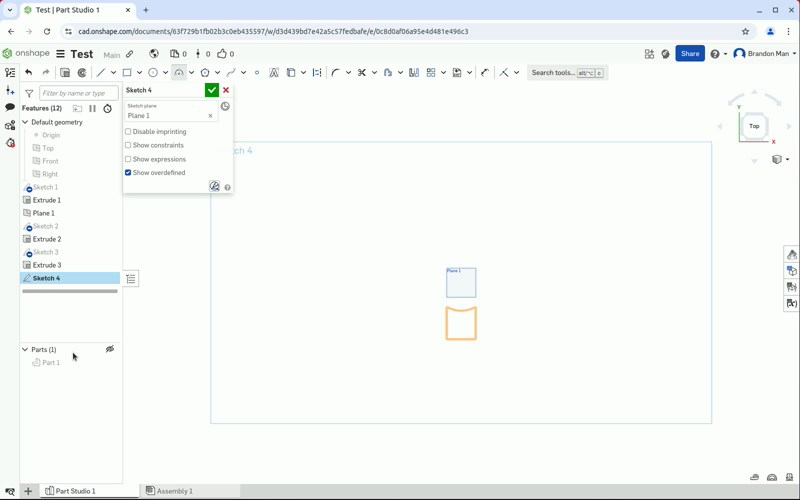
mouse_move(446, 258)
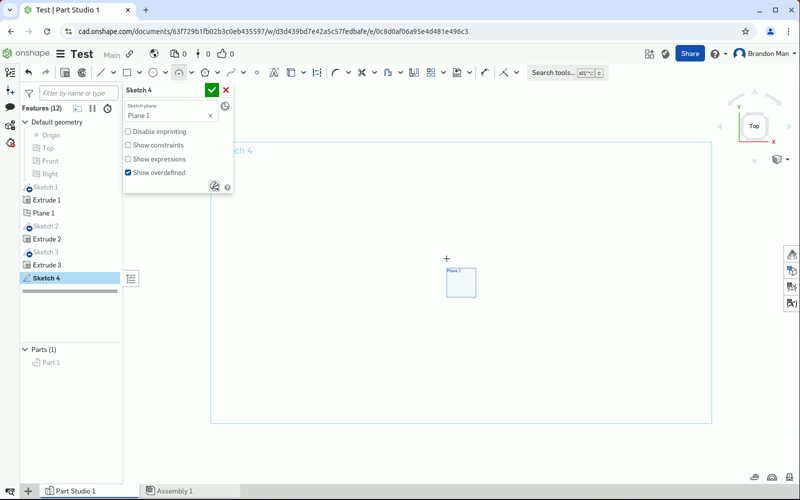
click(446, 258)
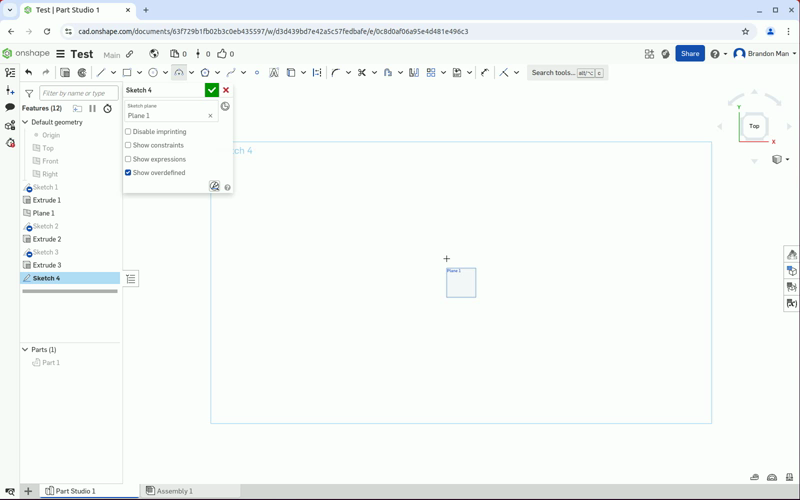
key_up(shift)
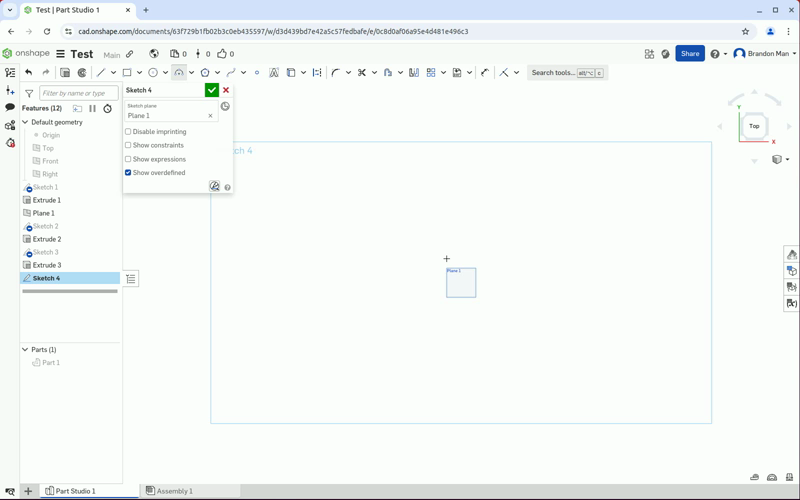
key_down(shift)
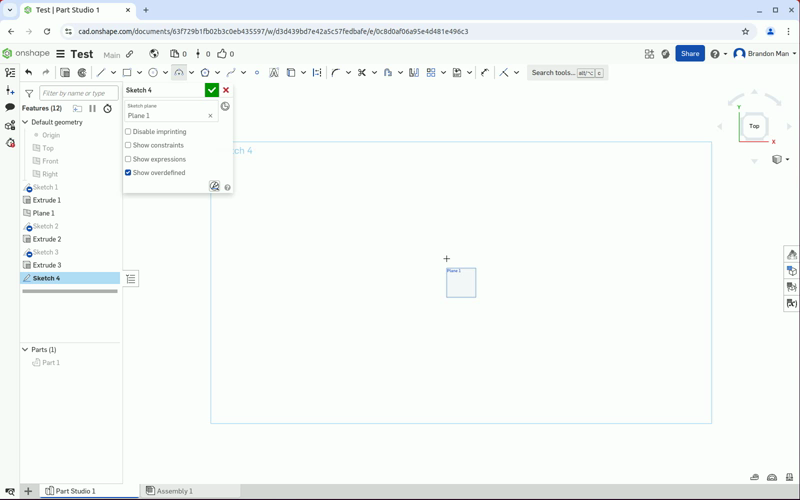
mouse_move(475, 258)
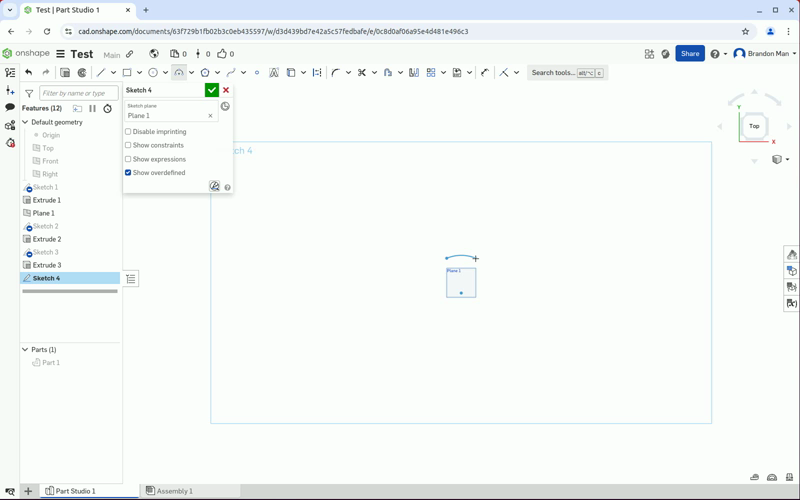
click(475, 258)
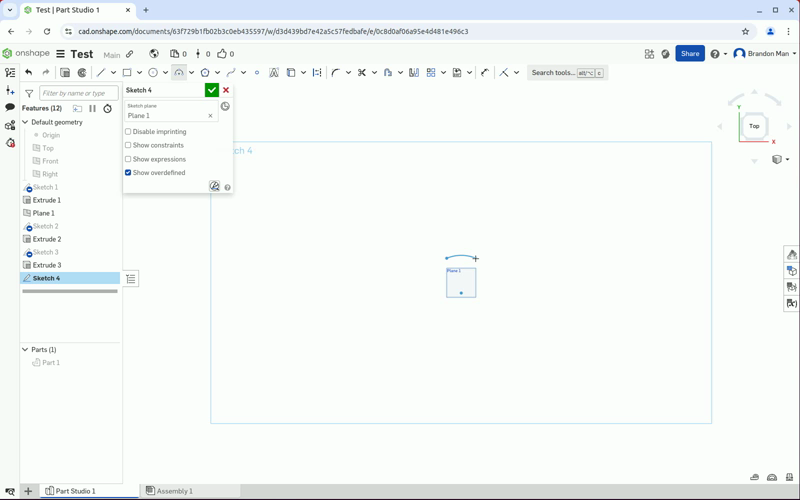
mouse_move(461, 254)
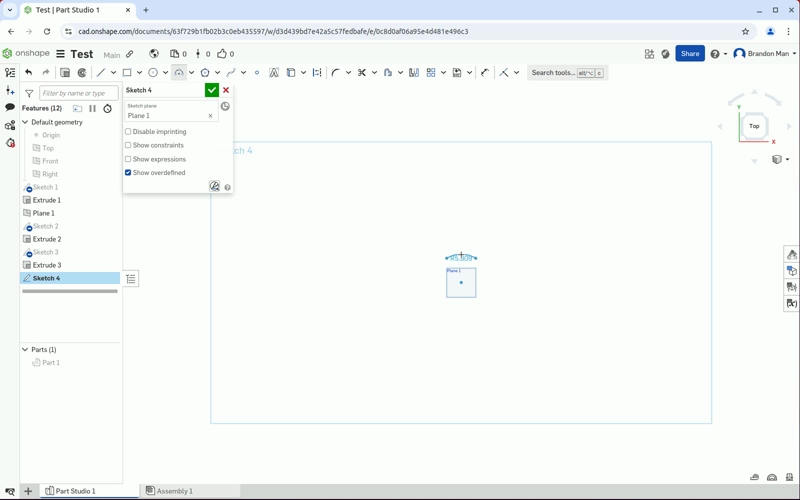
click(461, 254)
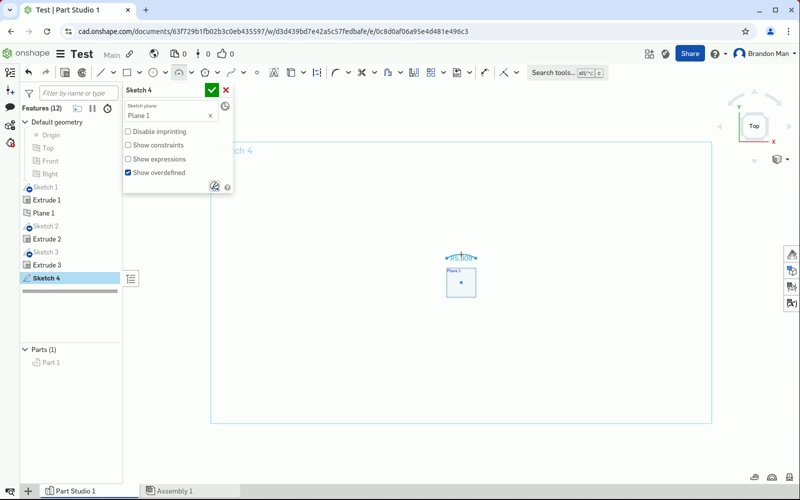
key_up(shift)
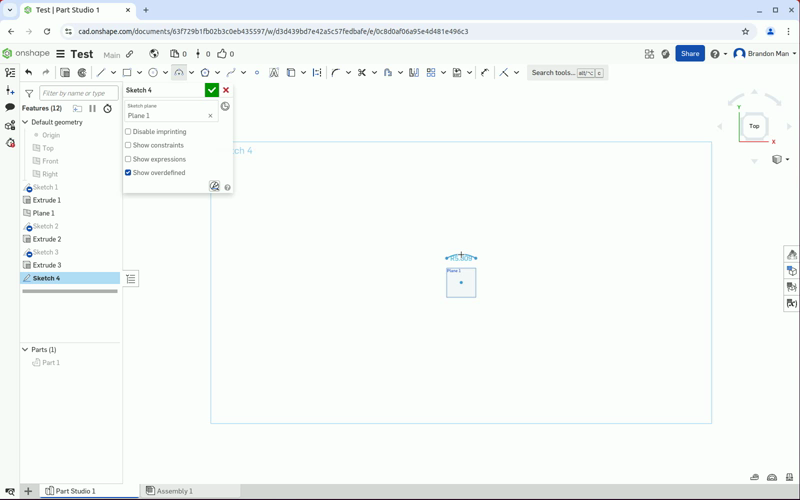
key(esc)
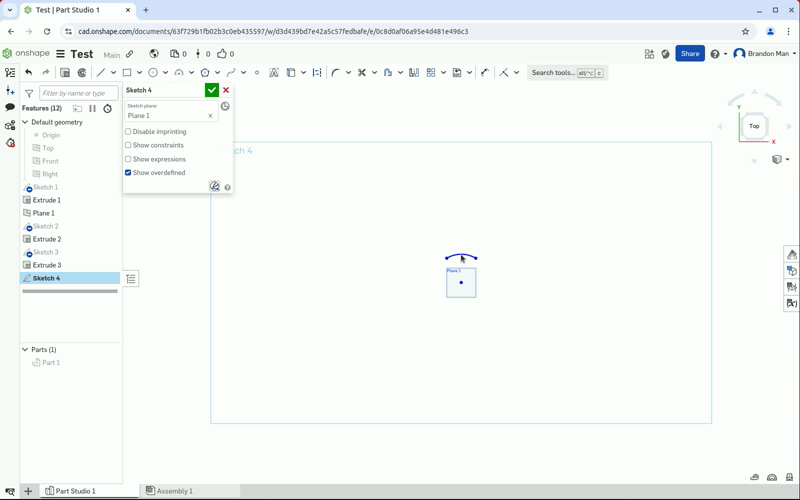
key(l)
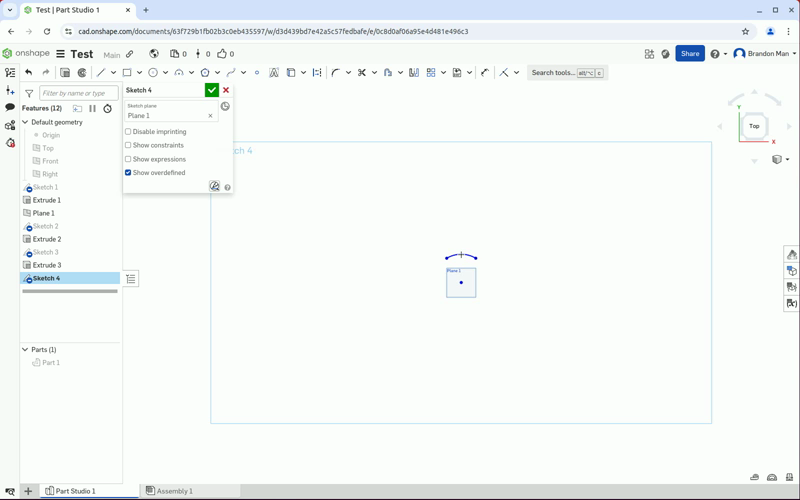
mouse_move(475, 258)
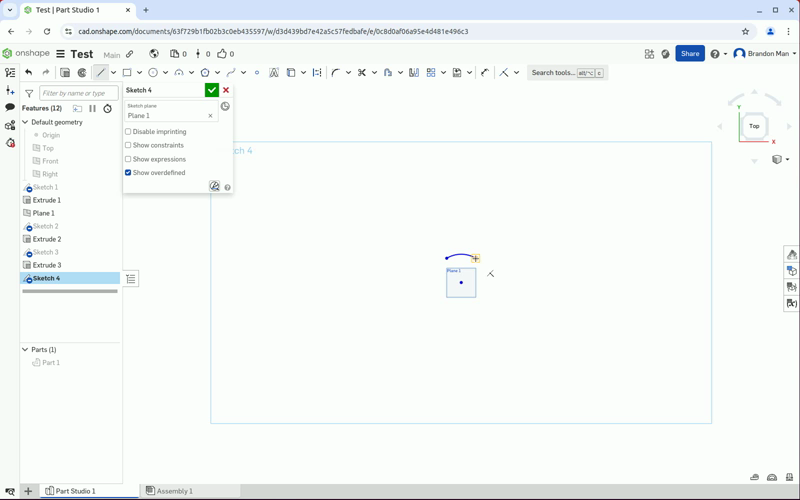
click(475, 258)
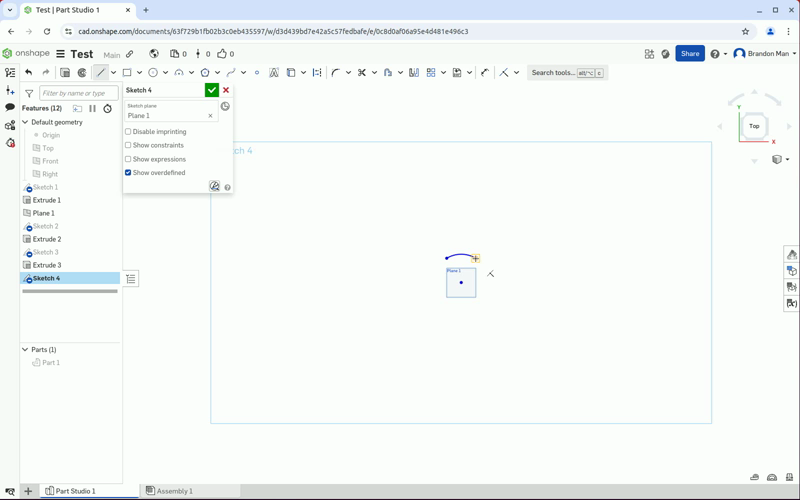
key_down(shift)
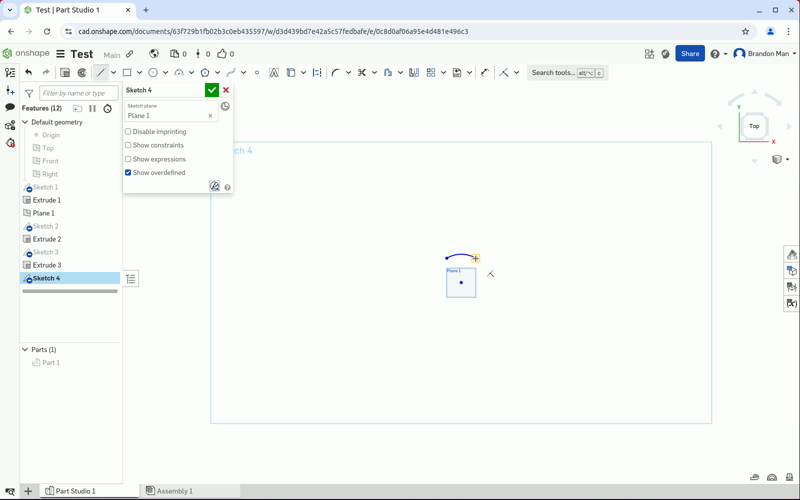
mouse_move(505, 258)
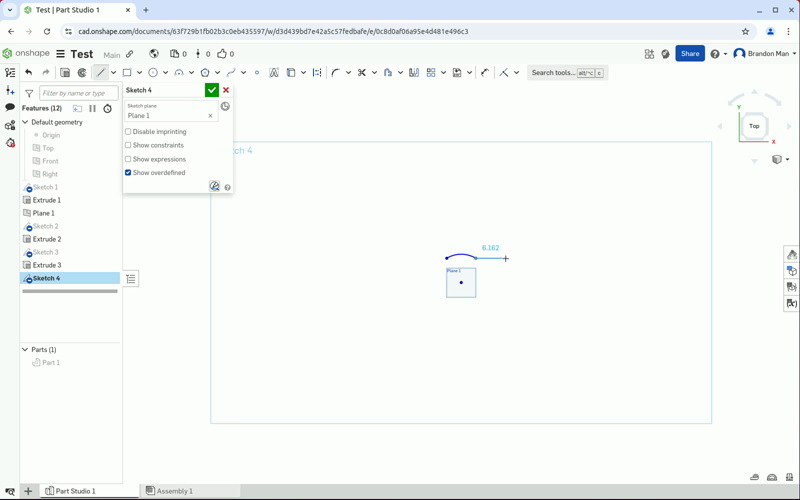
mouse_move(475, 225)
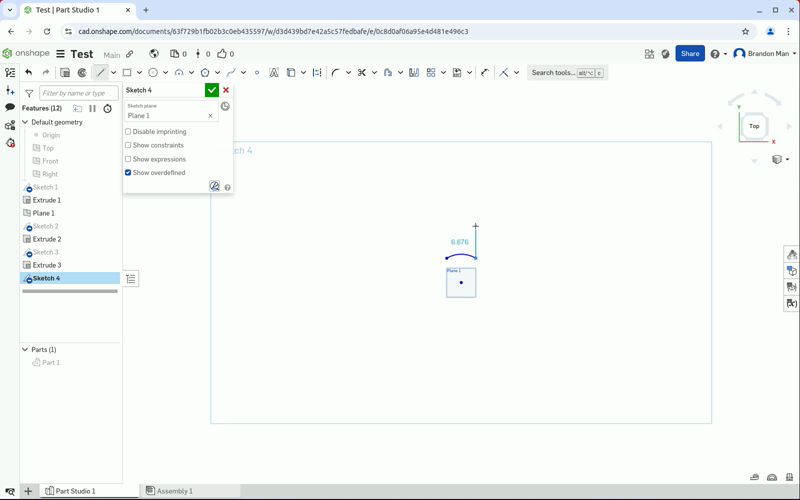
click(475, 225)
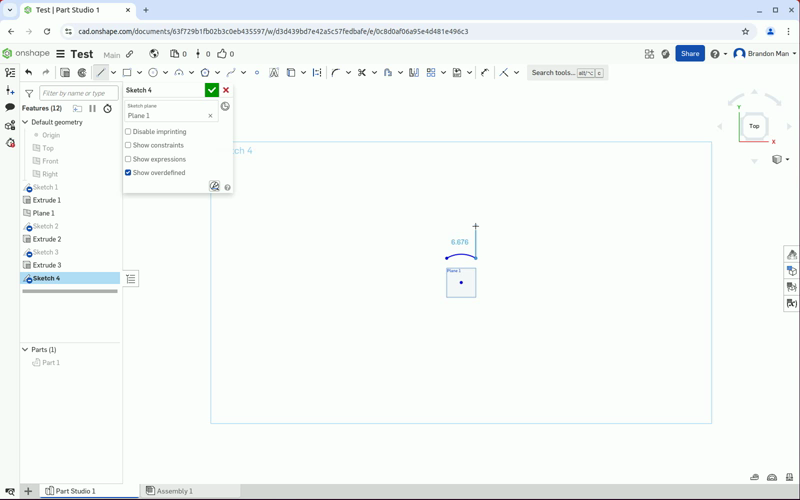
key_up(shift)
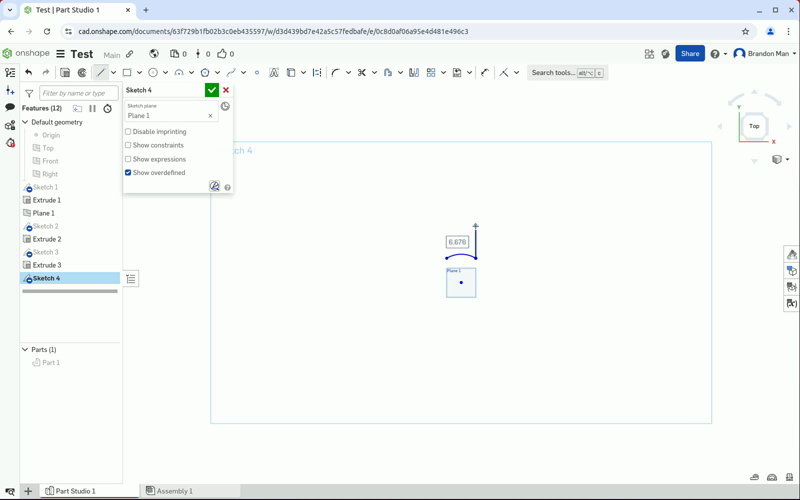
key_down(shift)
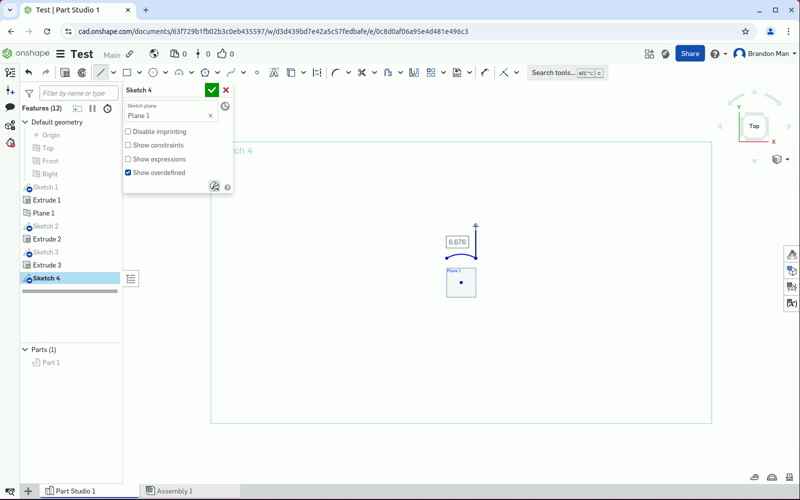
mouse_move(505, 225)
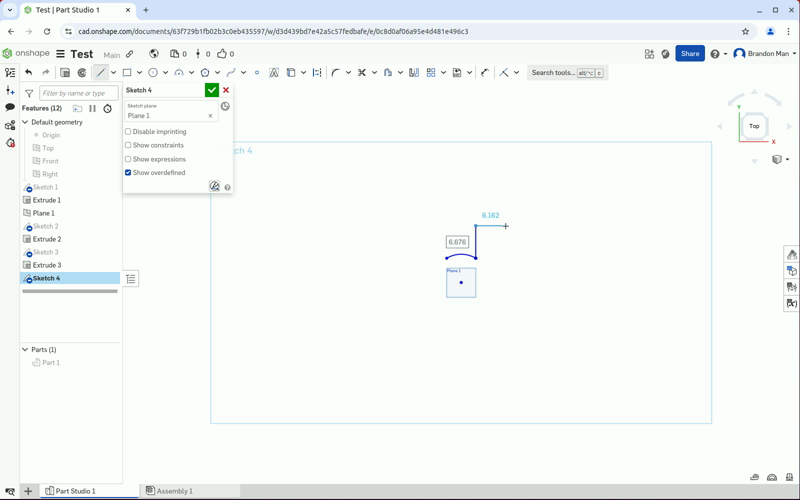
mouse_move(446, 225)
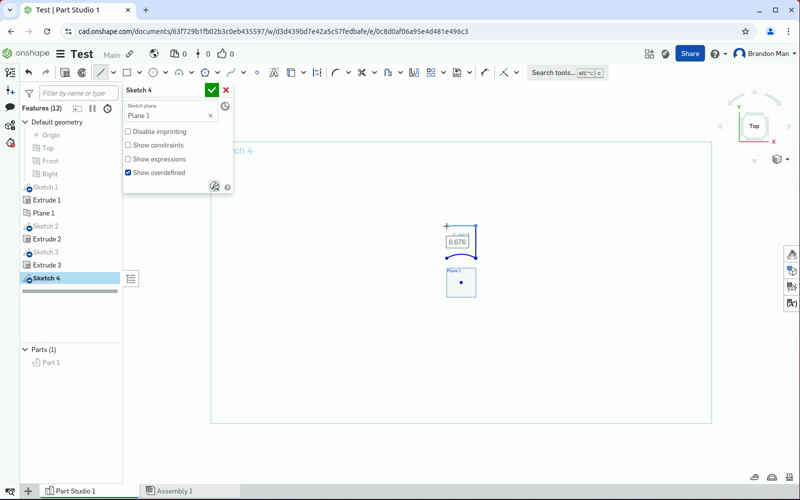
click(446, 225)
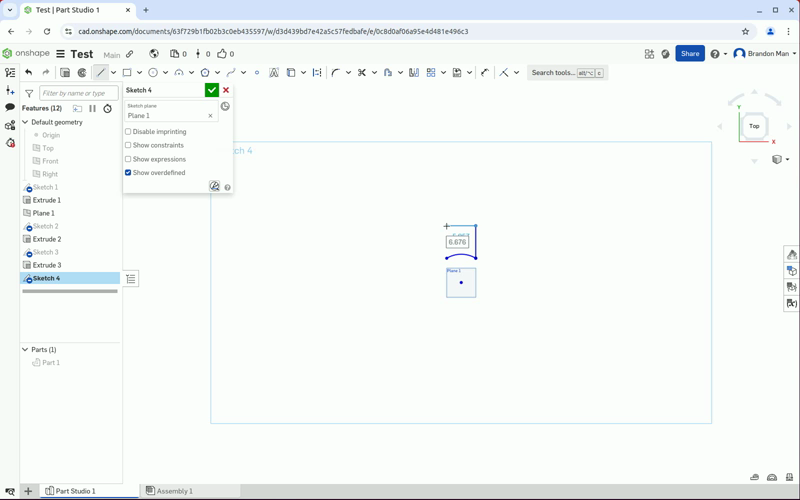
key_up(shift)
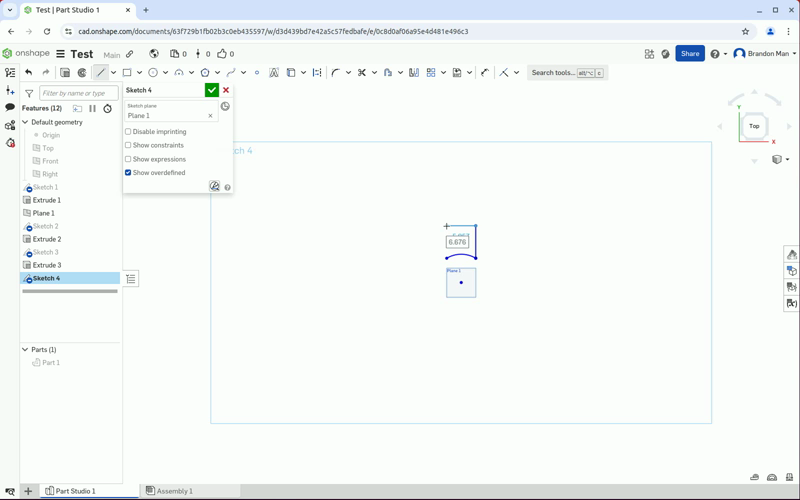
mouse_move(476, 225)
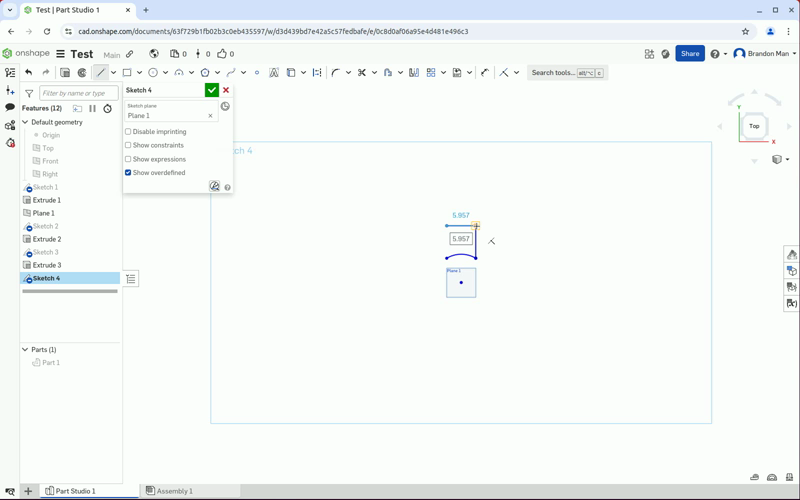
key_down(shift)
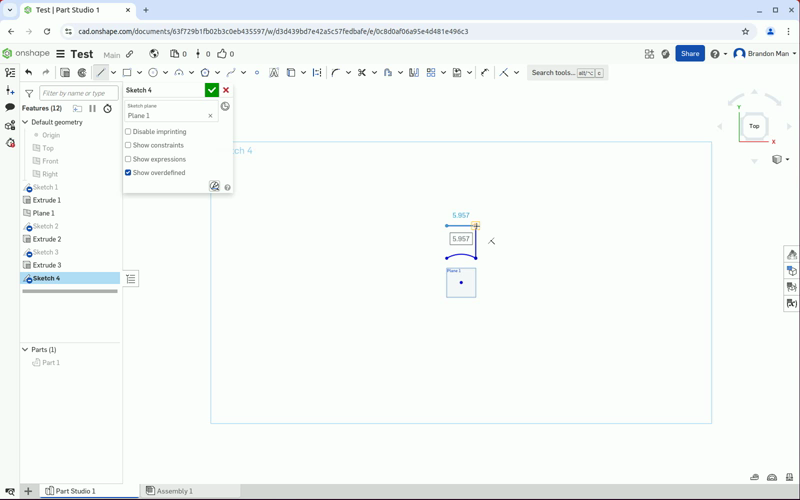
mouse_move(446, 258)
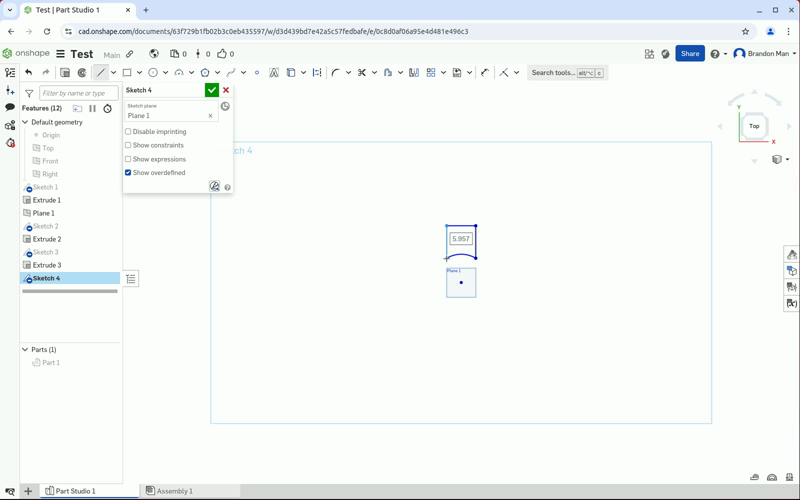
key_up(shift)
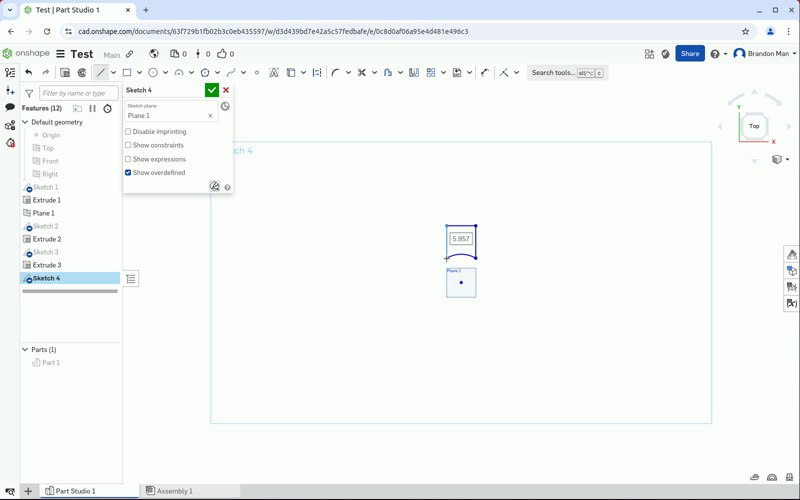
click(446, 258)
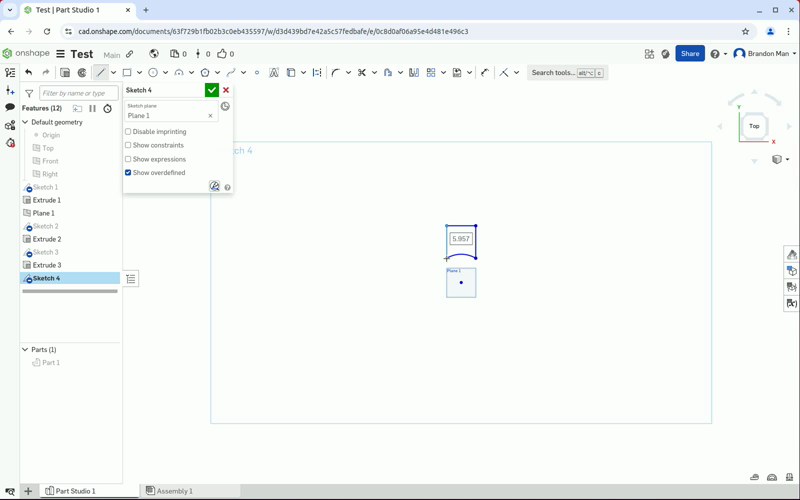
key(esc)
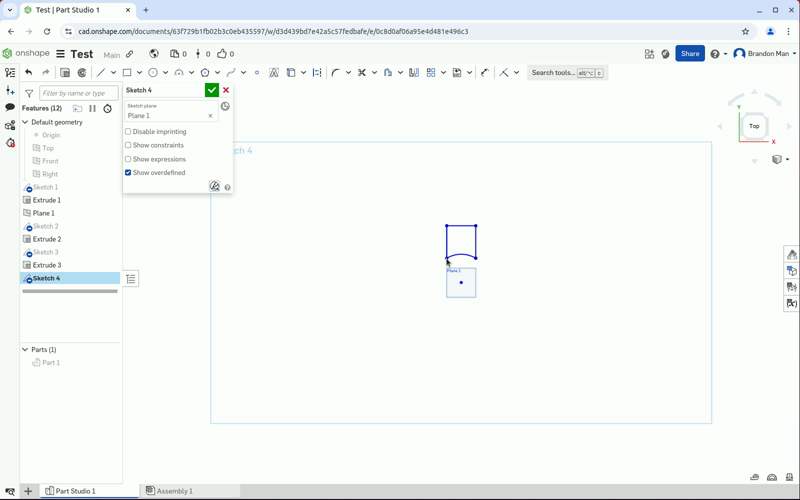
mouse_move(459, 231)
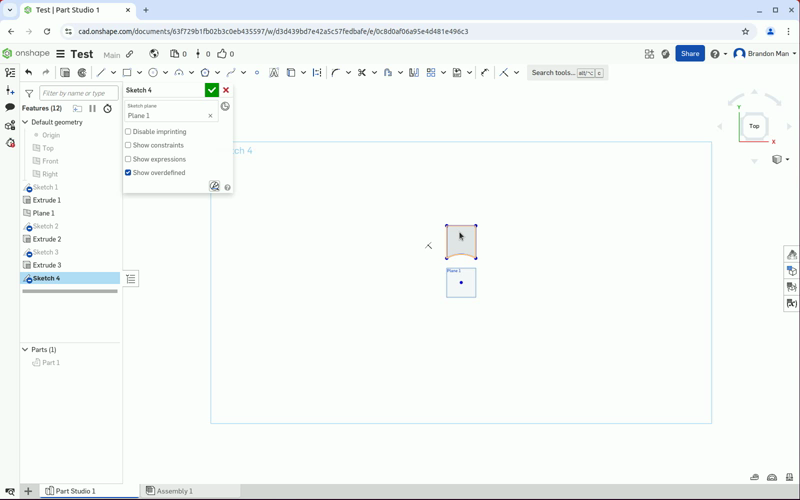
scroll(6)
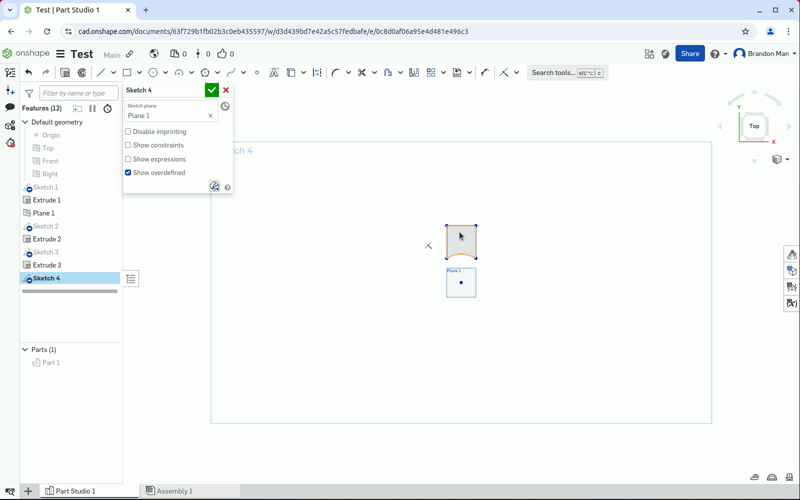
scroll(6)
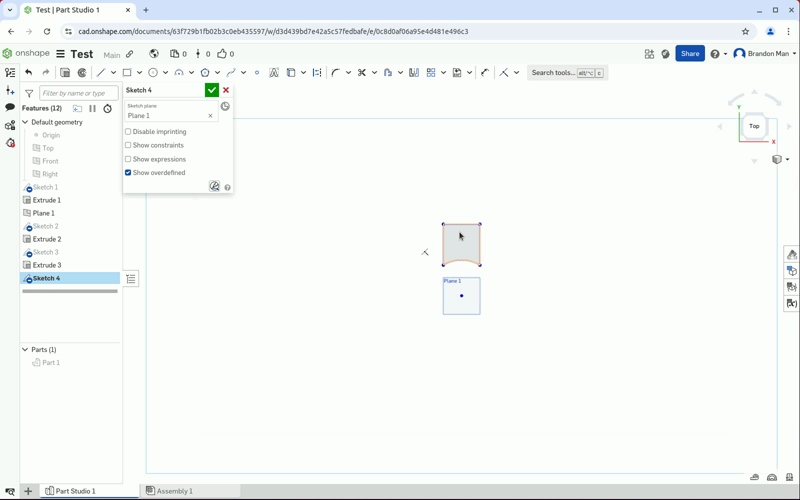
scroll(6)
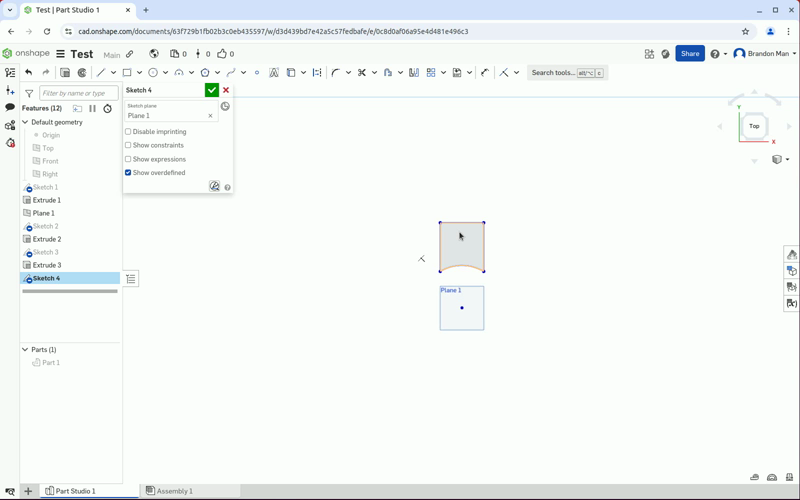
scroll(6)
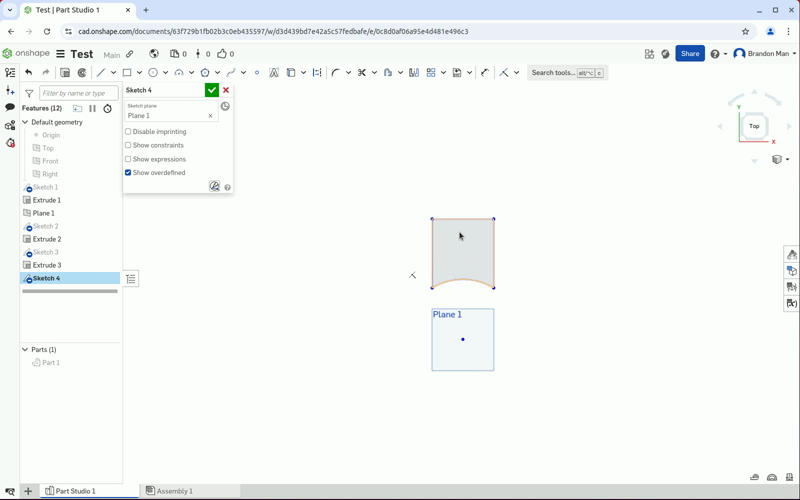
scroll(6)
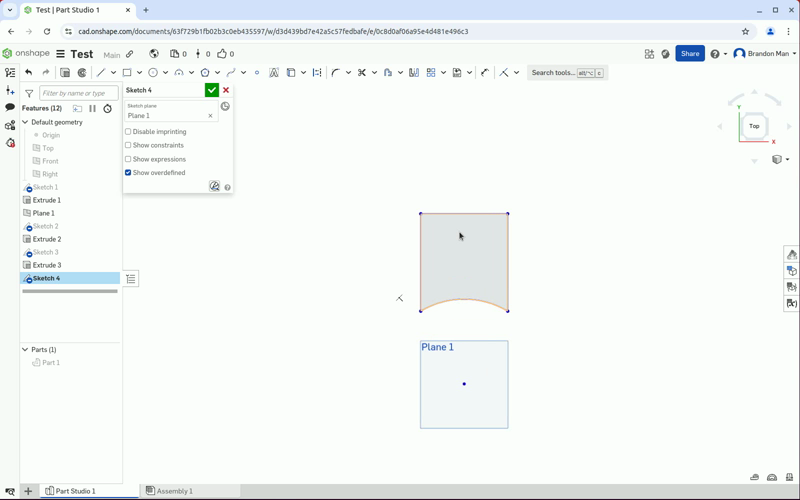
scroll(6)
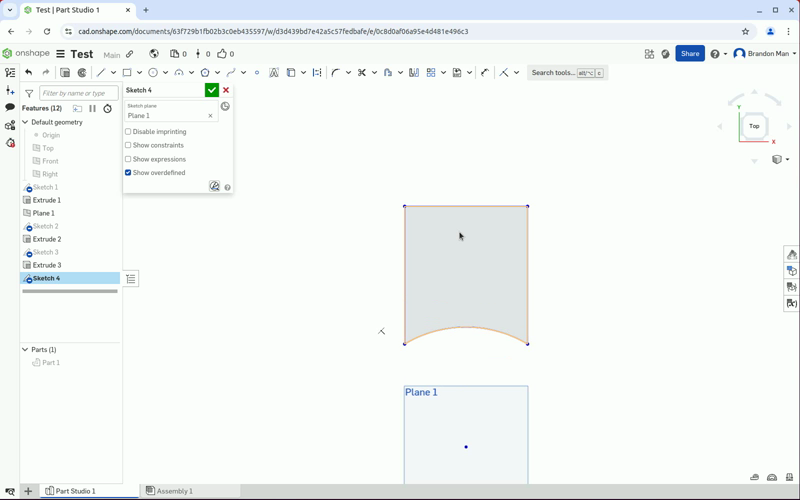
scroll(6)
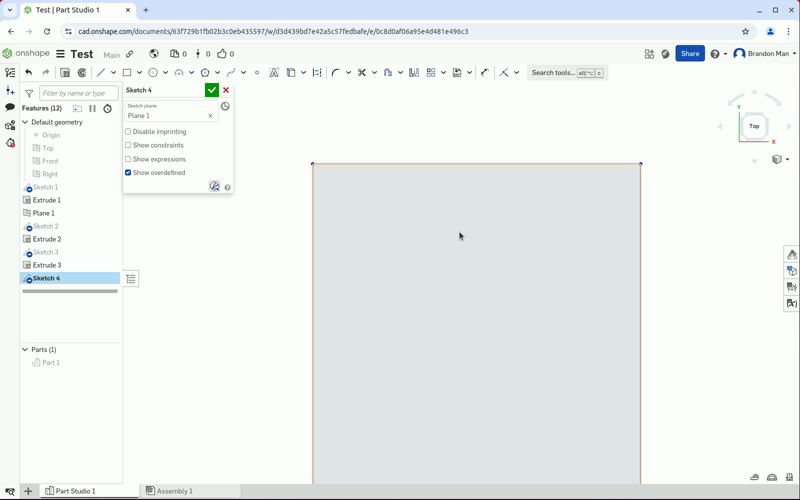
click(459, 231)
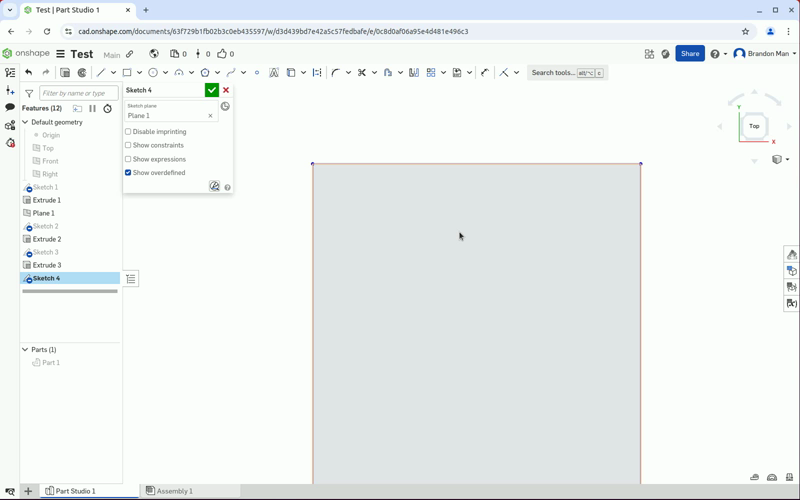
scroll(-6)
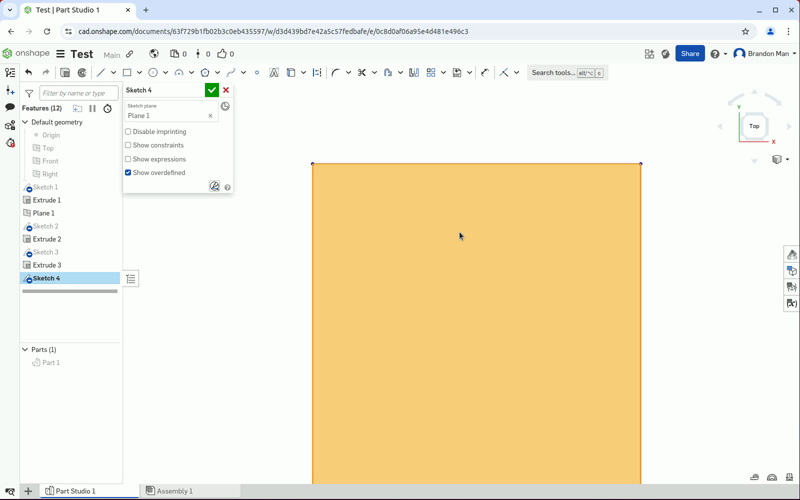
scroll(-6)
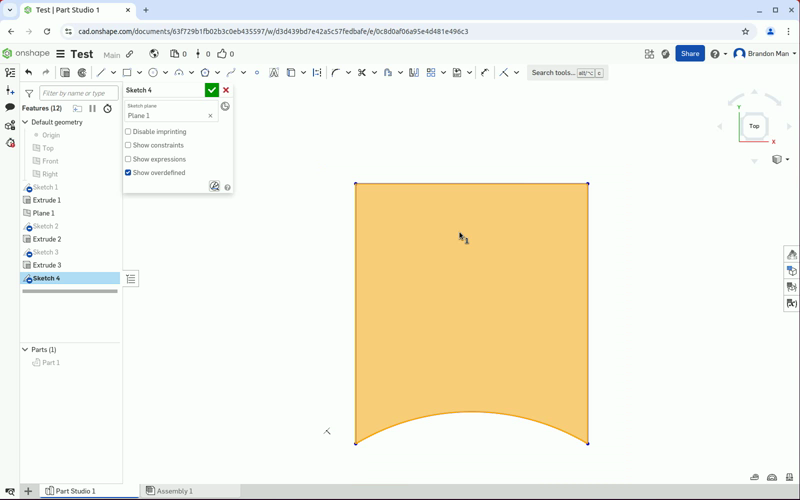
scroll(-6)
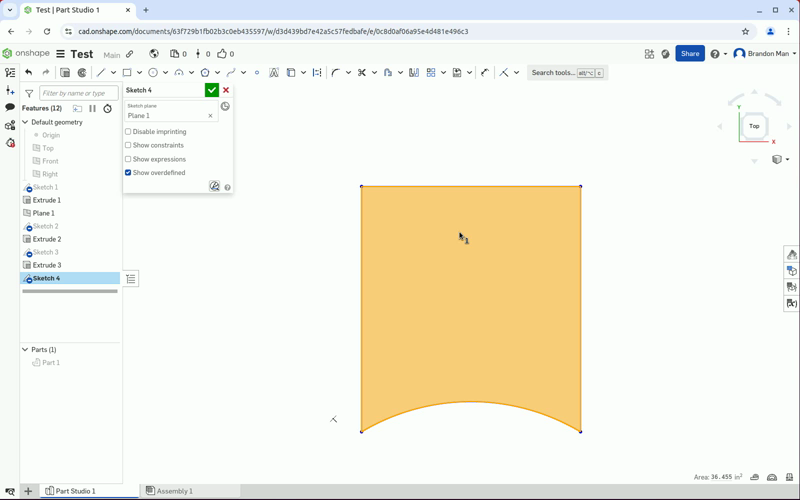
scroll(-6)
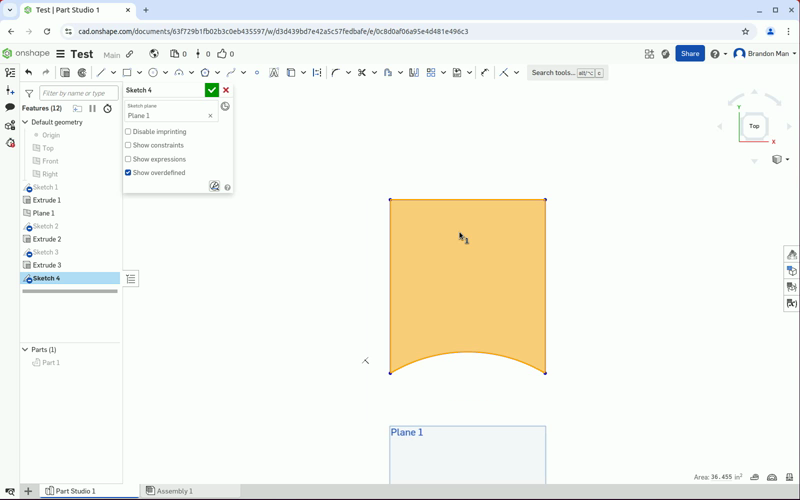
scroll(-6)
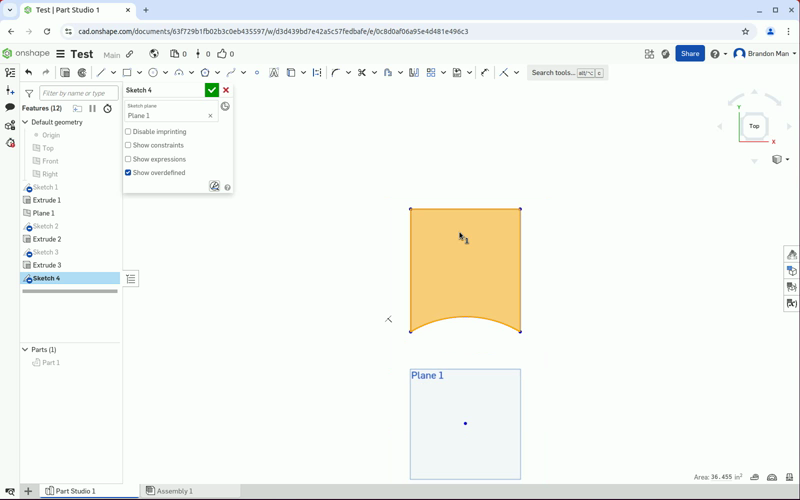
scroll(-6)
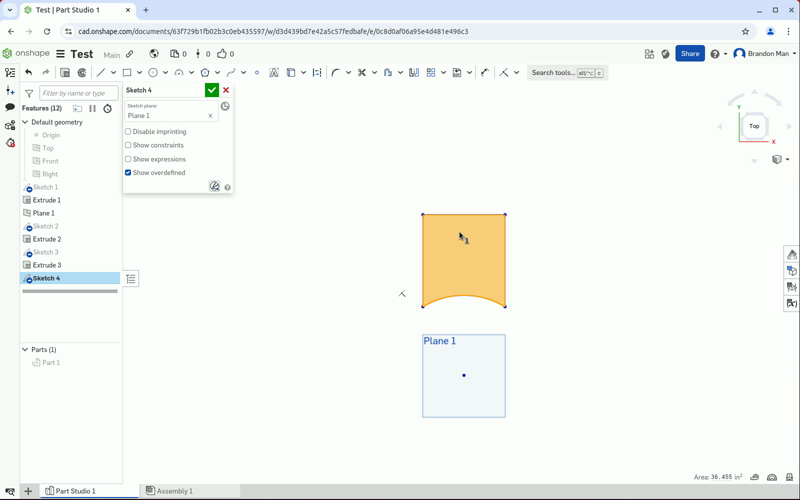
scroll(-6)
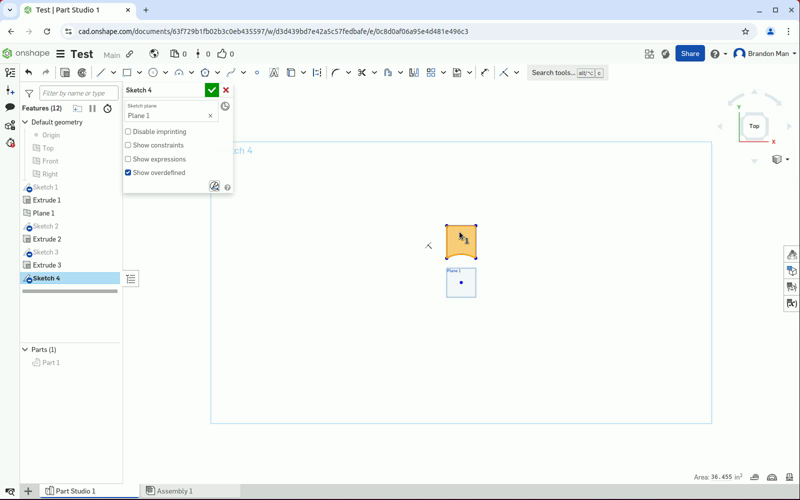
mouse_move(73, 352)
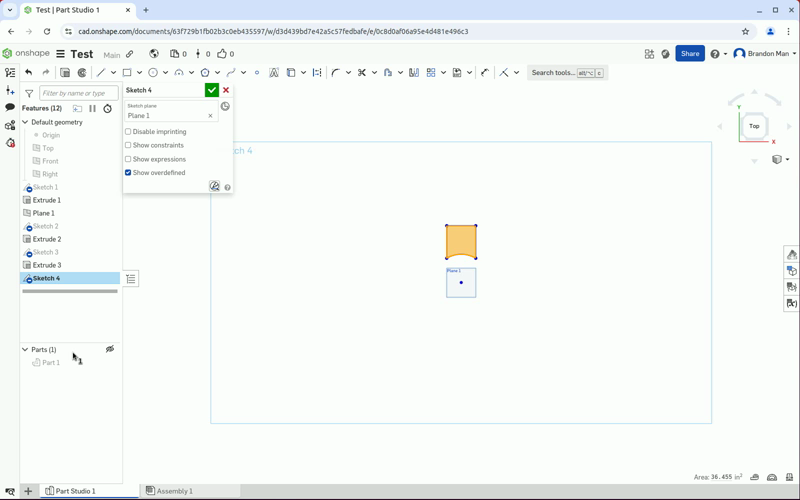
key(shift+y)
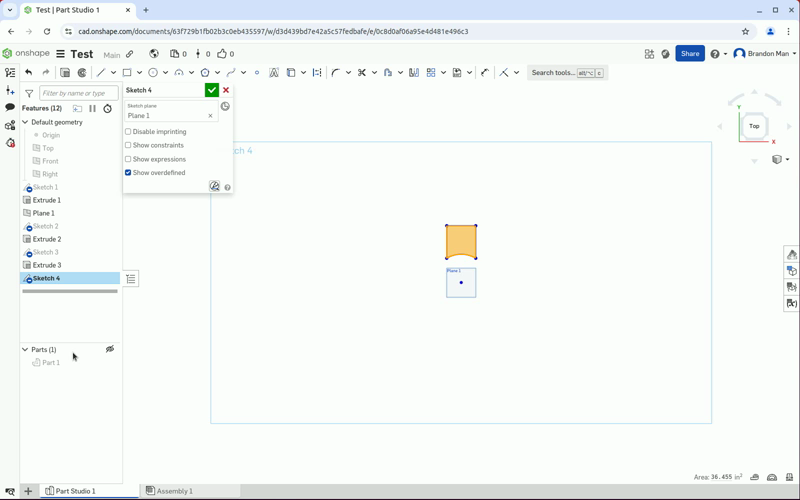
key(shift+e)
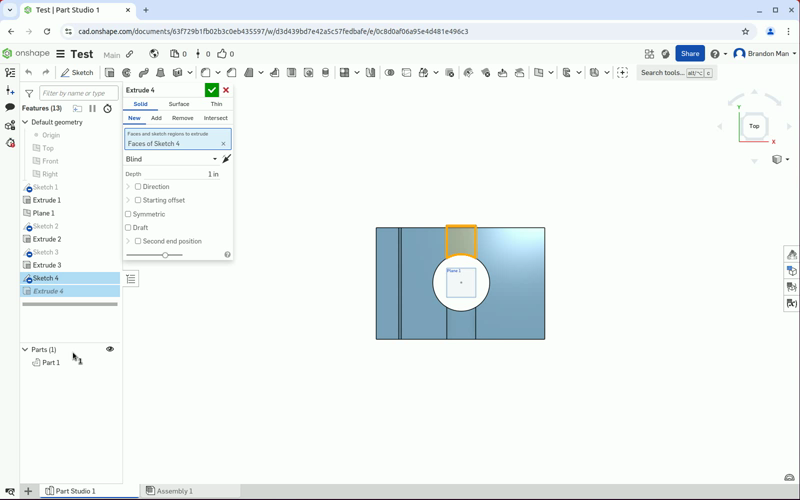
mouse_move(143, 106)
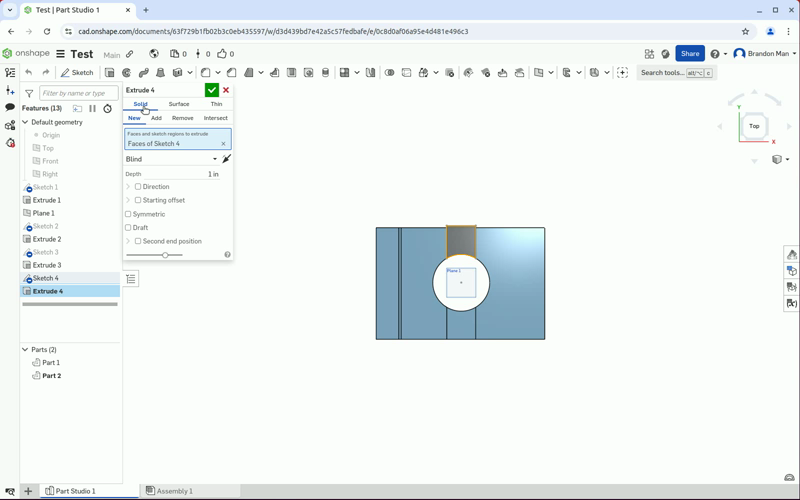
click(143, 106)
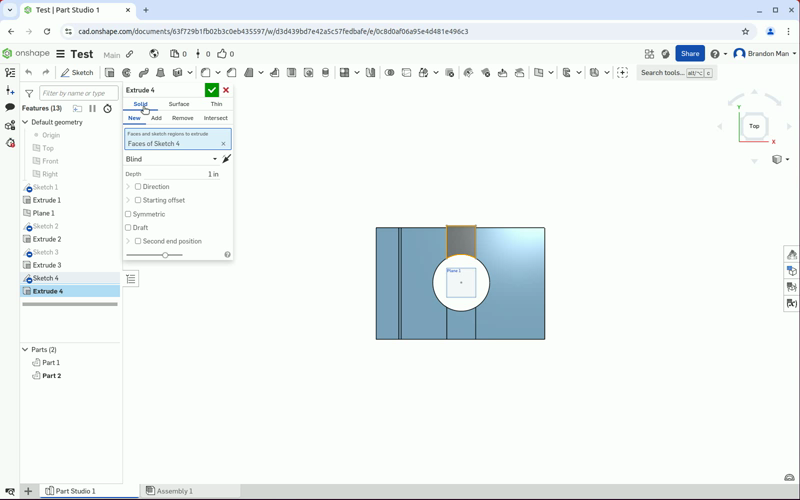
mouse_move(186, 120)
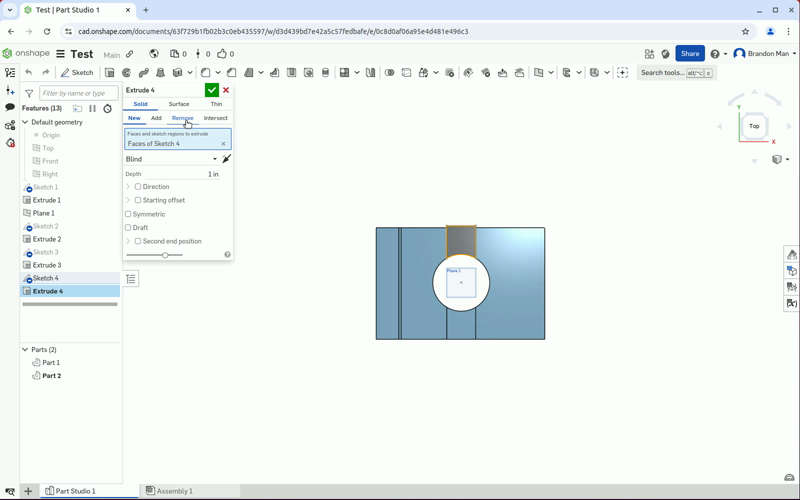
click(186, 120)
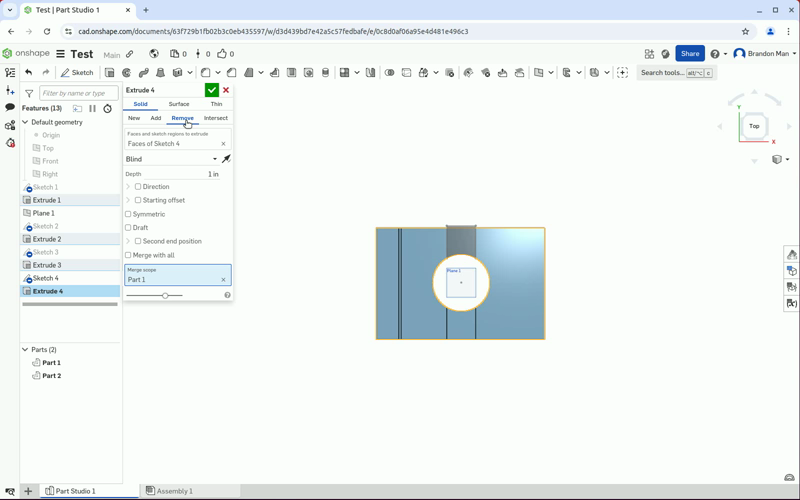
key(tab, 4)
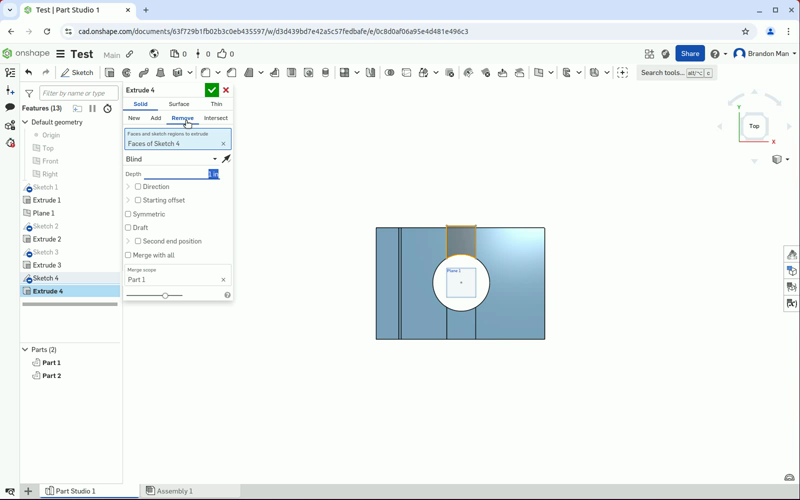
text(2.407)
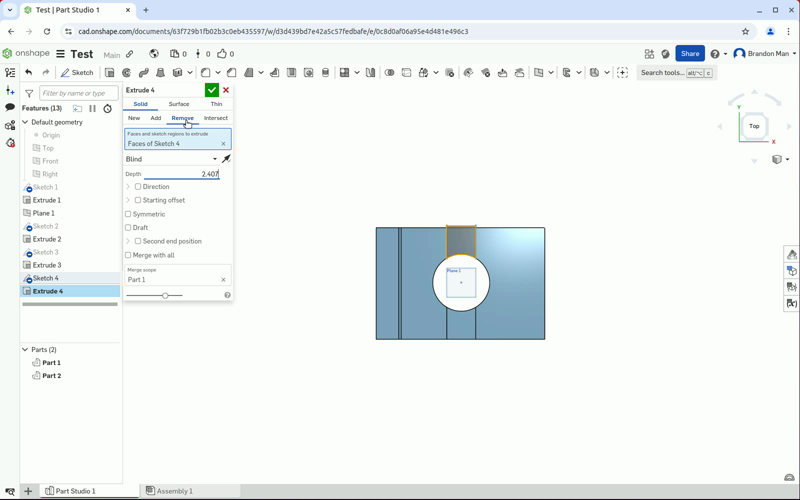
key(tab, 6)
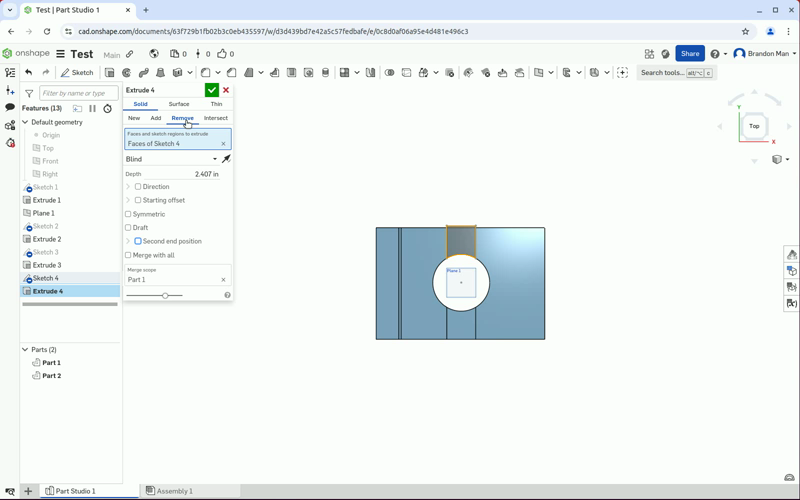
key(space)
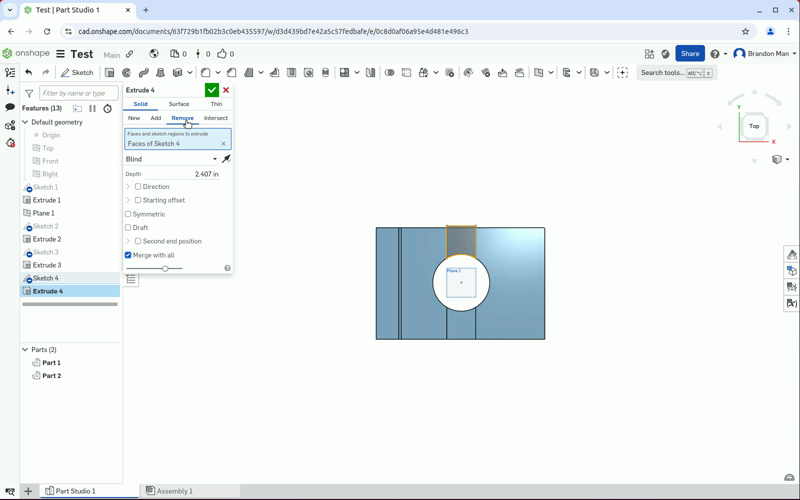
key(enter)
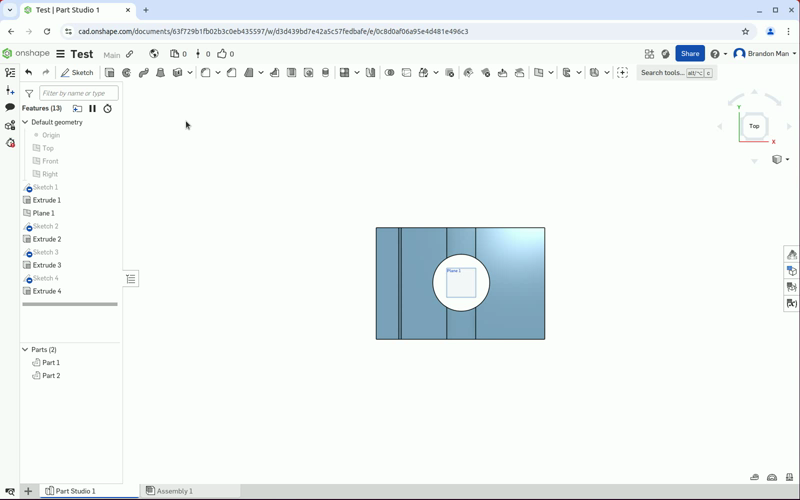
key(shift+h)
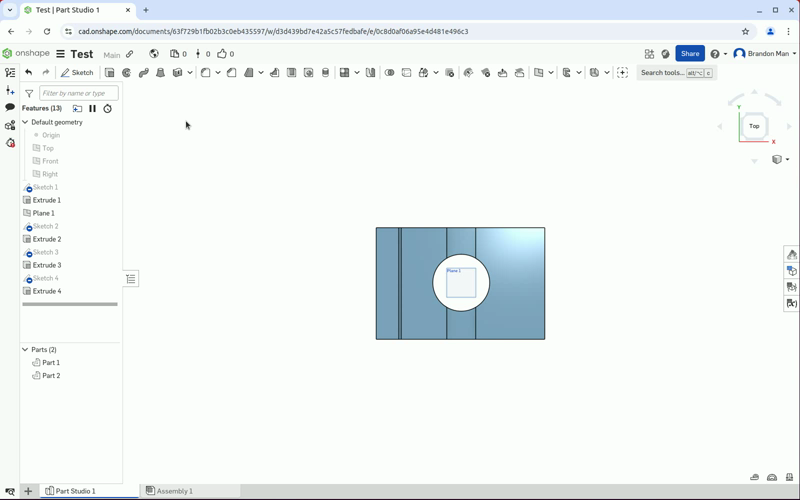
key(shift+h)
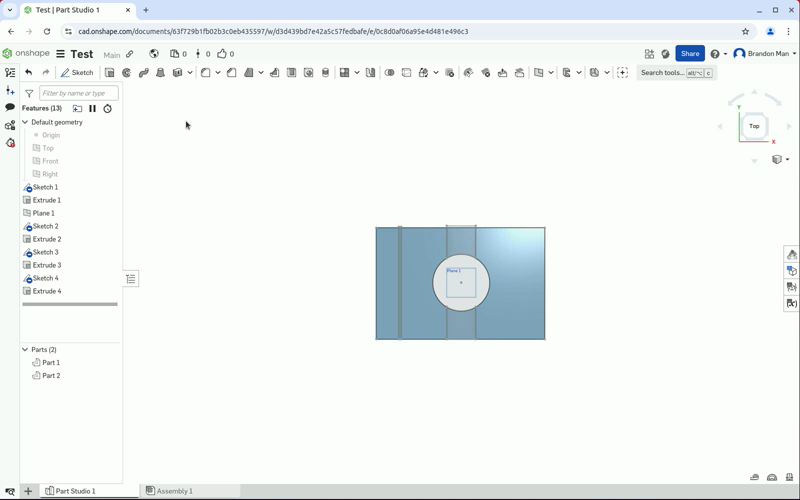
key(shift+7)
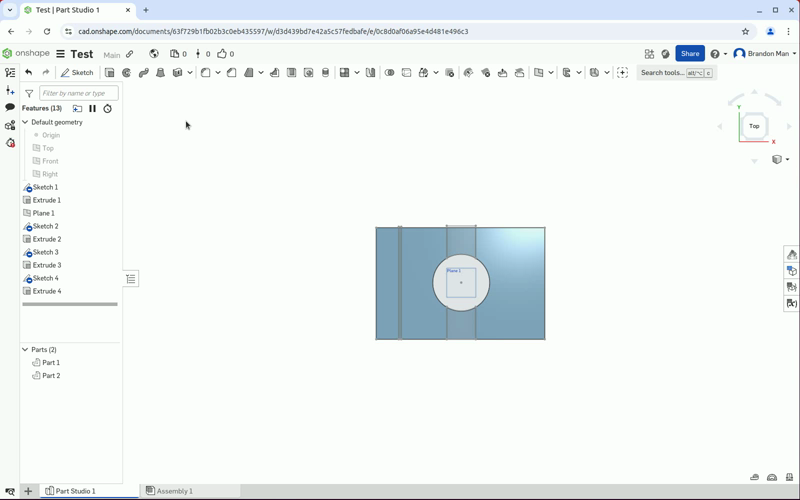
key(up, 3)
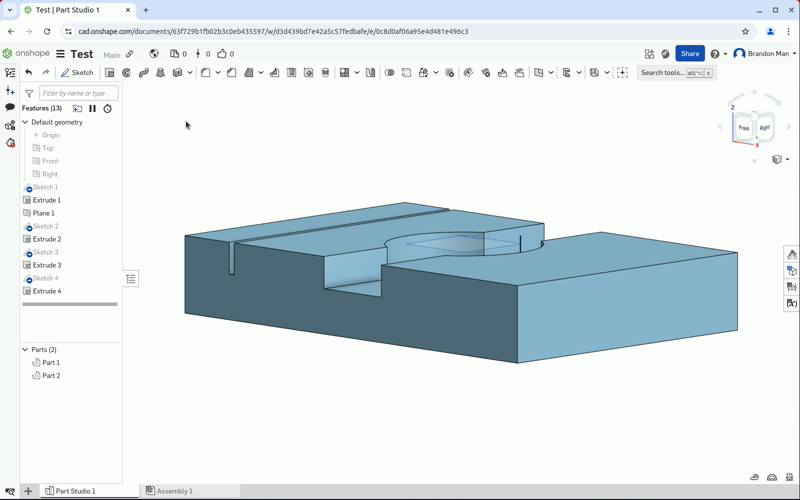
key(left, 3)
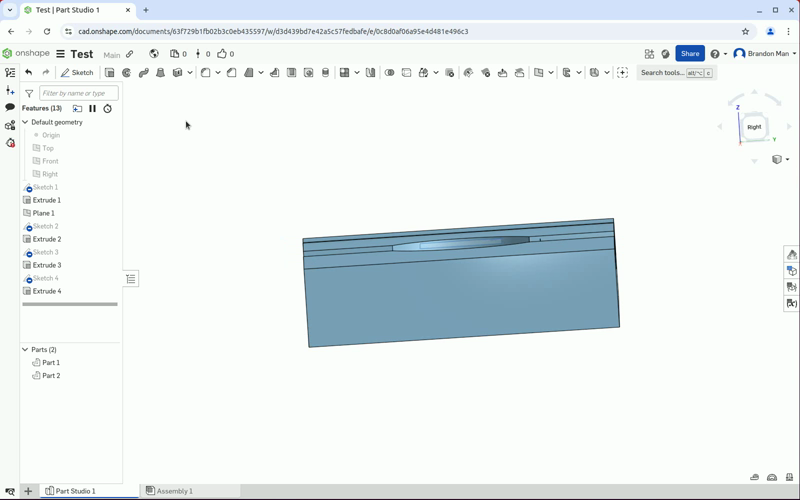
key(right, 3)
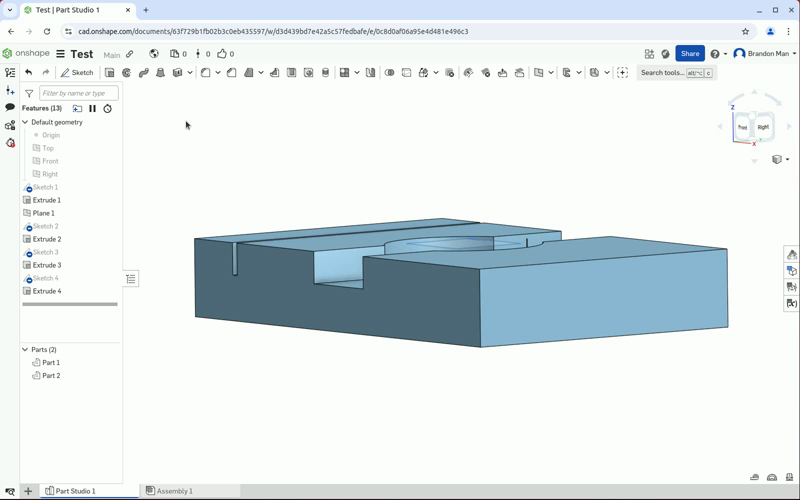
key(down, 3)
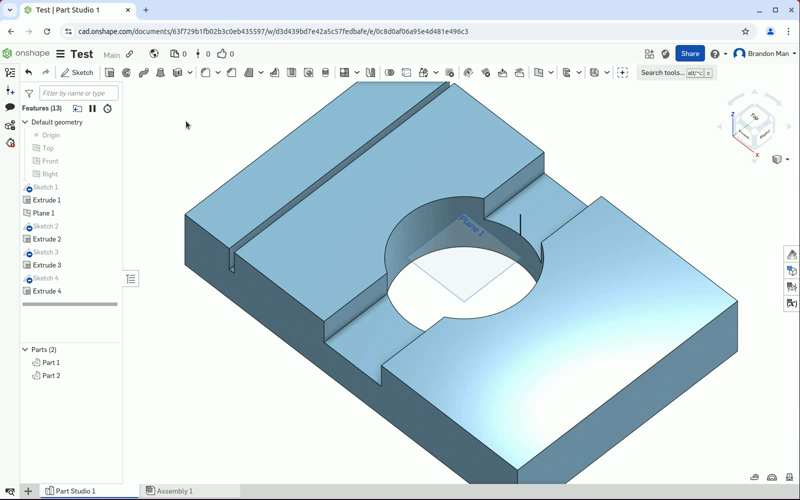
mouse_move(73, 189)
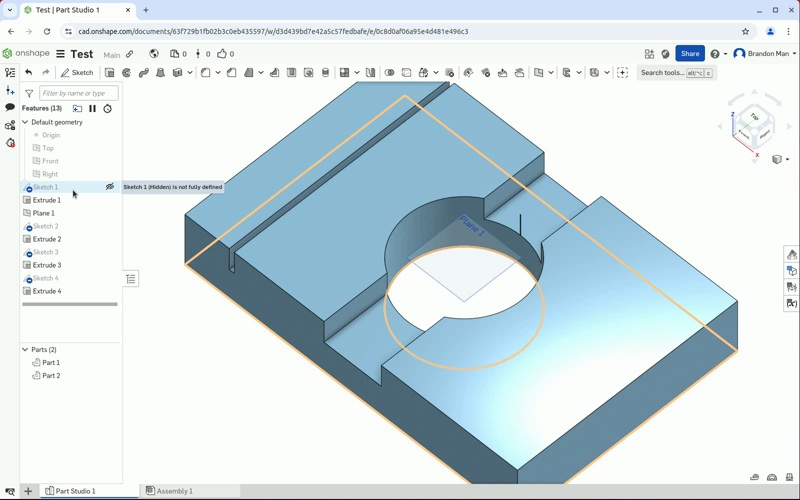
click(73, 189)